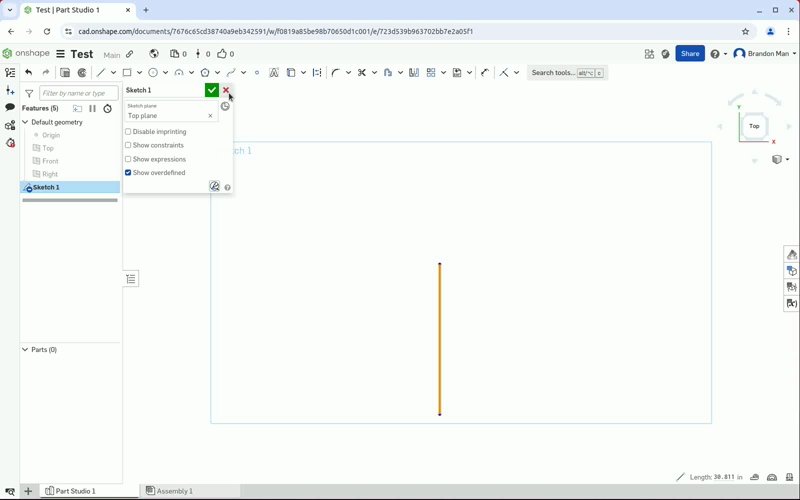
key(shift+h)
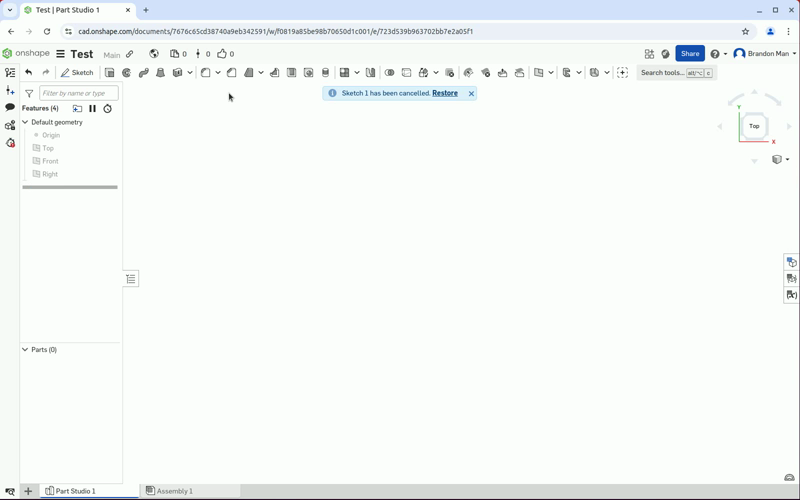
mouse_move(73, 352)
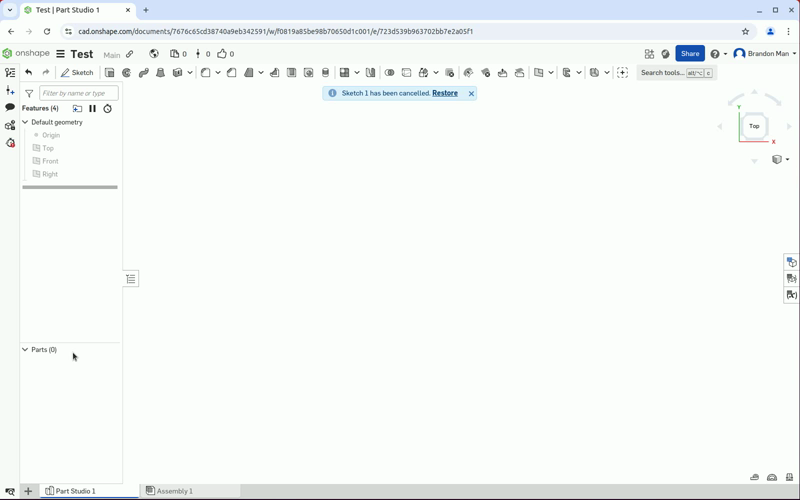
key(y)
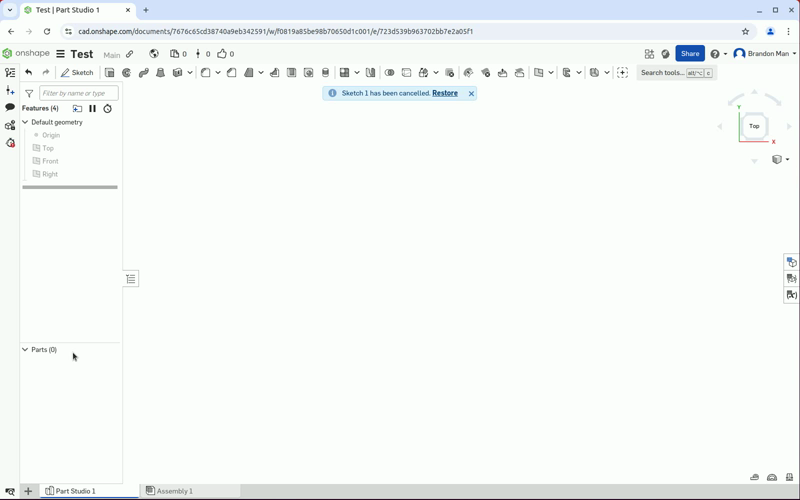
key(shift+p)
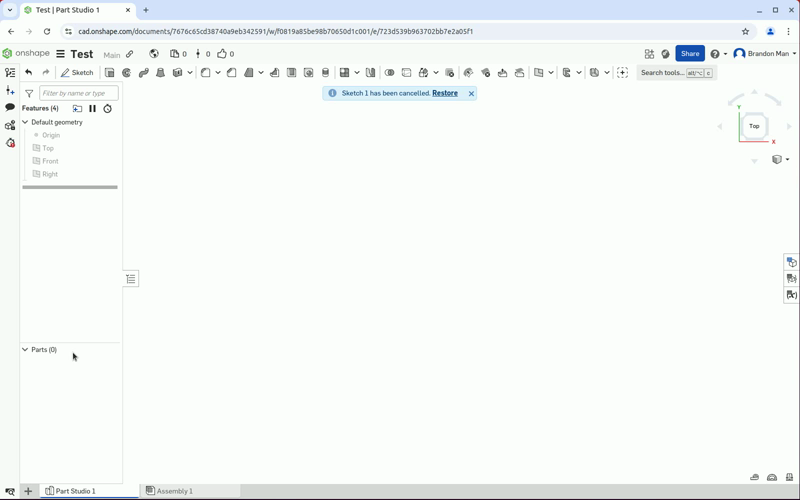
key(space)
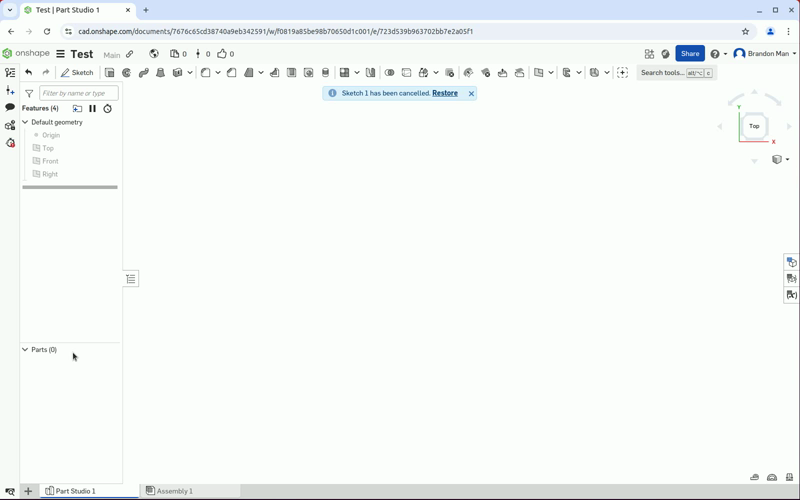
key_down(shift)
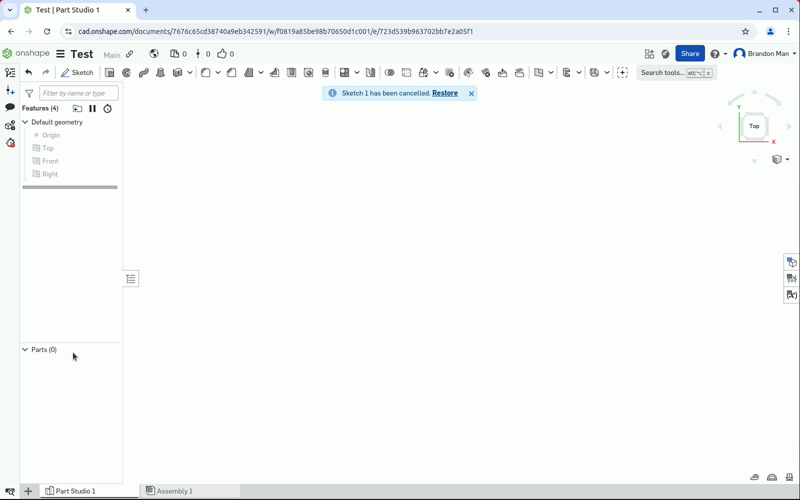
key(up)
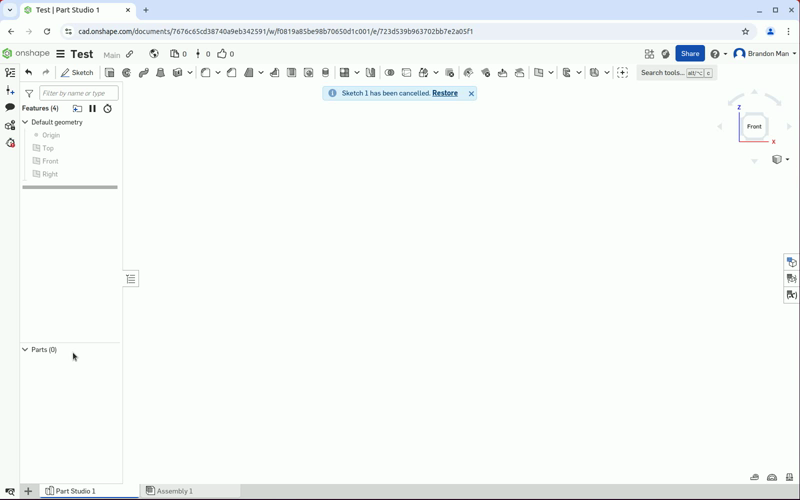
key_up(shift)
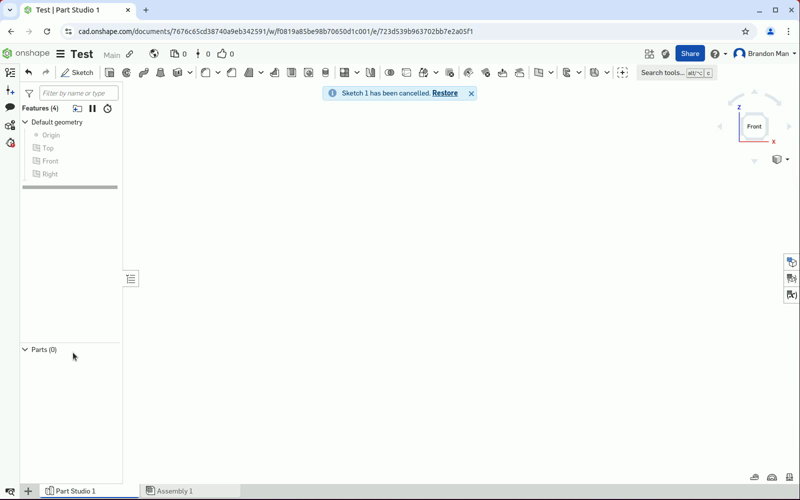
mouse_move(73, 352)
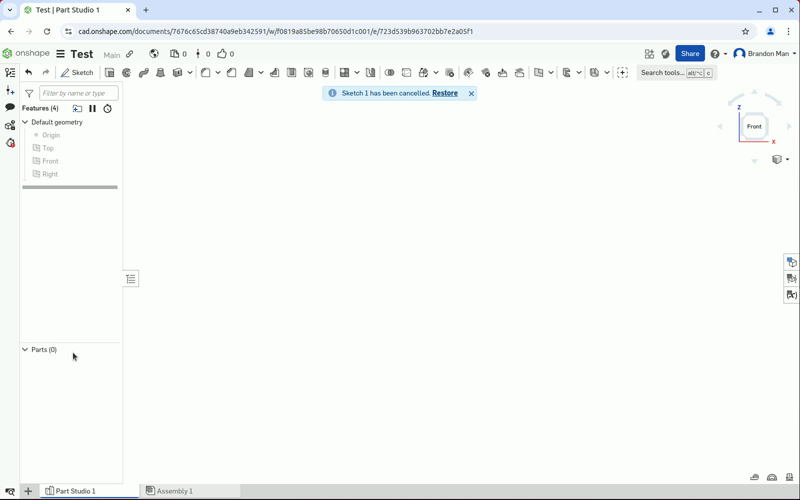
key(shift+y)
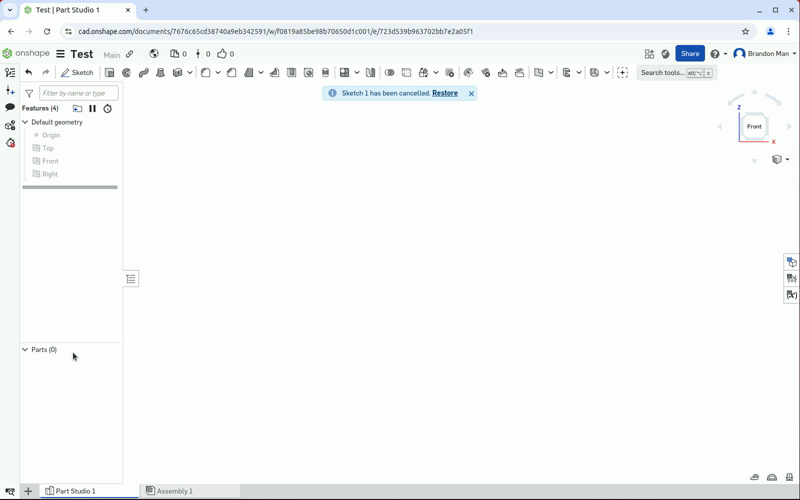
key(shift+s)
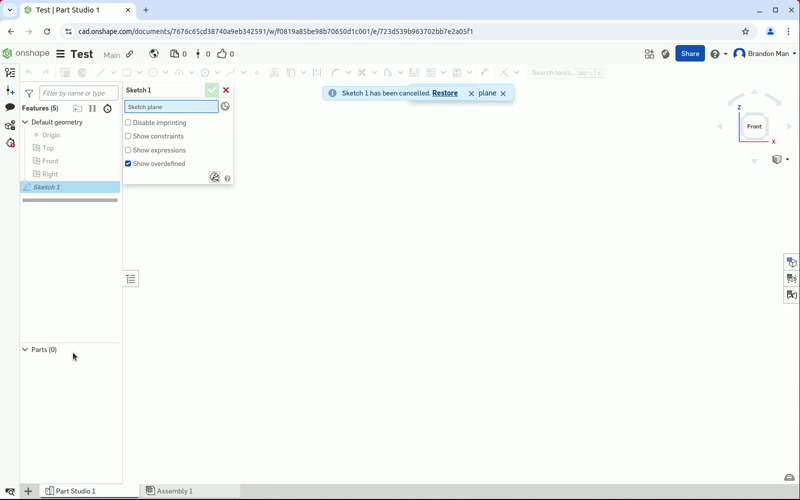
mouse_move(73, 163)
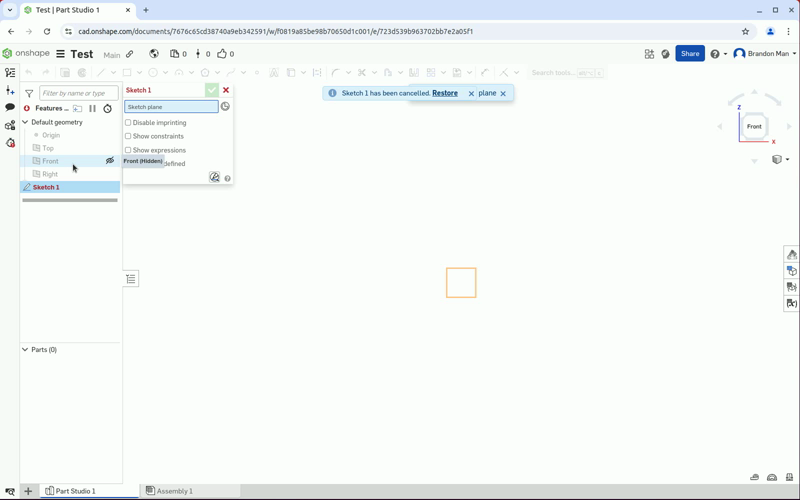
click(73, 163)
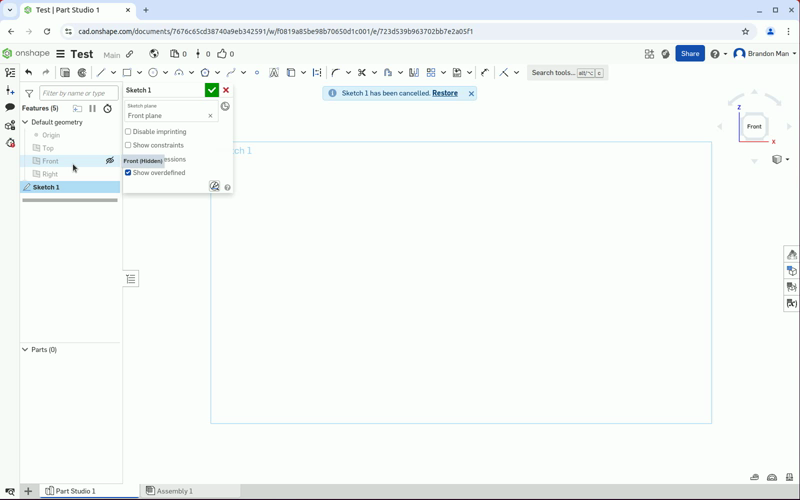
mouse_move(73, 352)
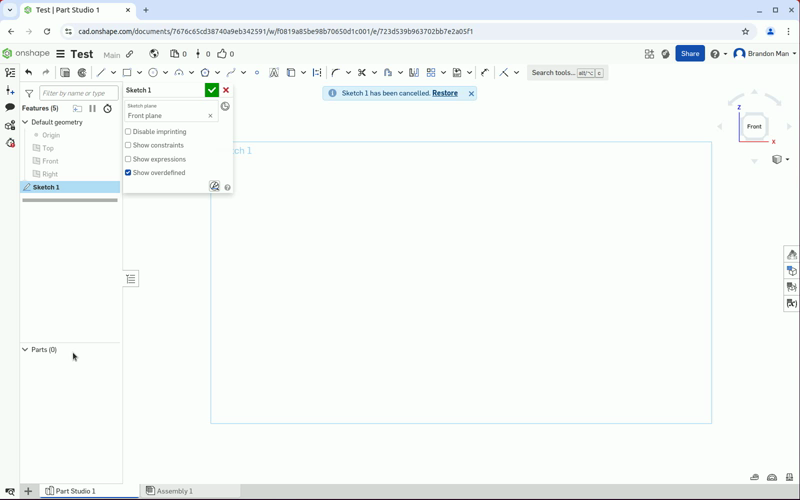
key(y)
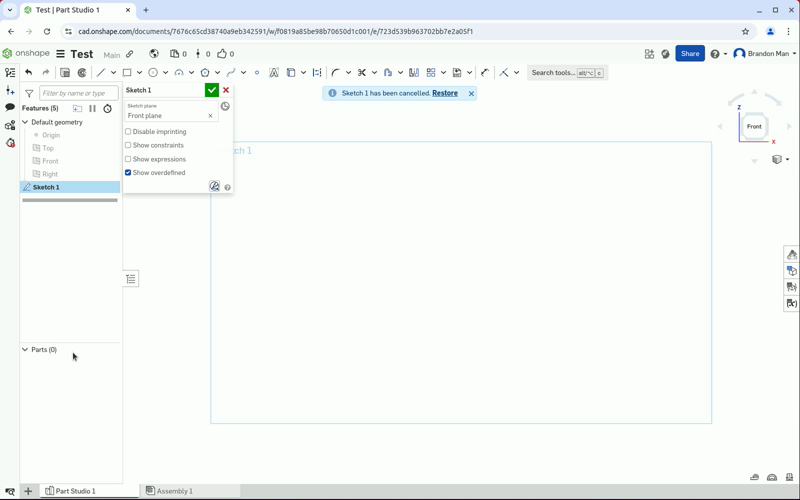
key(l)
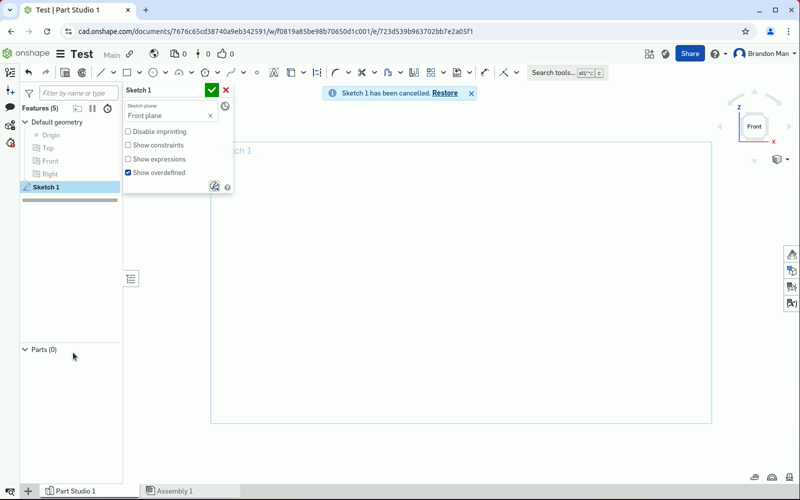
key_down(shift)
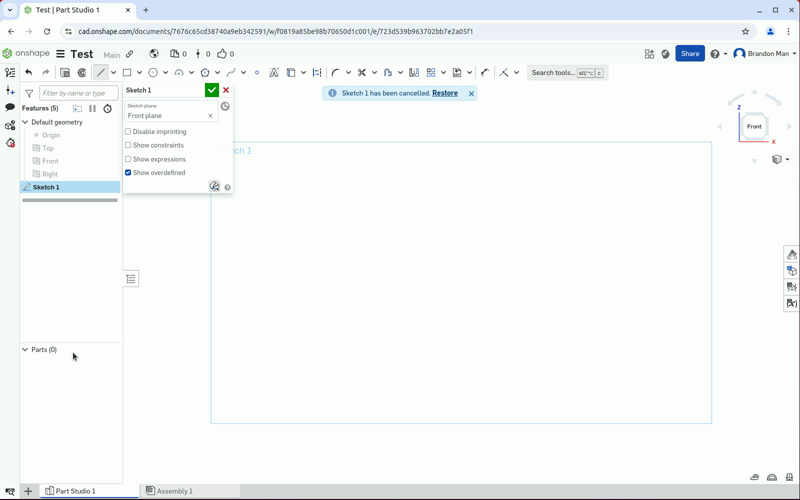
mouse_move(486, 271)
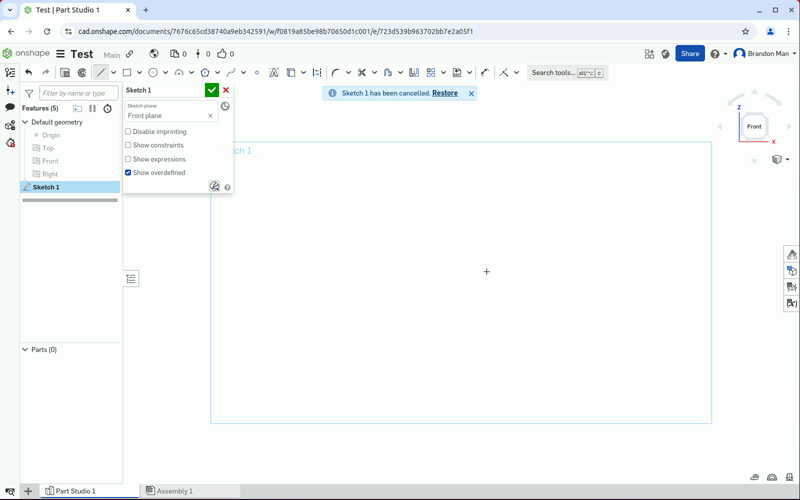
click(486, 271)
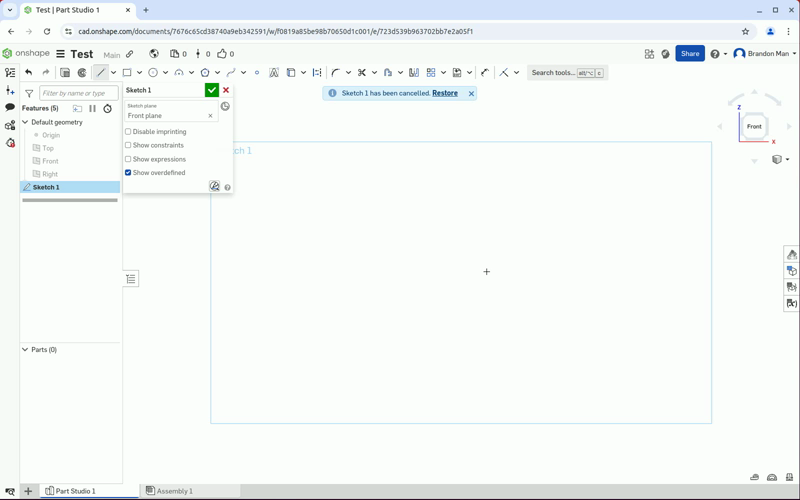
key_up(shift)
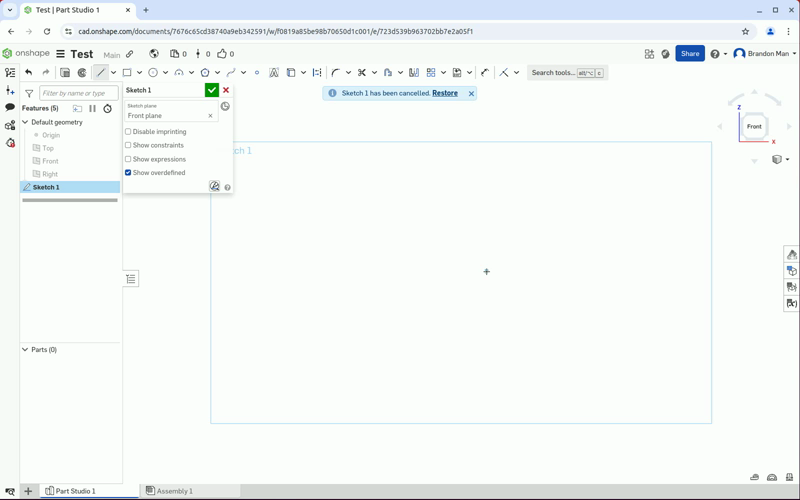
key_down(shift)
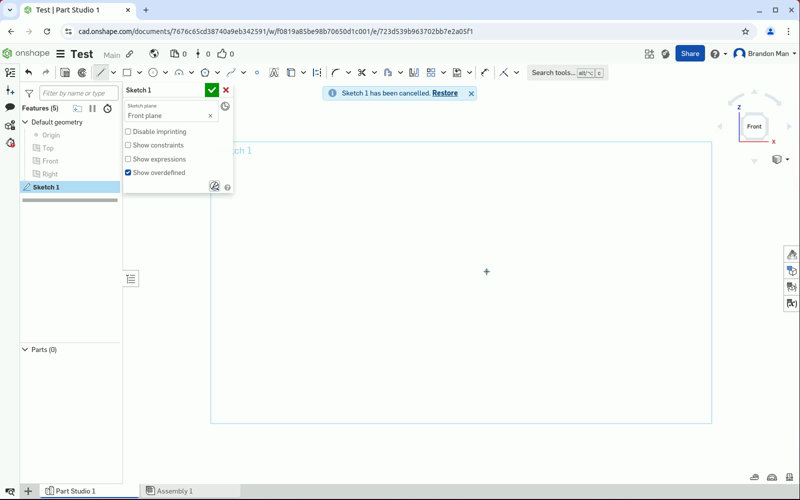
mouse_move(516, 271)
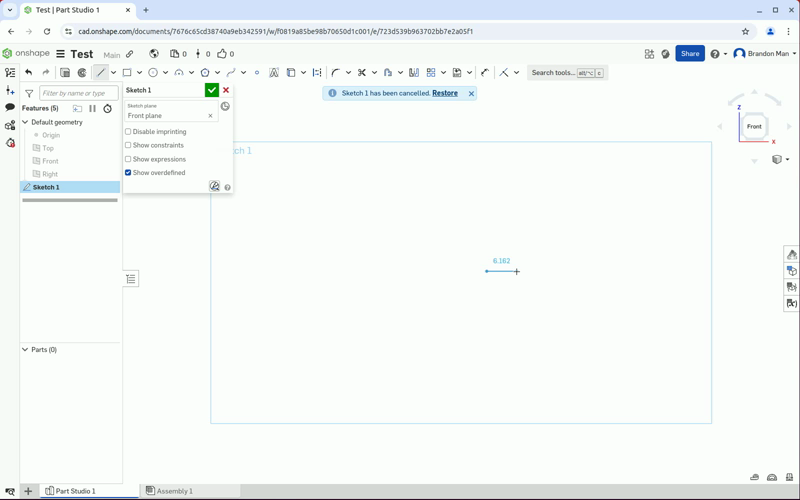
mouse_move(497, 271)
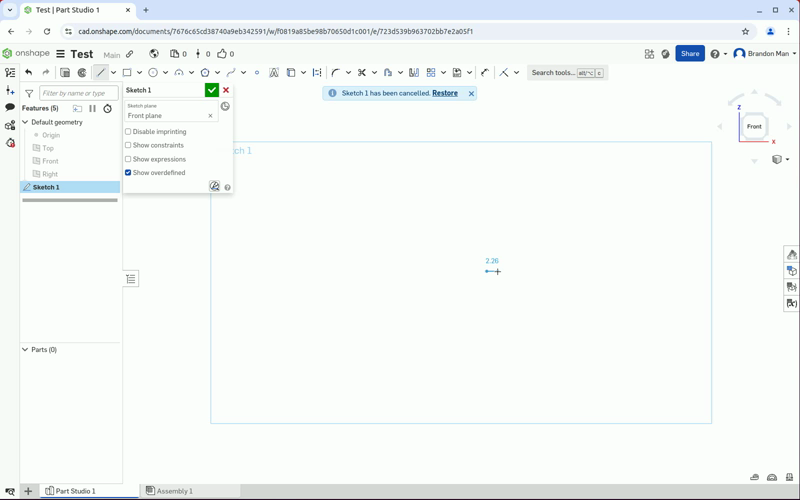
click(497, 271)
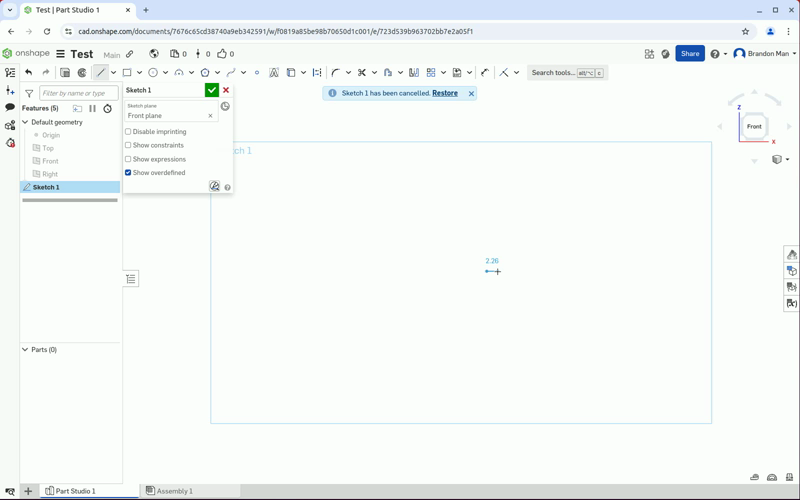
key_up(shift)
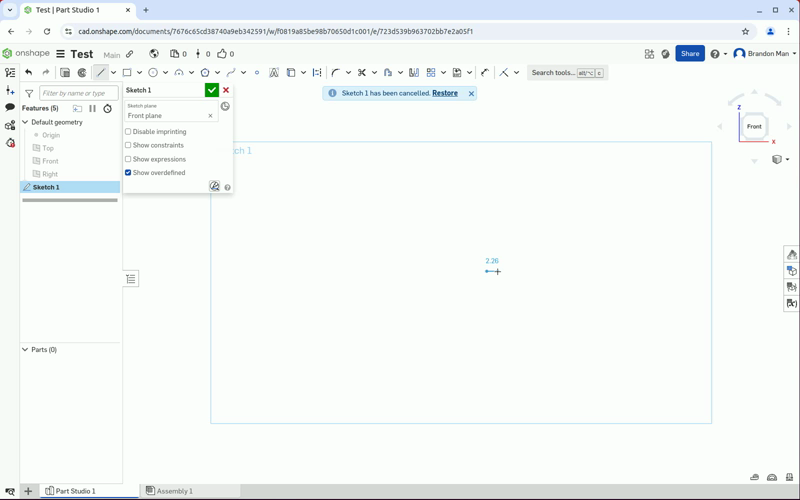
key_down(shift)
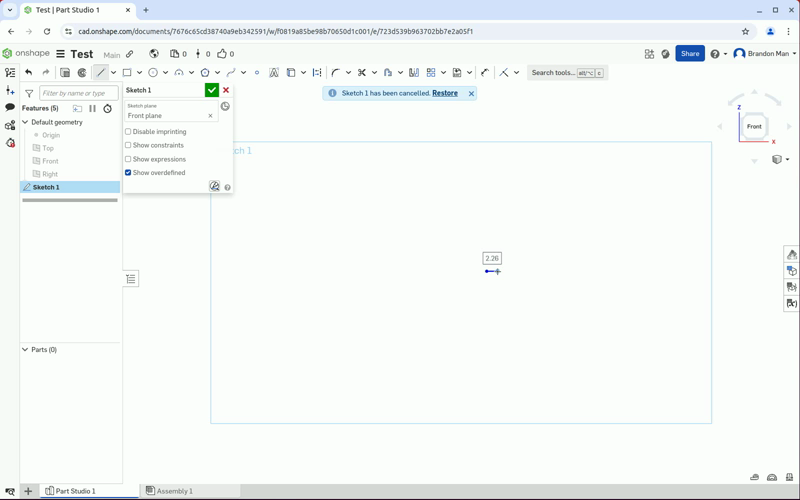
mouse_move(497, 195)
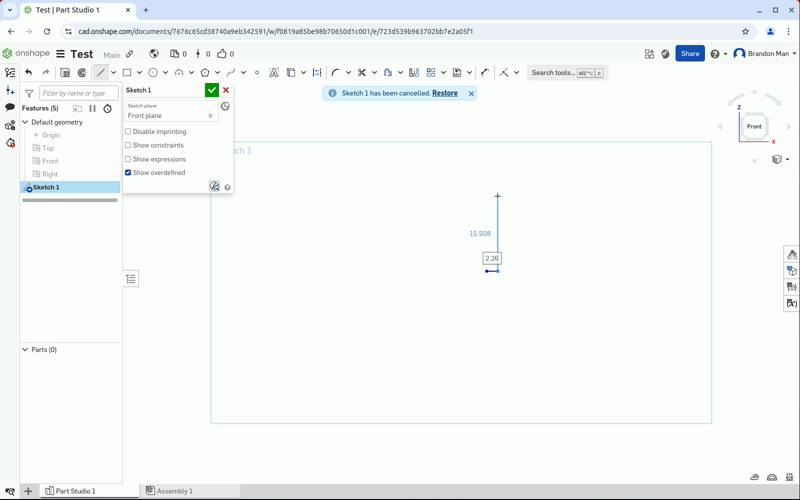
click(497, 195)
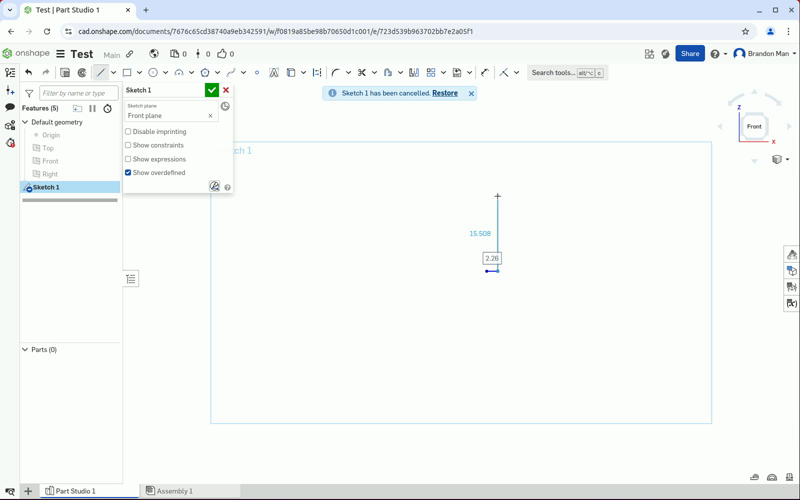
key_up(shift)
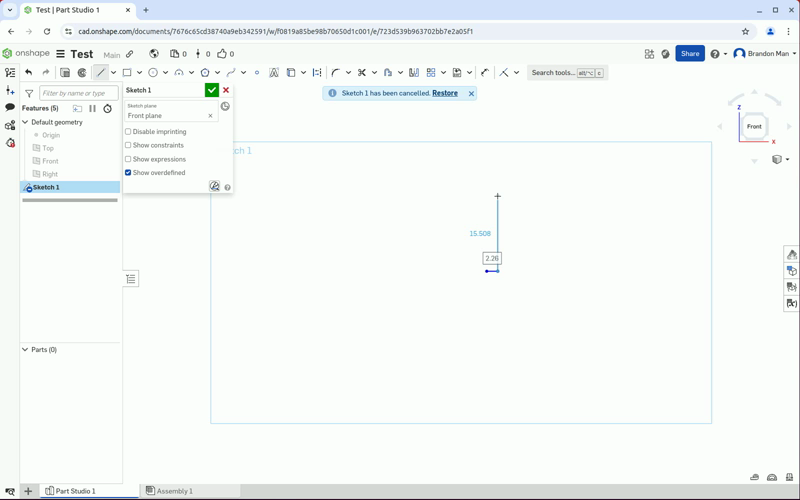
key_down(shift)
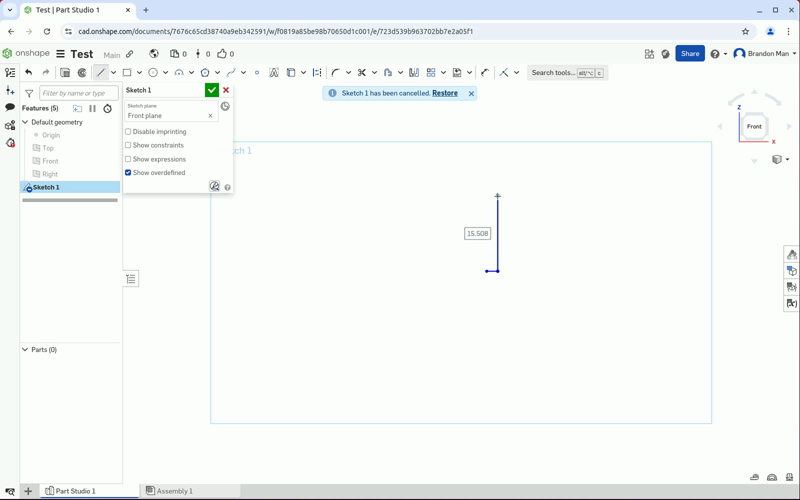
mouse_move(527, 195)
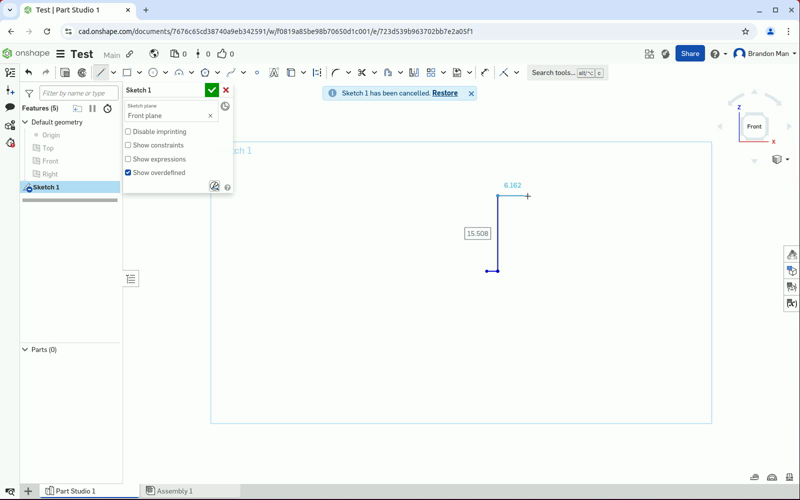
mouse_move(486, 195)
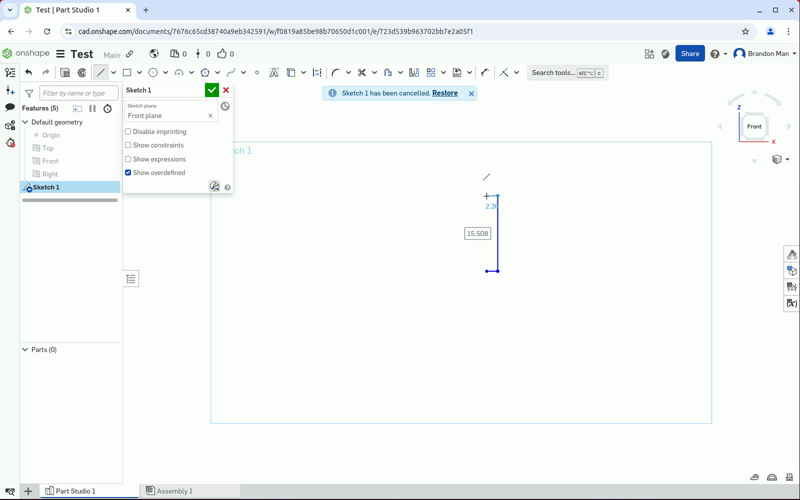
click(486, 195)
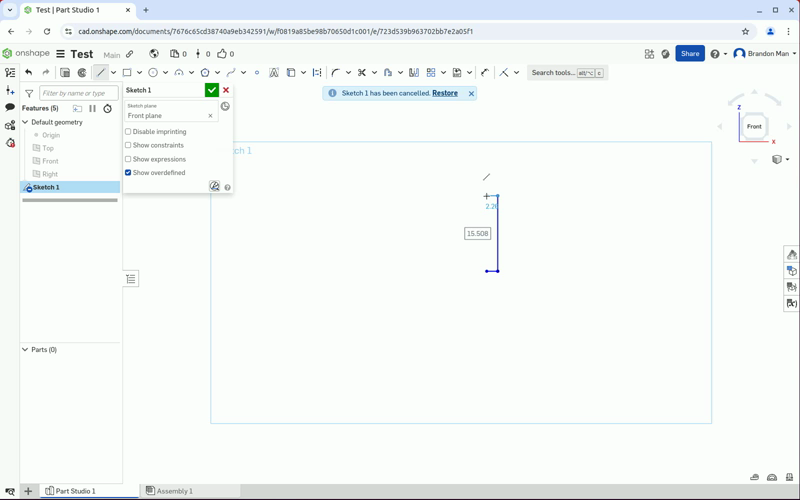
key_up(shift)
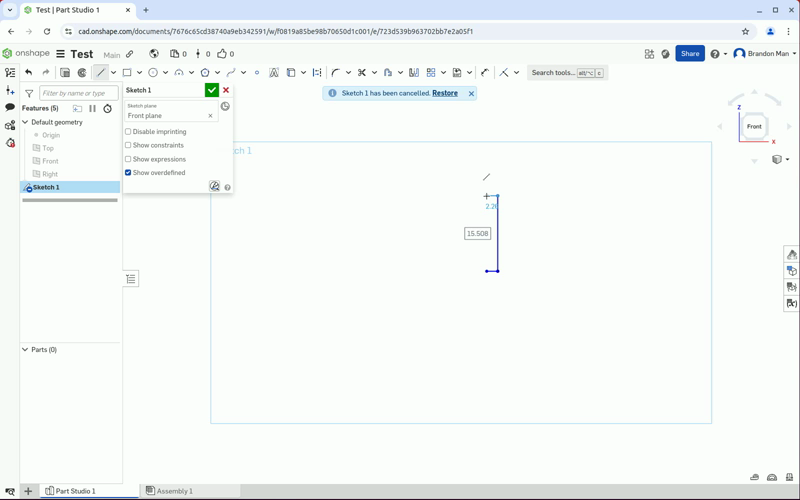
key_down(shift)
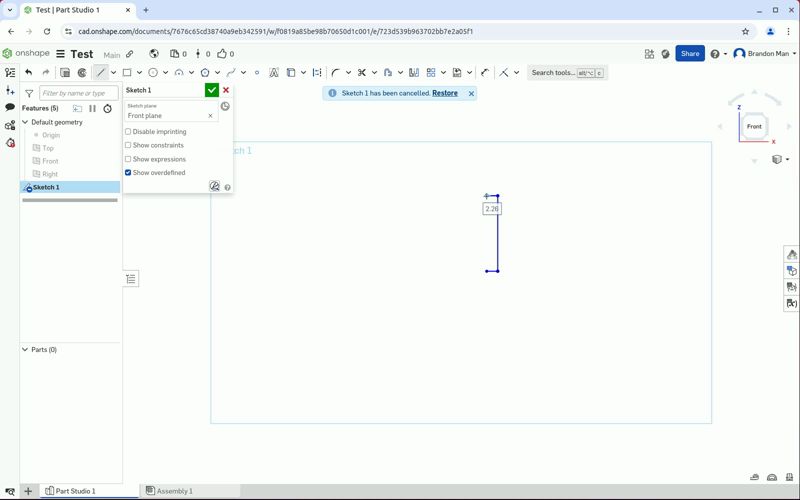
mouse_move(486, 271)
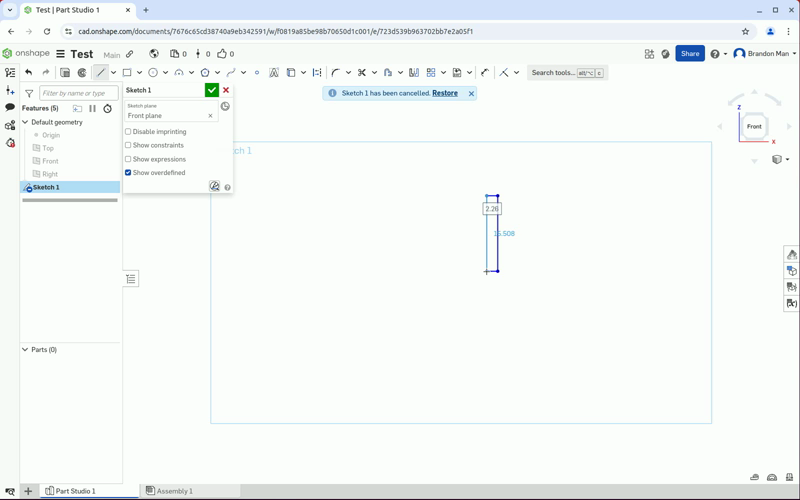
key_up(shift)
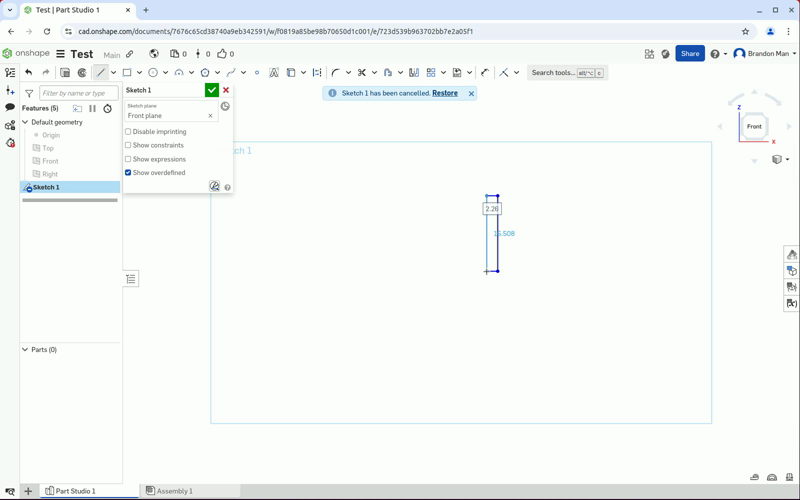
click(486, 271)
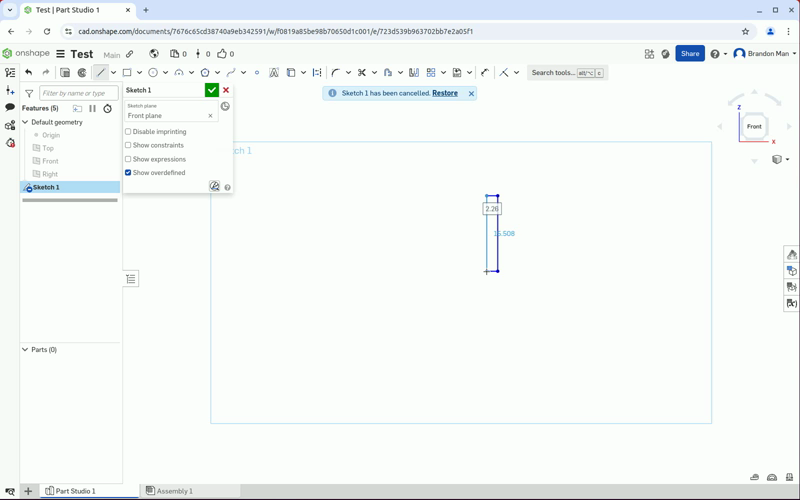
key(esc)
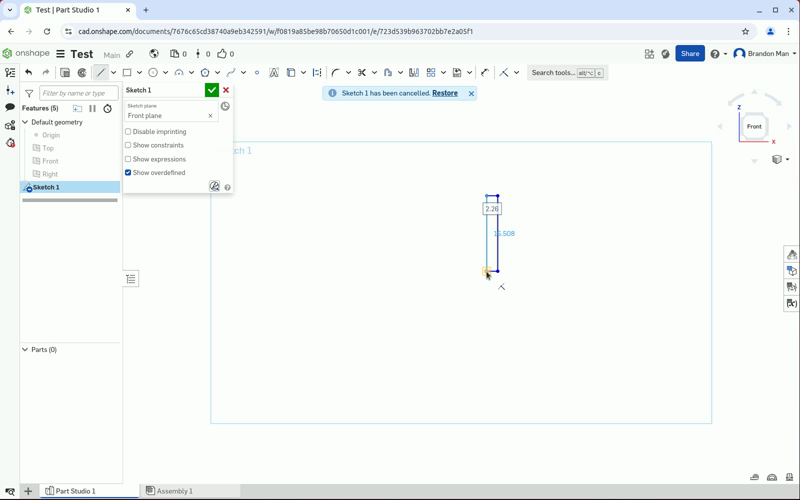
mouse_move(496, 267)
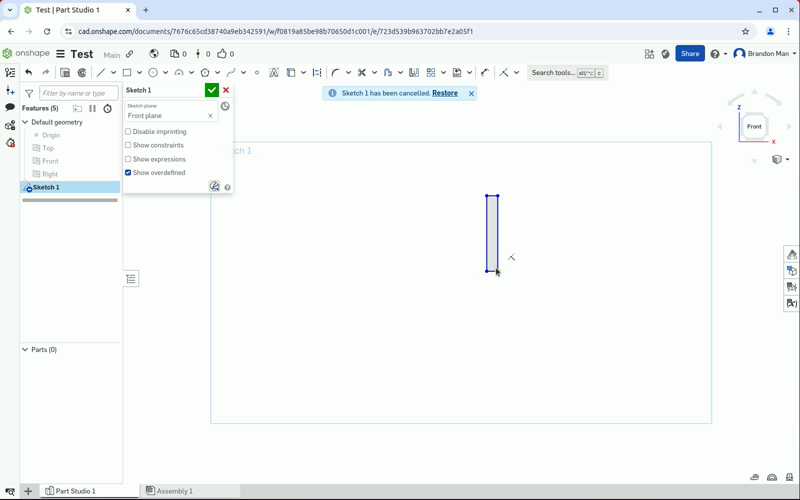
scroll(6)
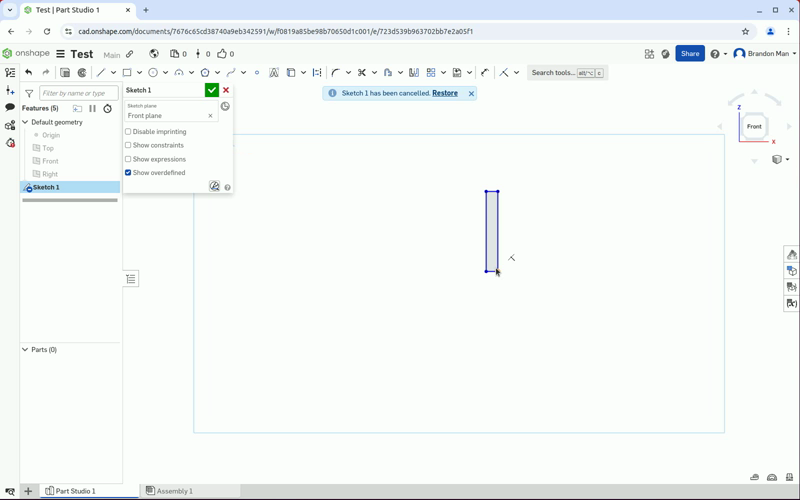
scroll(6)
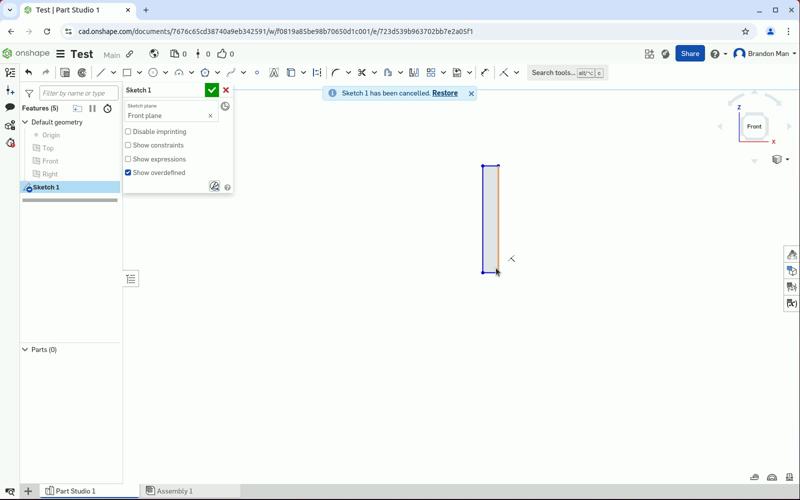
scroll(6)
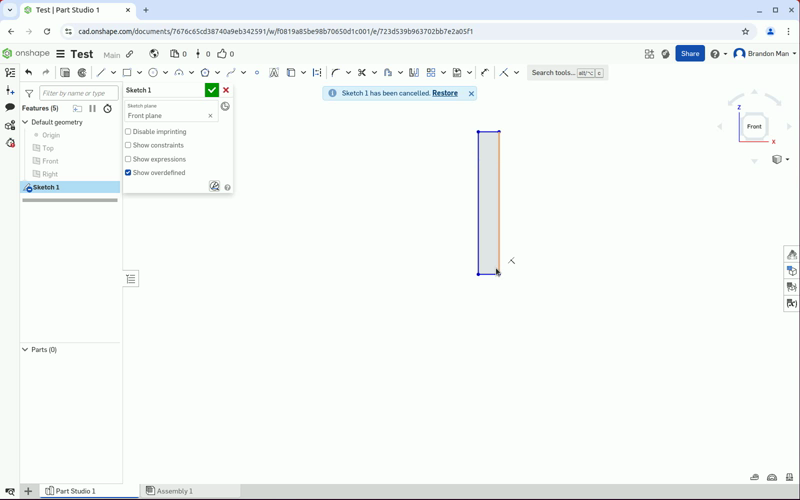
scroll(6)
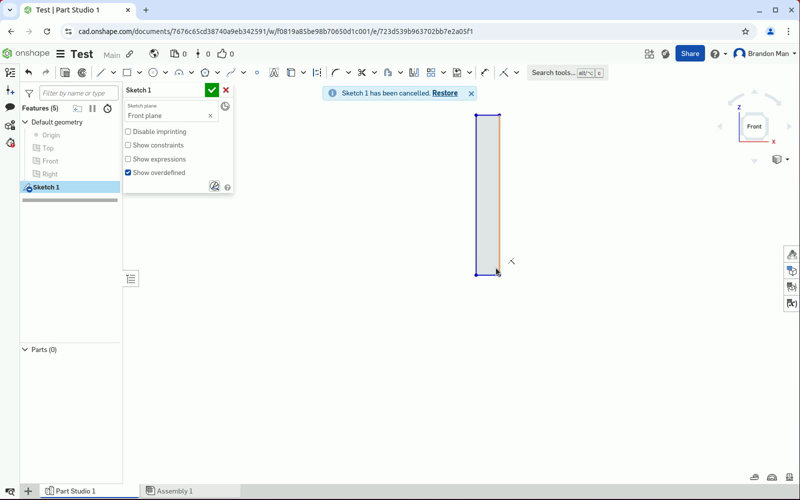
scroll(6)
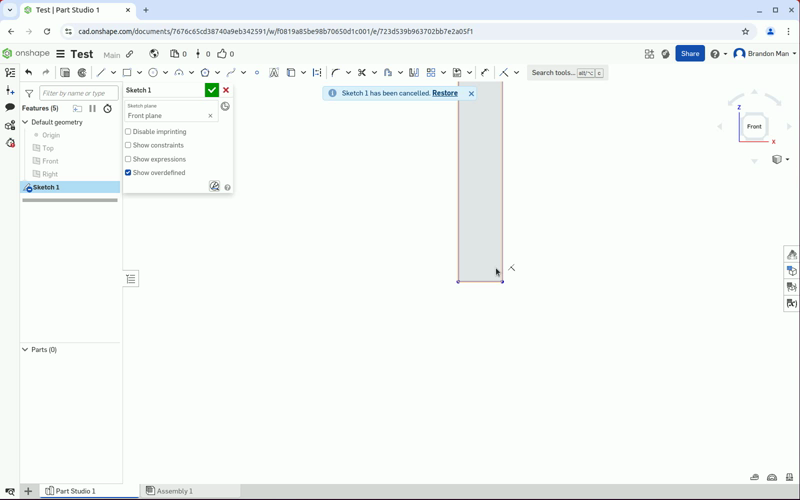
scroll(6)
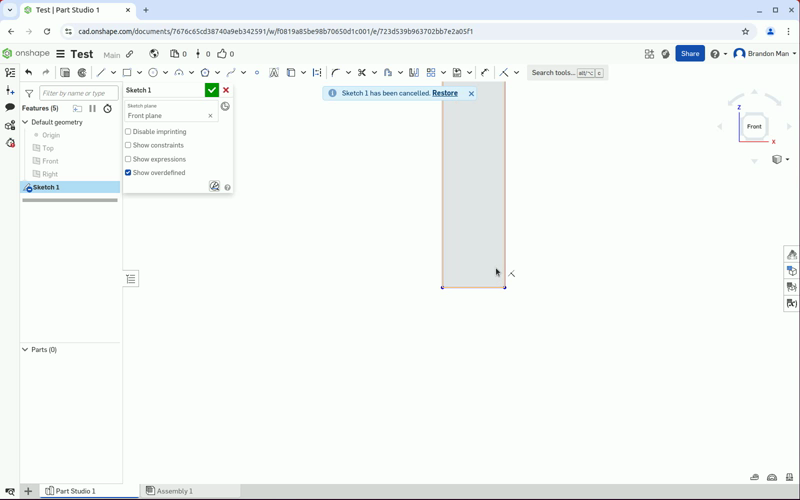
scroll(6)
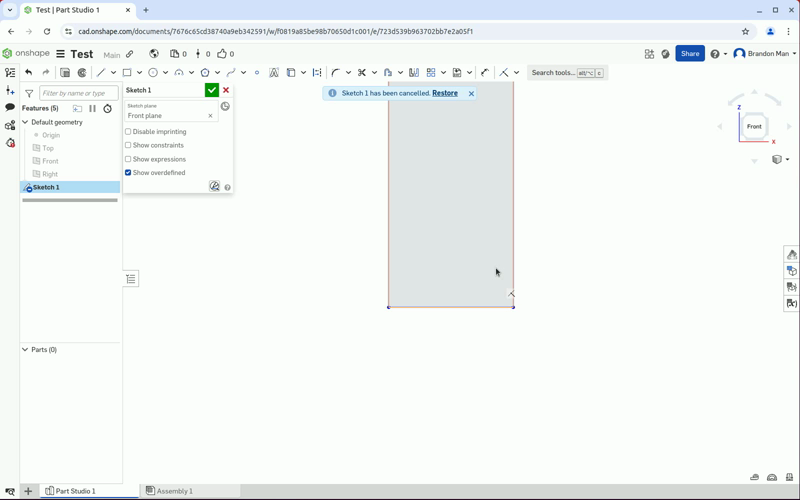
click(496, 267)
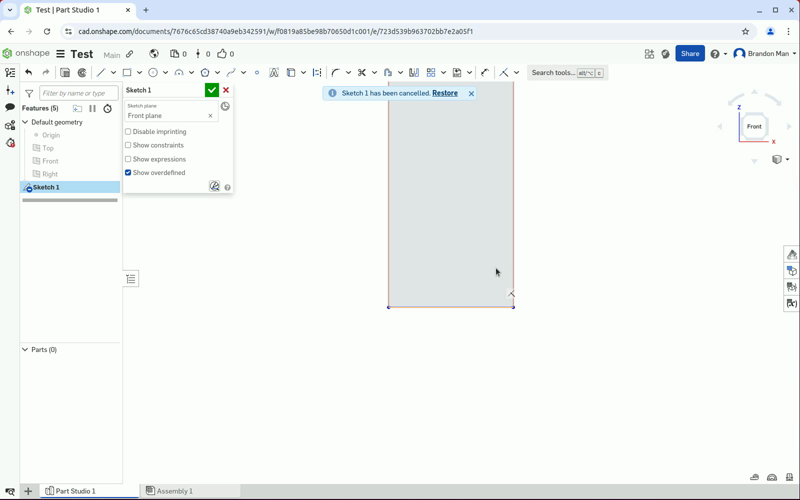
scroll(-6)
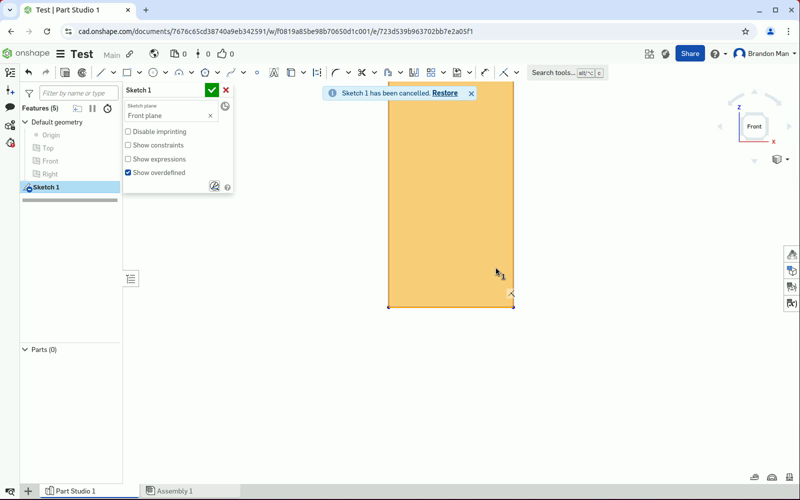
scroll(-6)
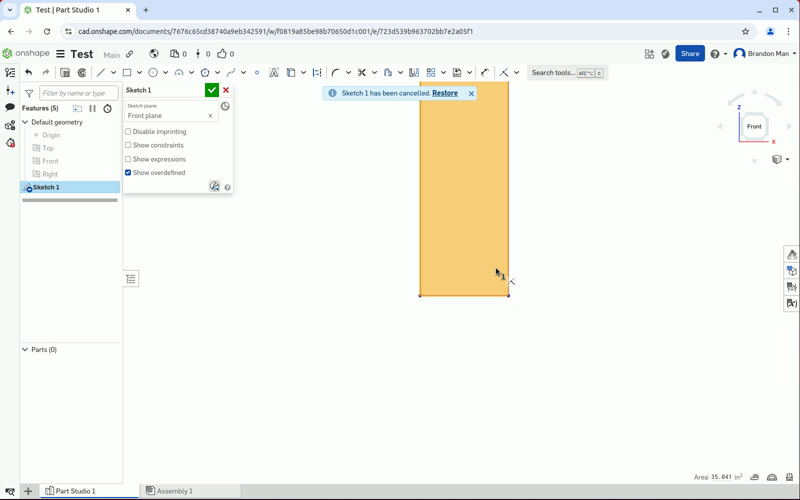
scroll(-6)
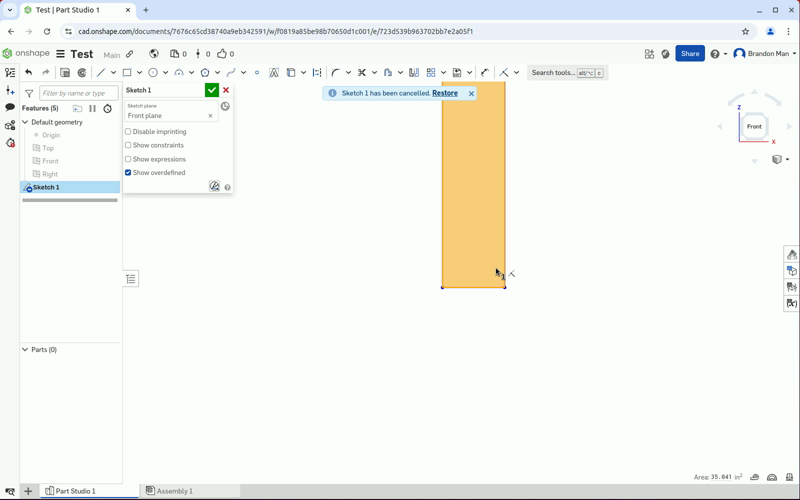
scroll(-6)
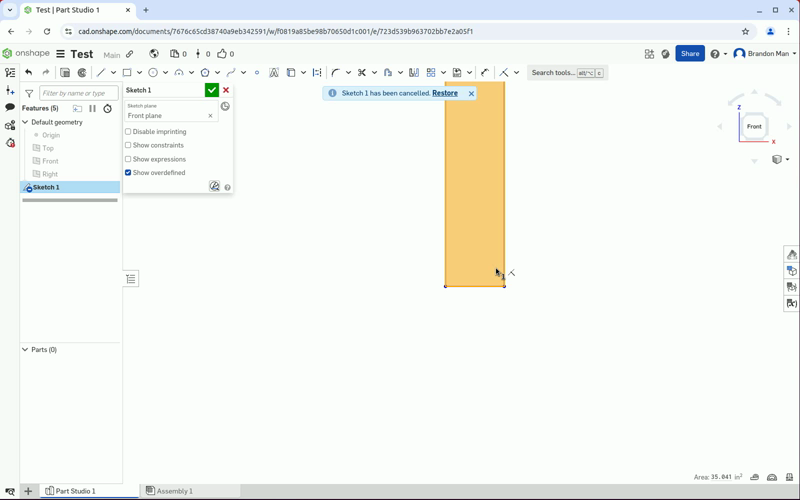
scroll(-6)
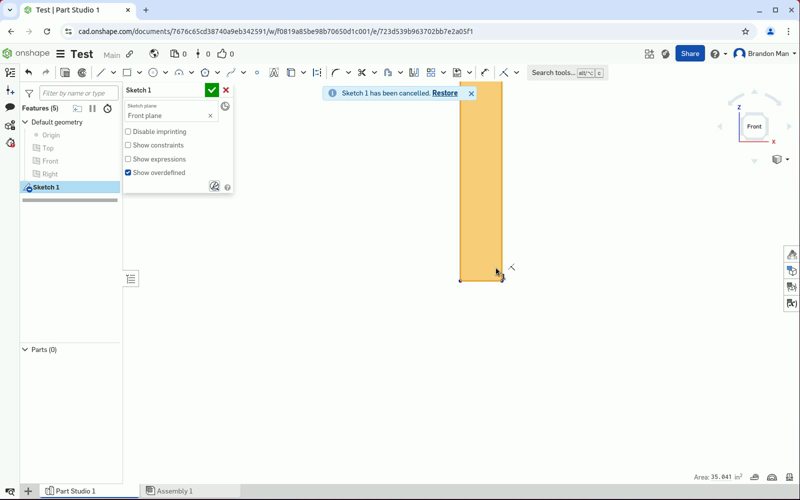
scroll(-6)
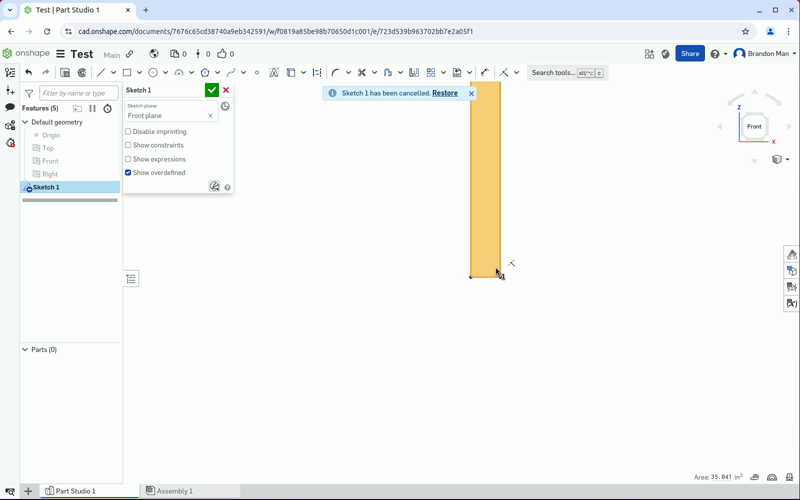
scroll(-6)
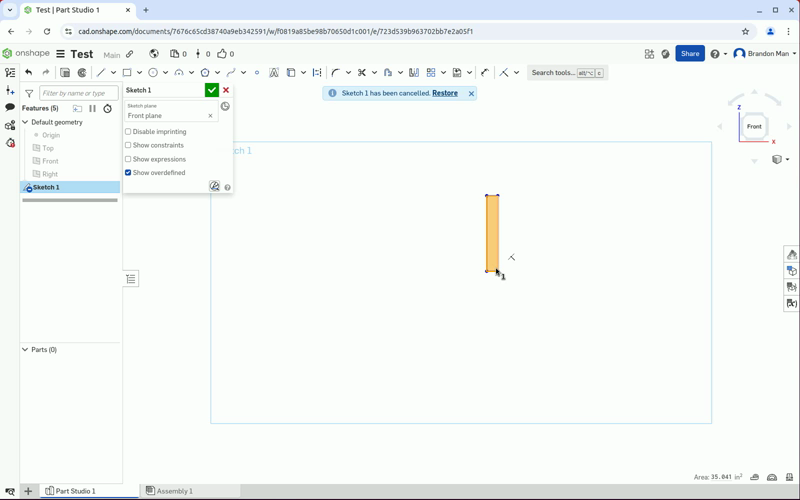
mouse_move(73, 352)
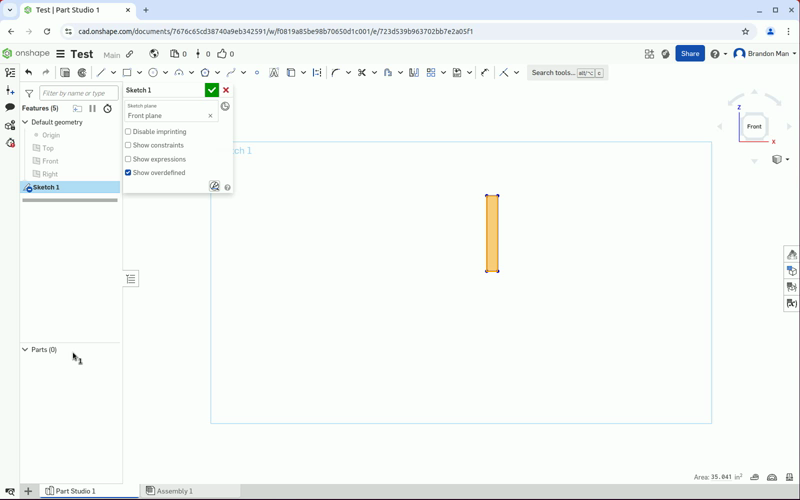
key(shift+y)
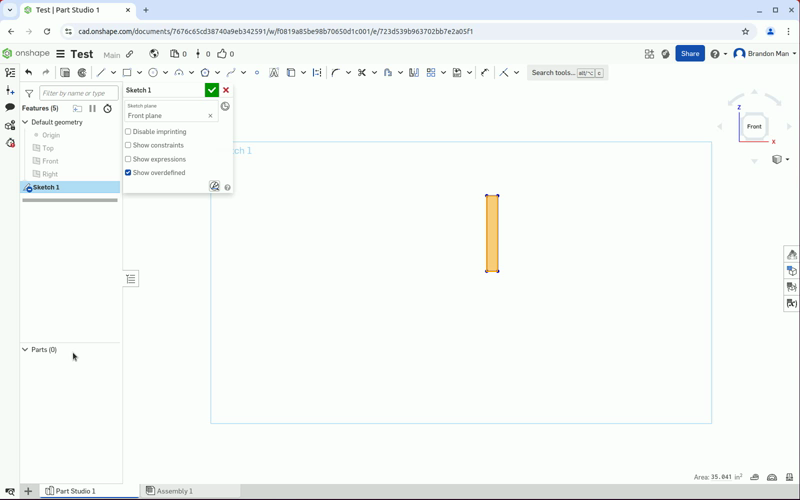
key(shift+e)
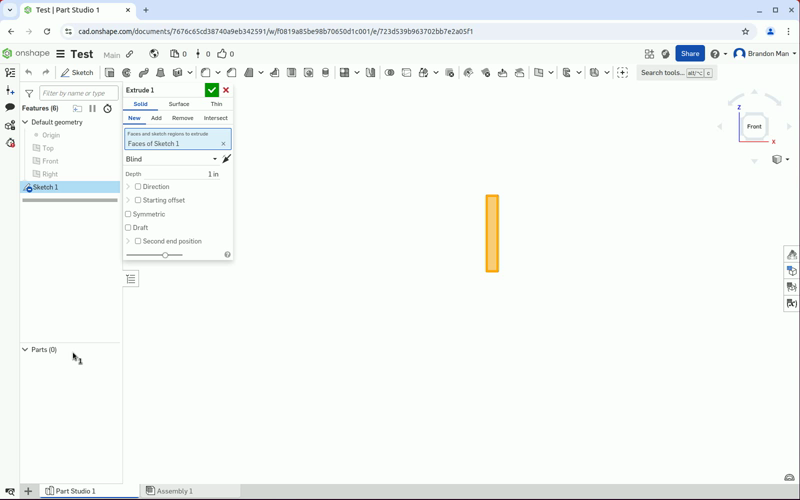
mouse_move(143, 106)
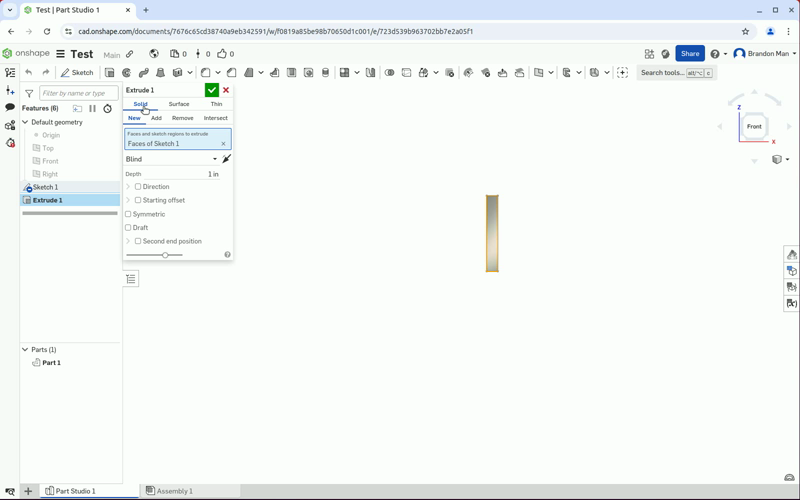
click(143, 106)
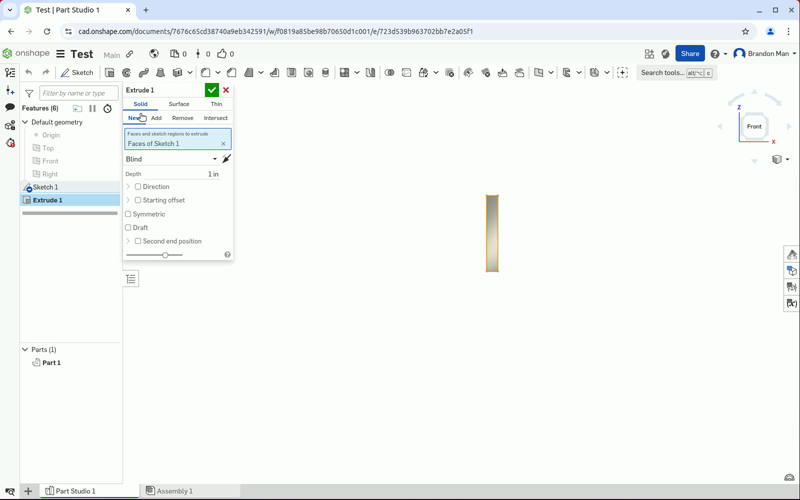
mouse_move(137, 120)
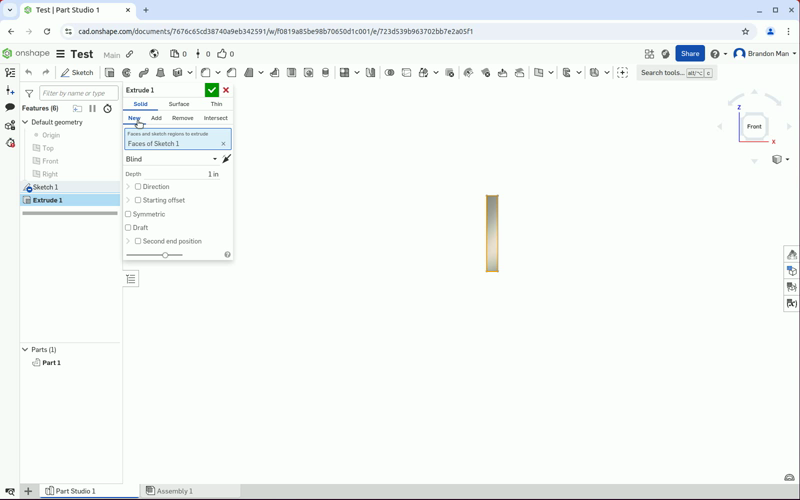
click(137, 120)
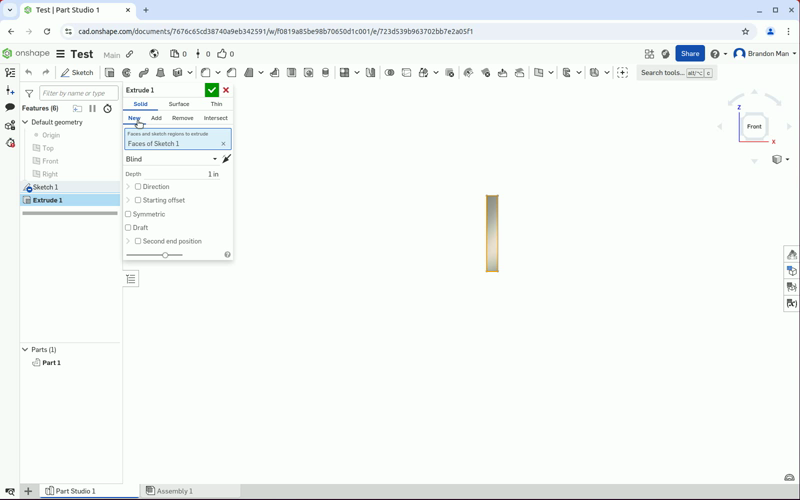
key(tab, 4)
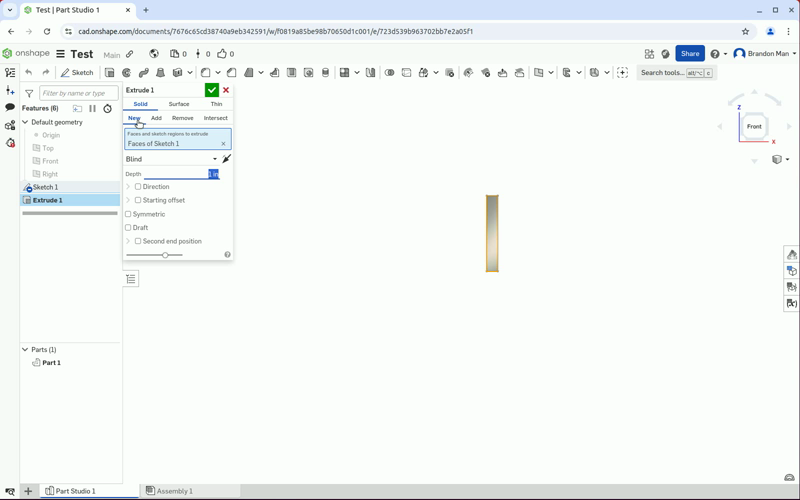
text(23.108)
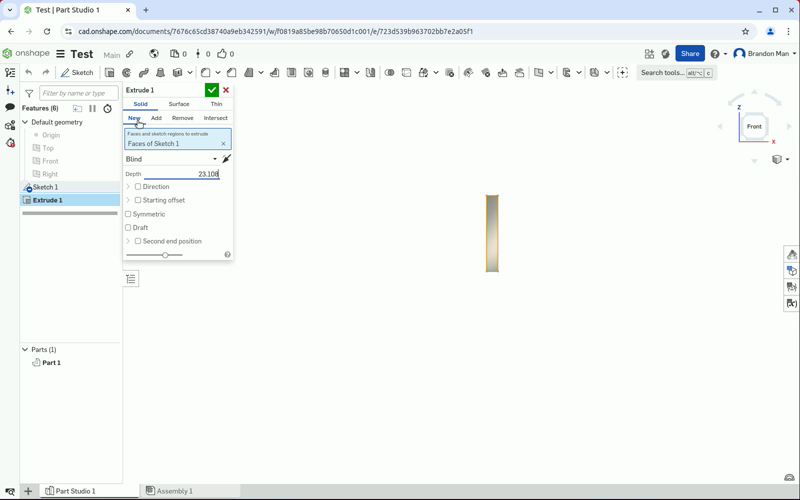
key(enter)
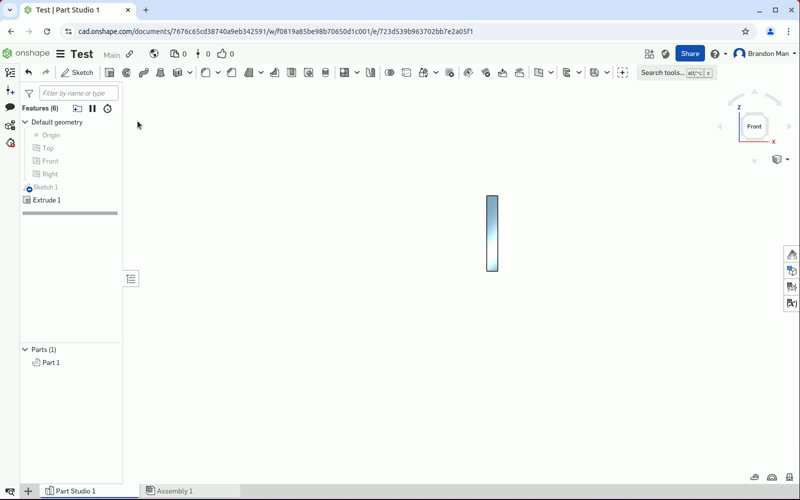
key(shift+h)
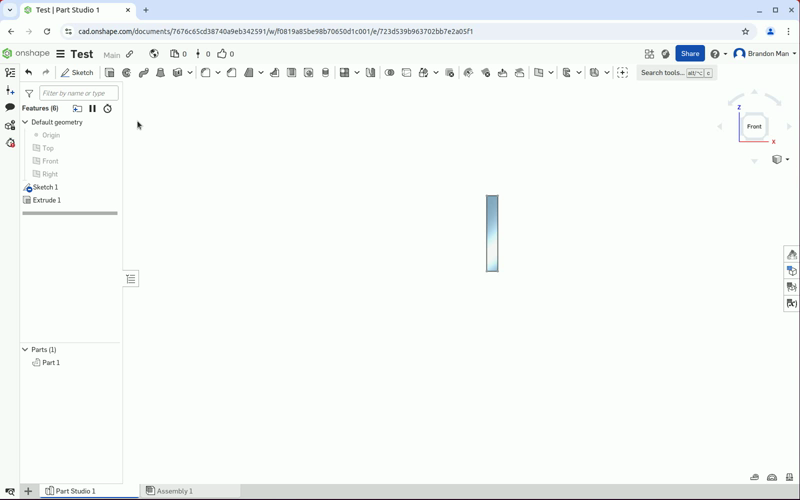
key(shift+h)
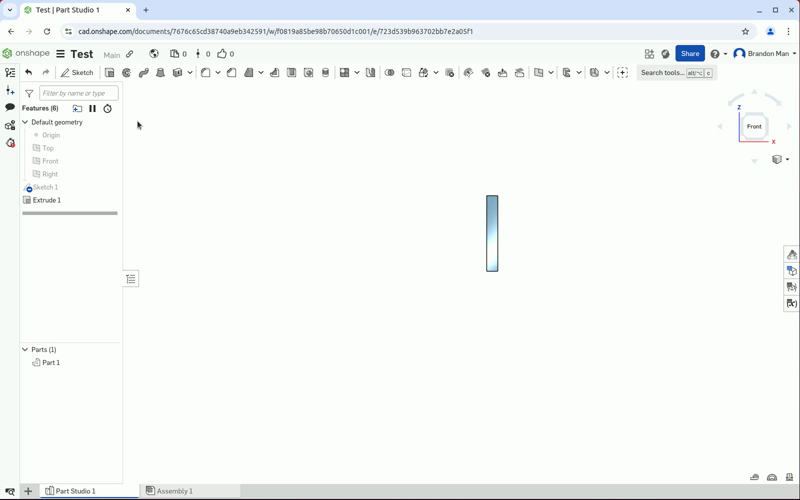
mouse_move(73, 189)
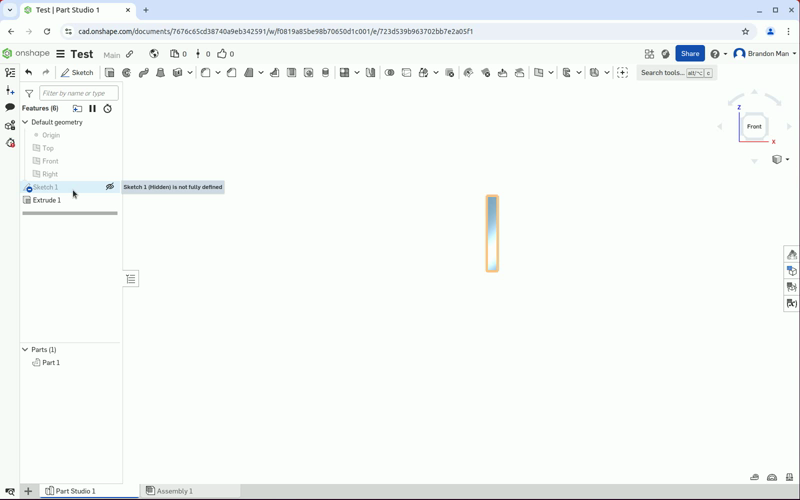
click(73, 189)
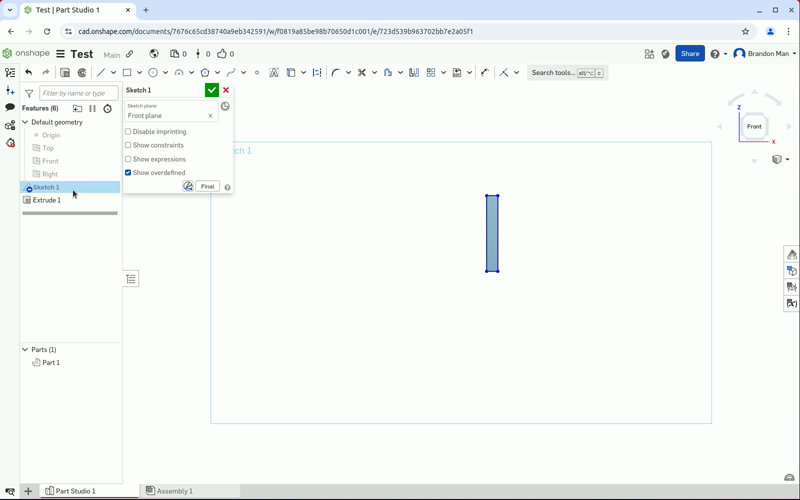
mouse_move(229, 92)
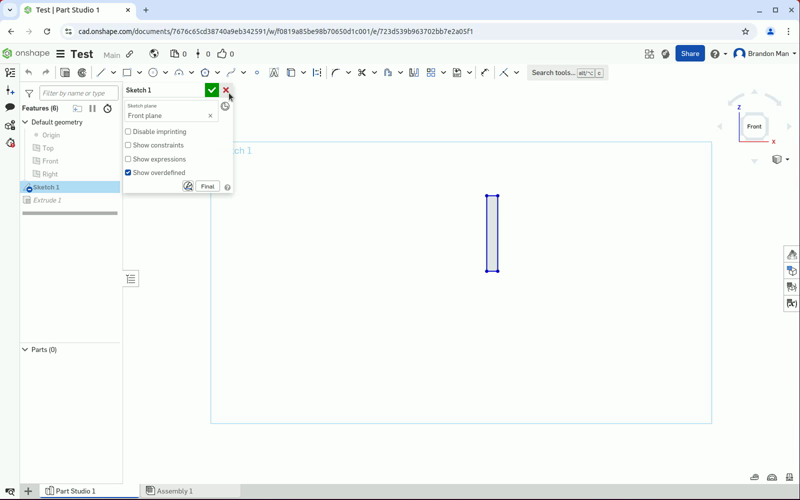
click(229, 92)
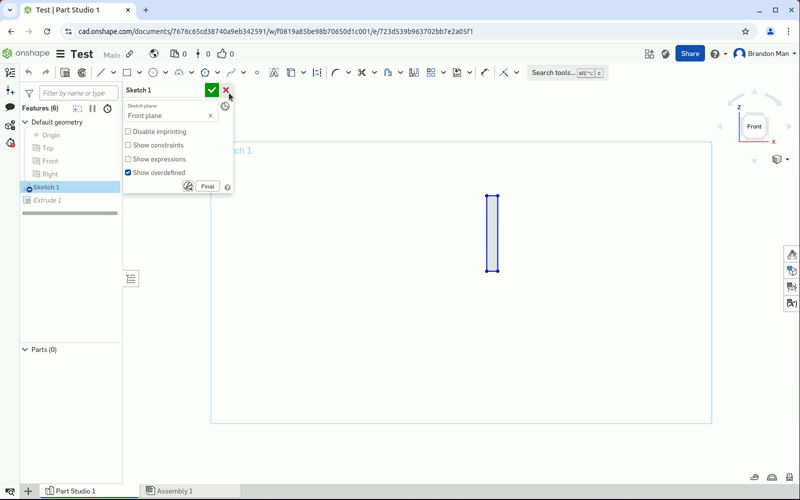
key(shift+s)
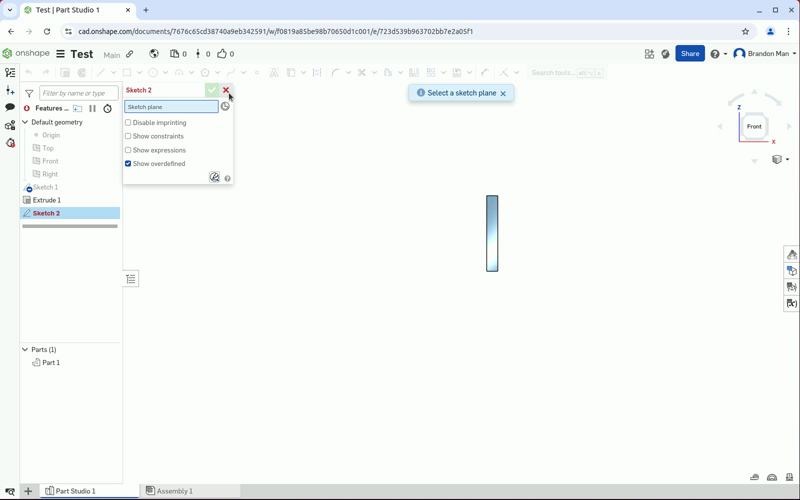
mouse_move(73, 163)
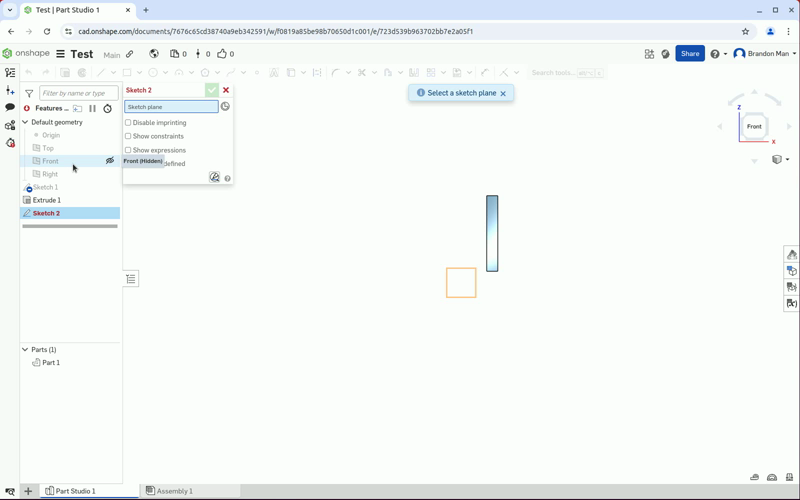
click(73, 163)
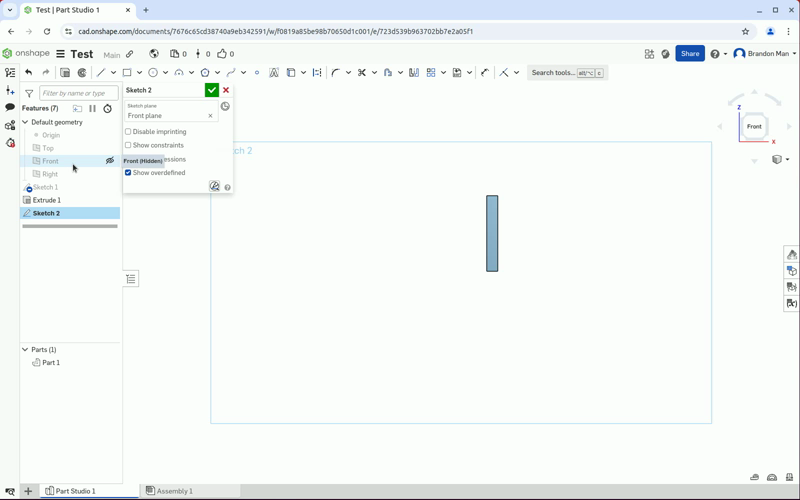
mouse_move(73, 352)
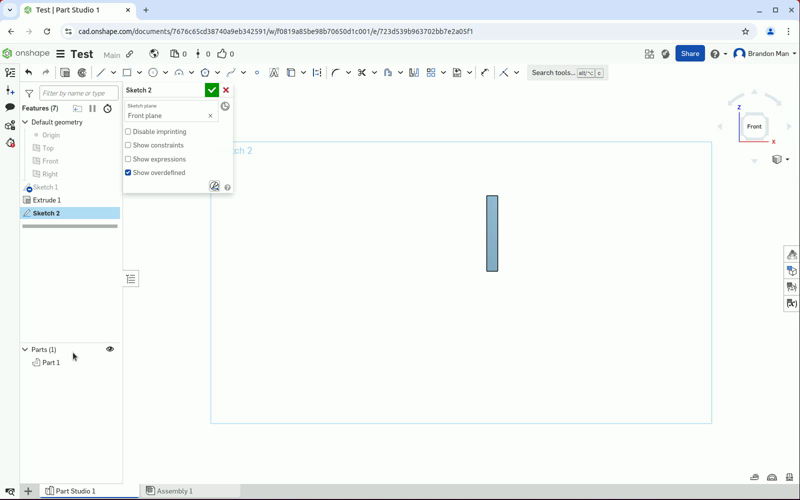
key(y)
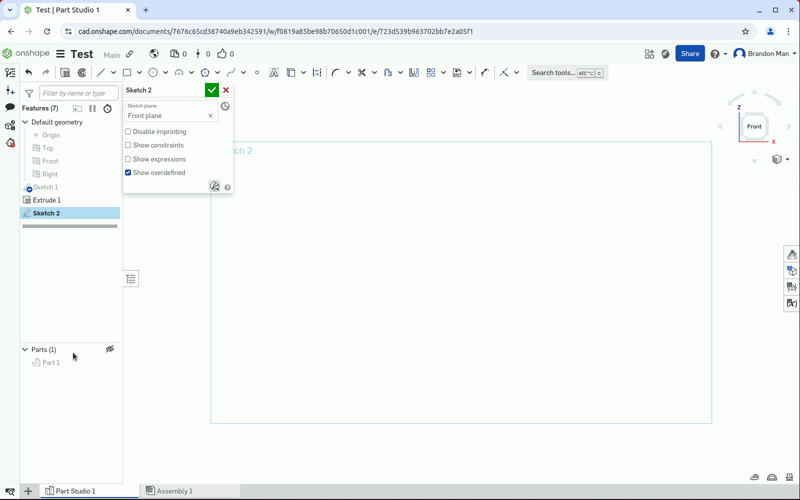
key(l)
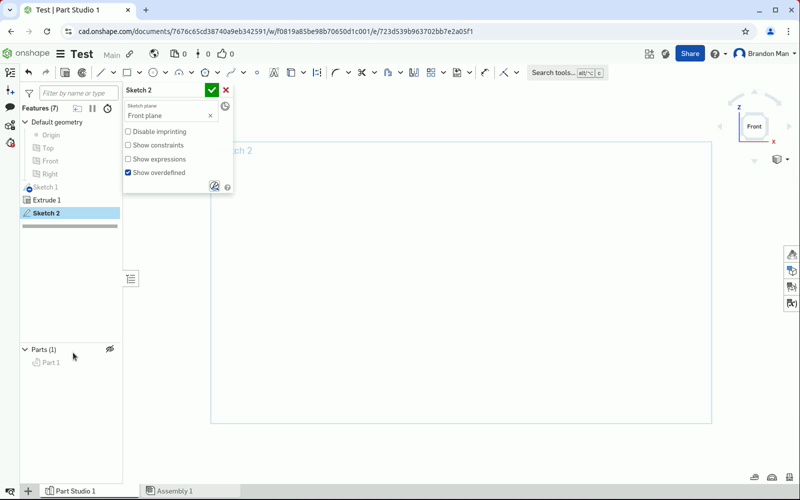
key_down(shift)
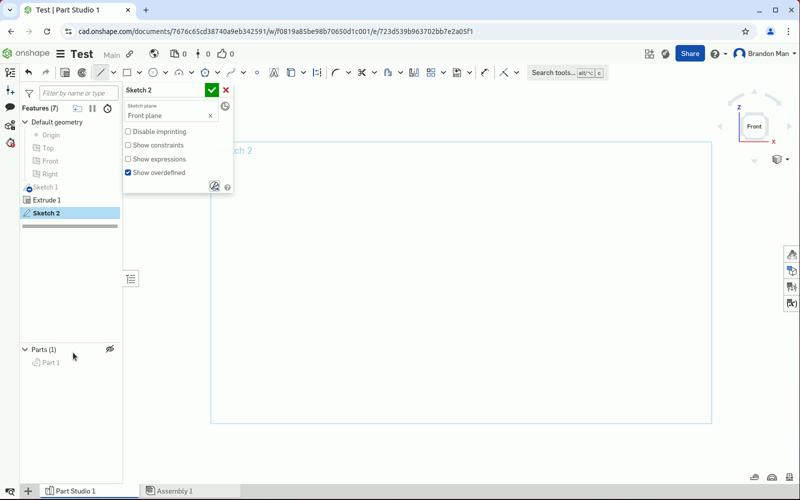
mouse_move(423, 271)
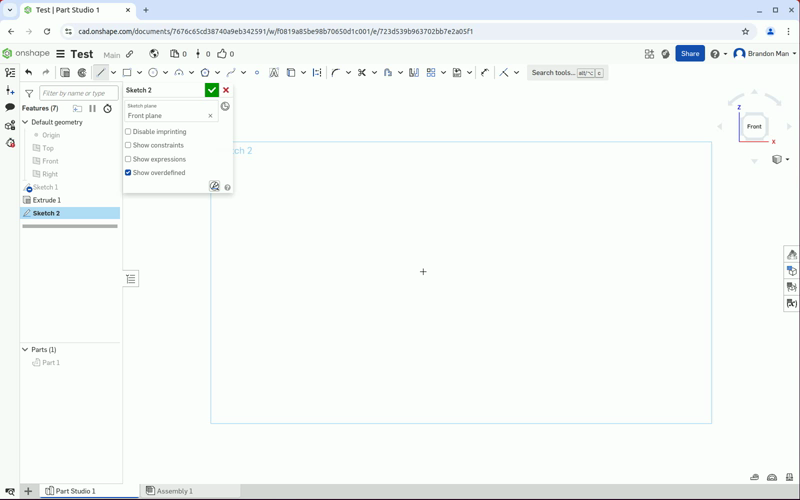
click(423, 271)
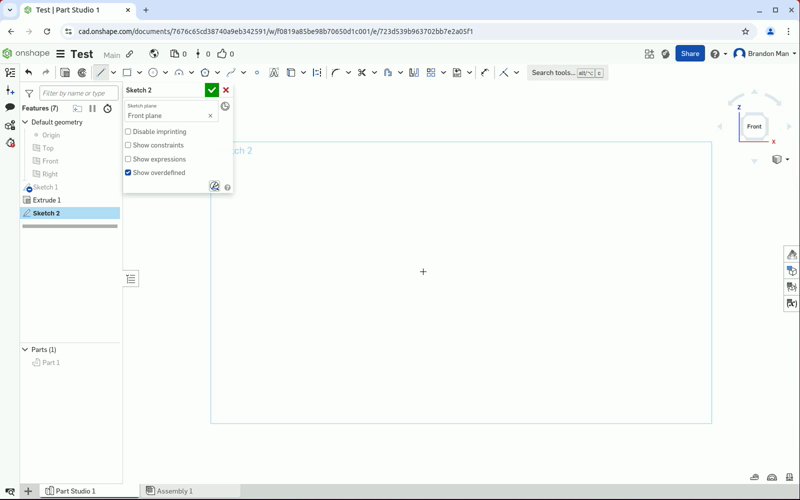
key_up(shift)
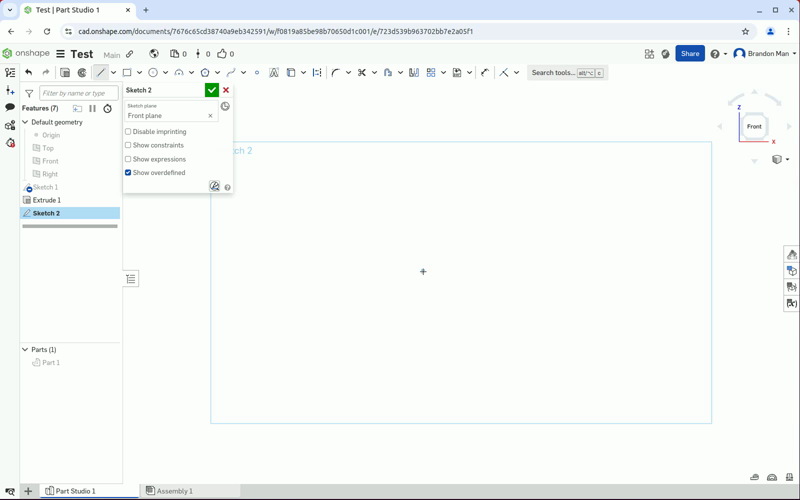
key_down(shift)
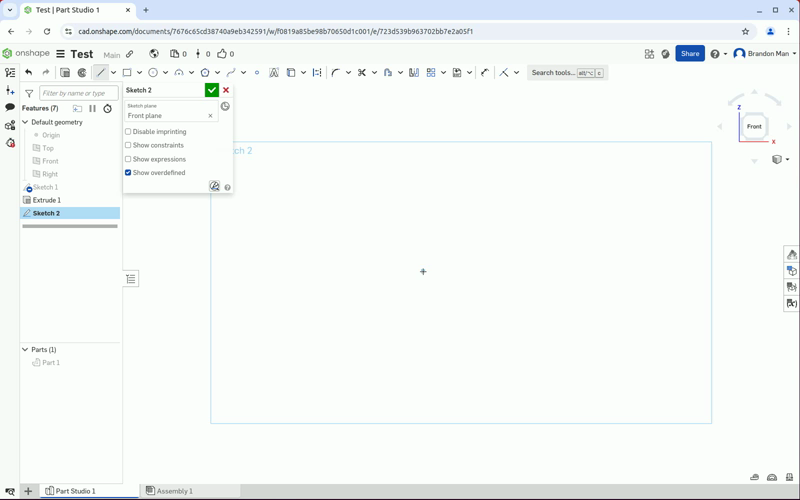
mouse_move(453, 271)
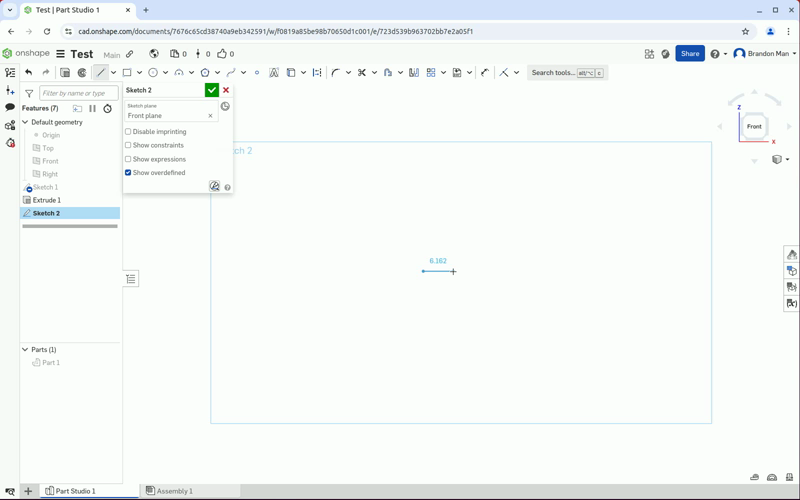
mouse_move(434, 271)
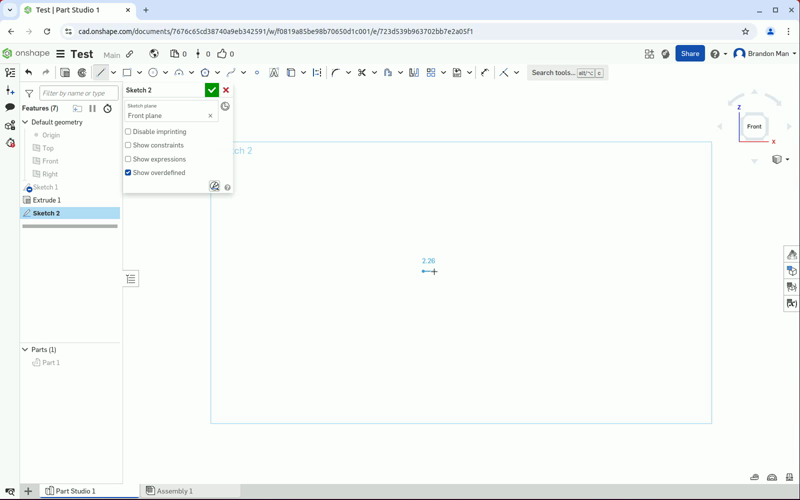
click(434, 271)
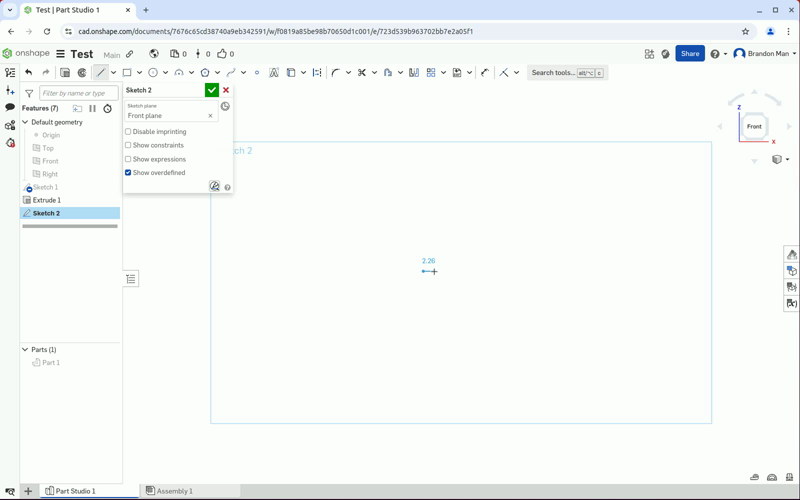
key_up(shift)
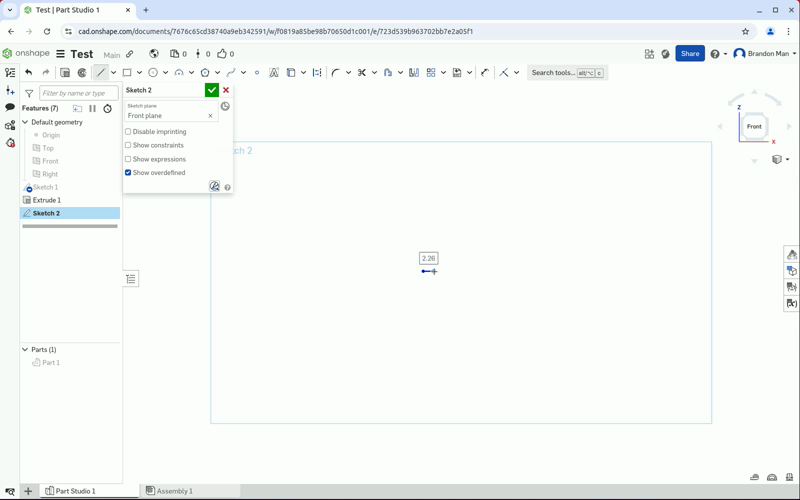
key_down(shift)
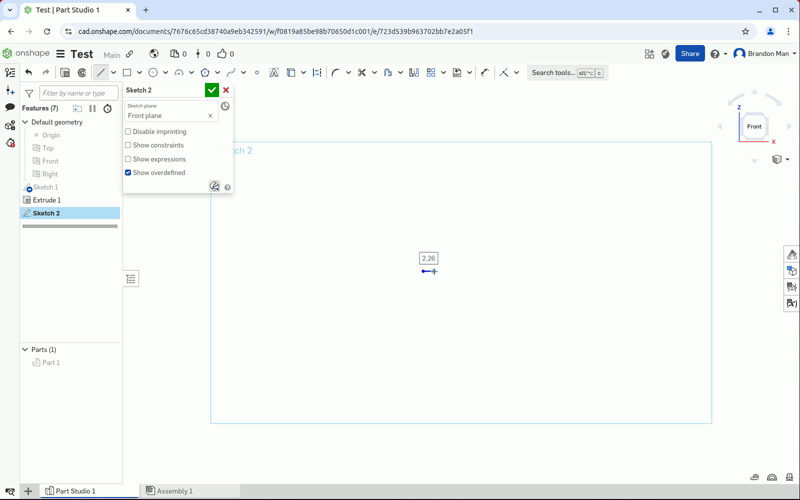
mouse_move(434, 195)
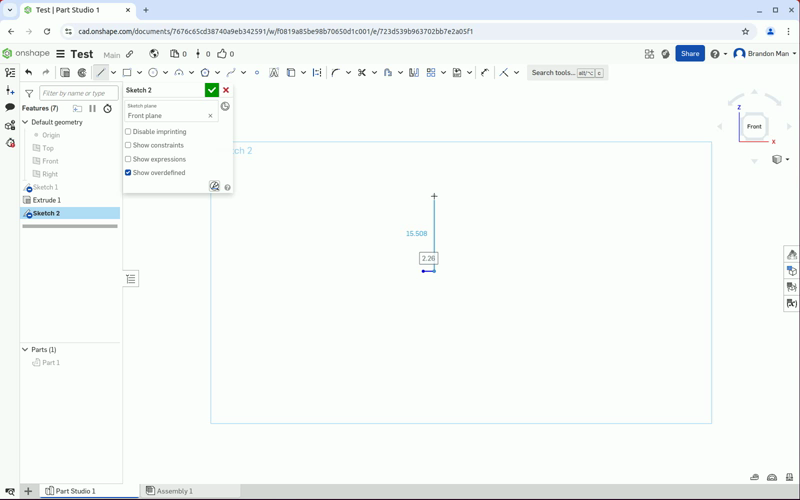
click(434, 195)
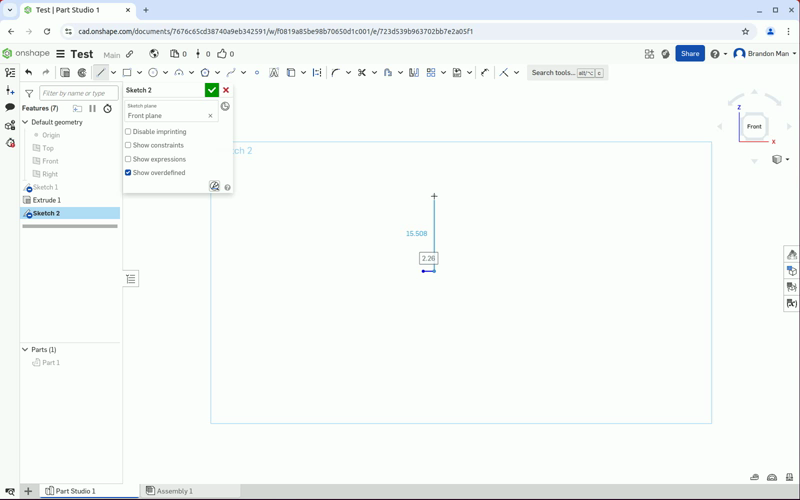
key_up(shift)
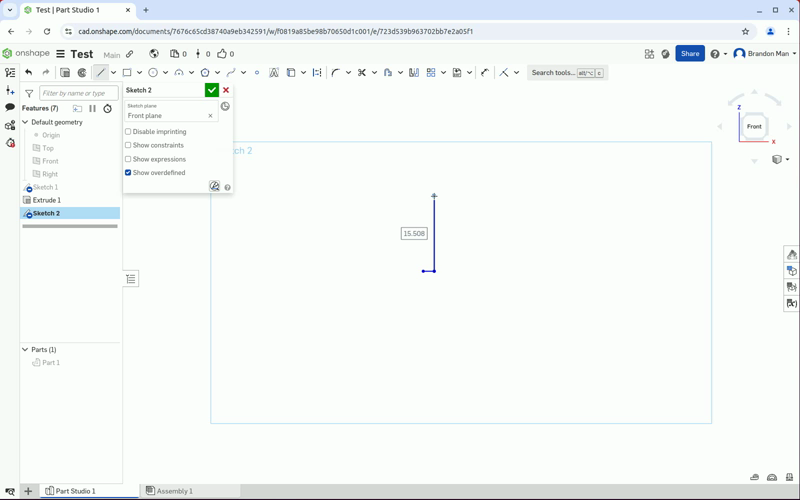
key_down(shift)
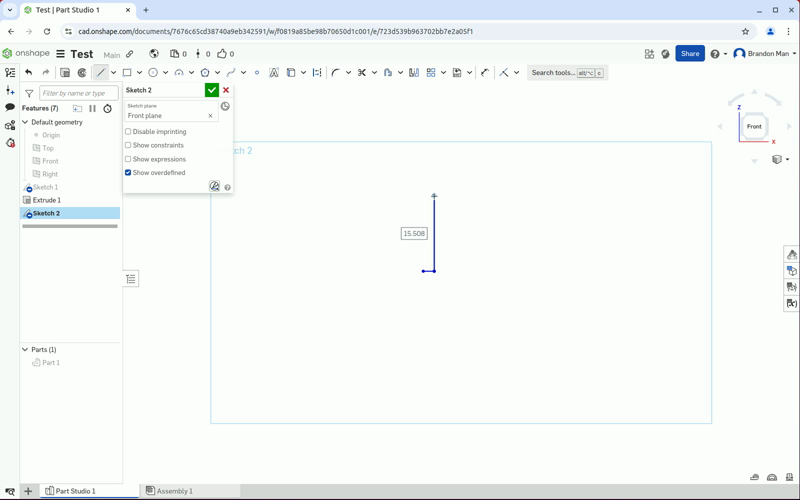
mouse_move(464, 195)
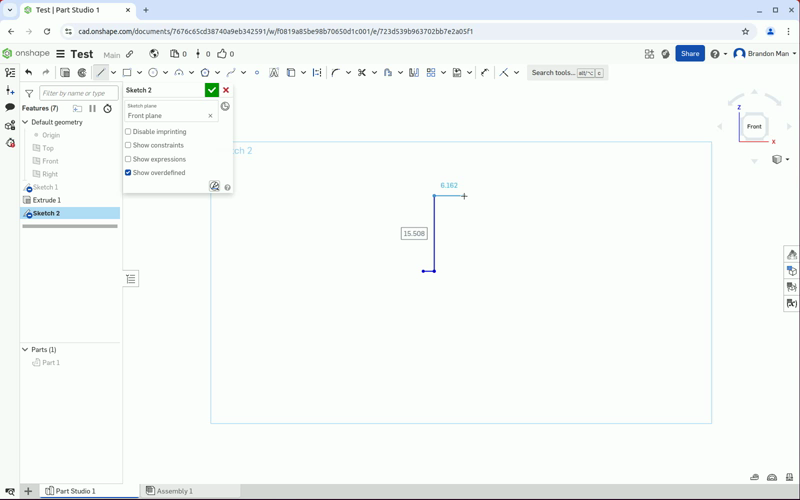
mouse_move(423, 195)
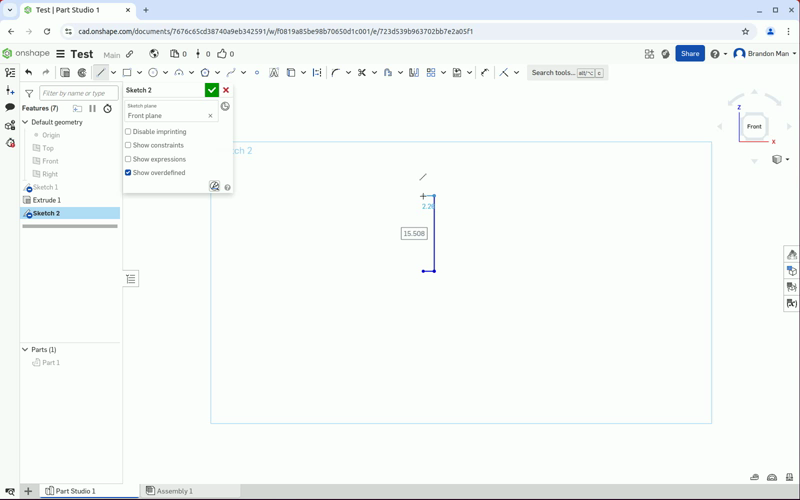
click(423, 195)
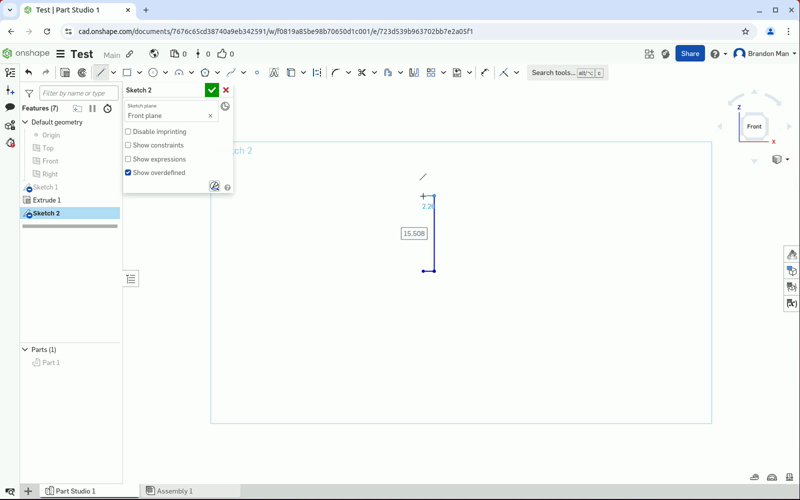
key_up(shift)
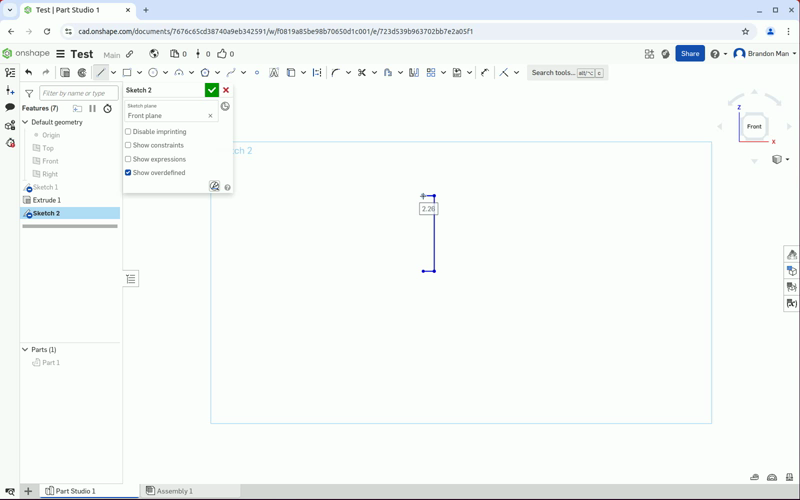
key_down(shift)
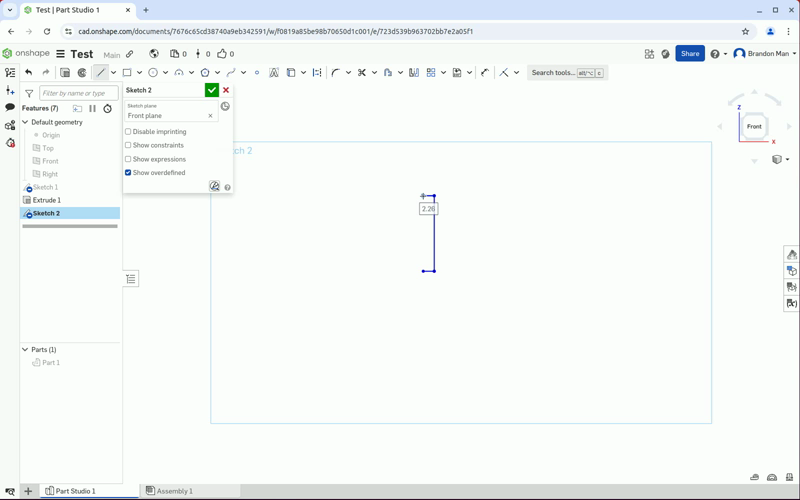
mouse_move(423, 271)
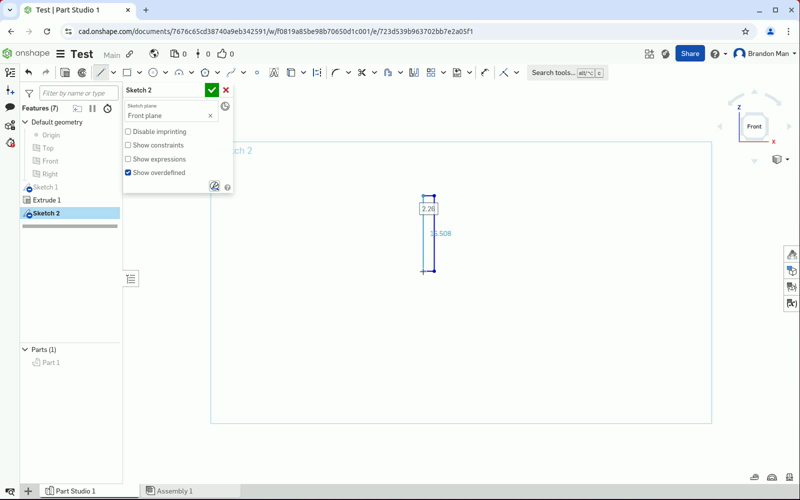
key_up(shift)
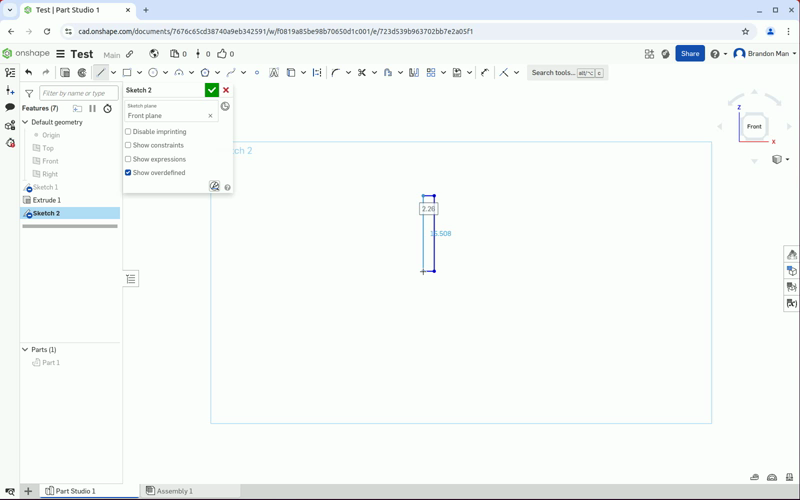
click(423, 271)
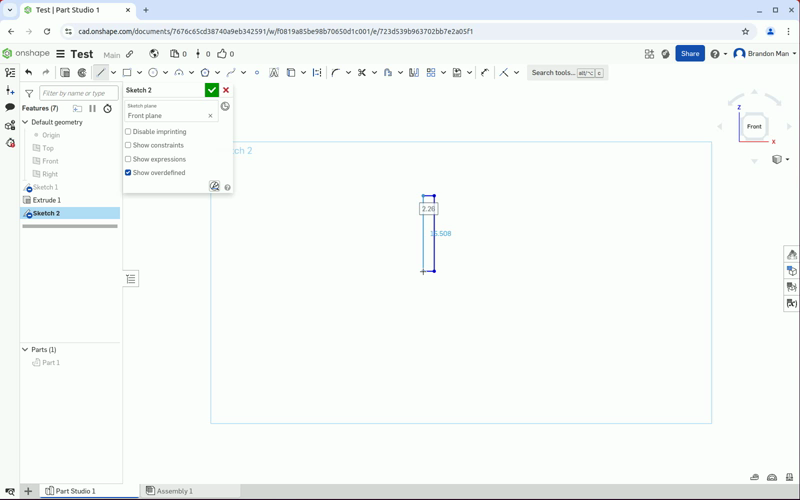
key(esc)
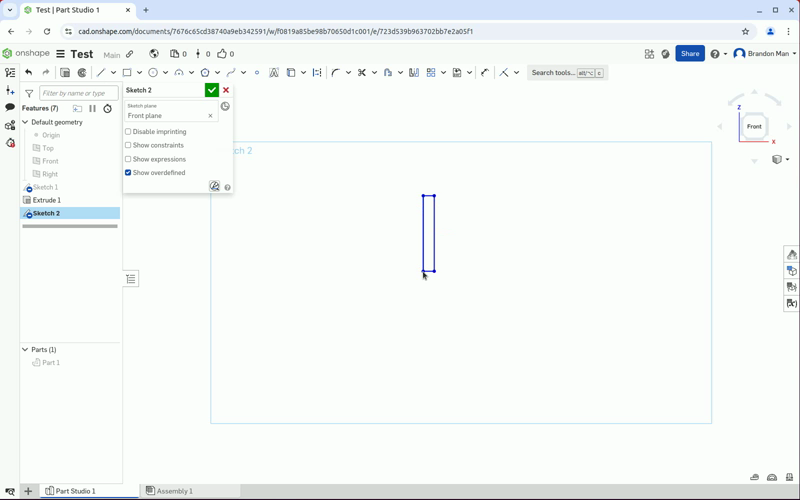
mouse_move(433, 252)
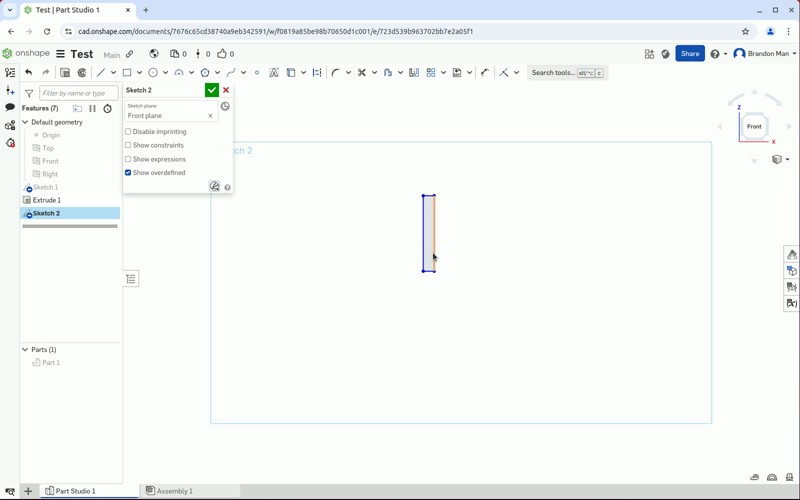
scroll(6)
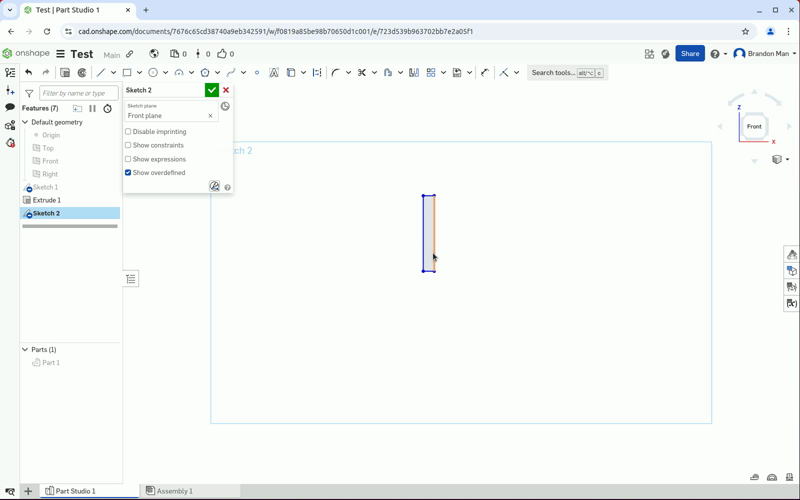
scroll(6)
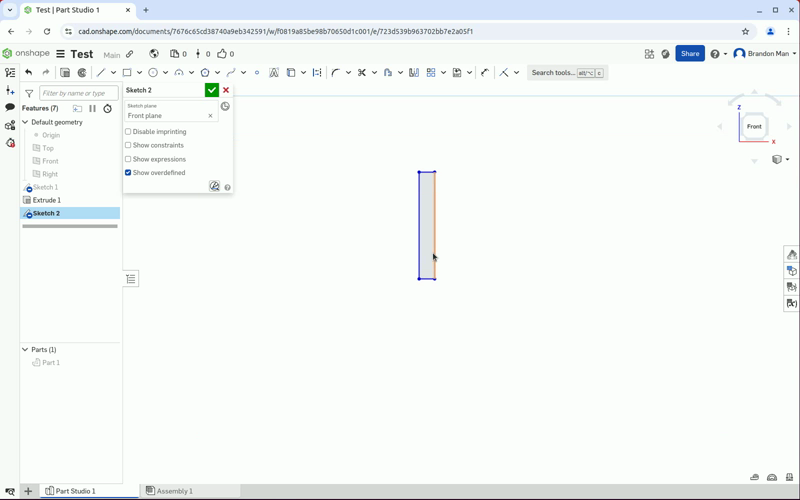
scroll(6)
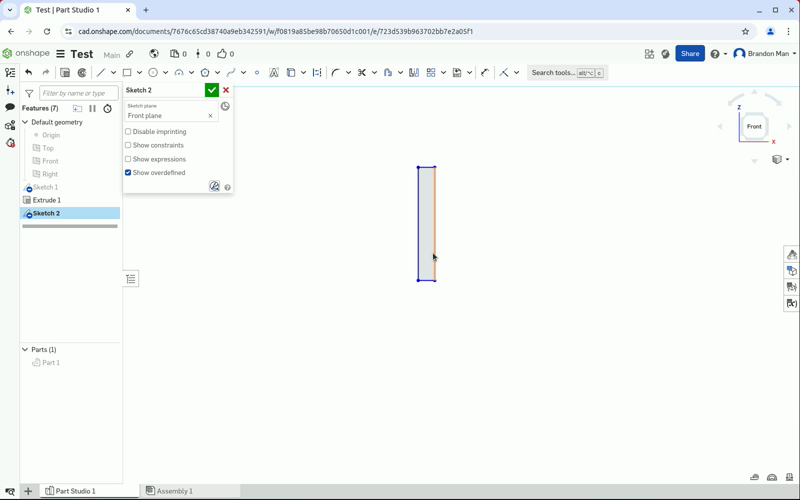
scroll(6)
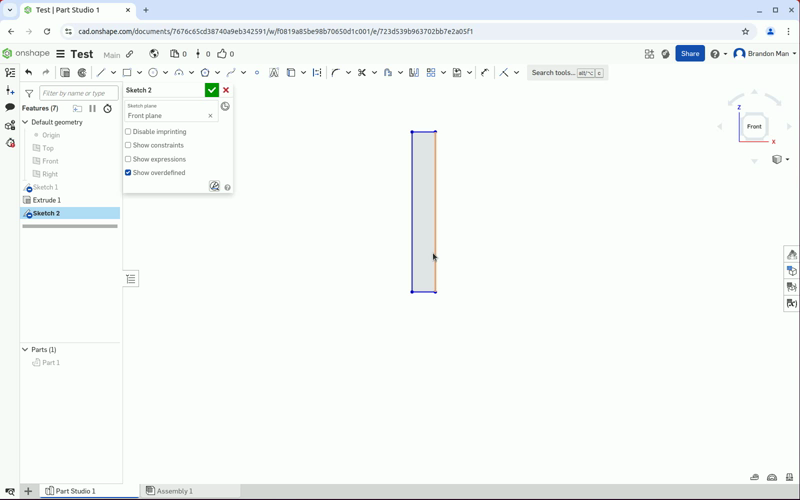
scroll(6)
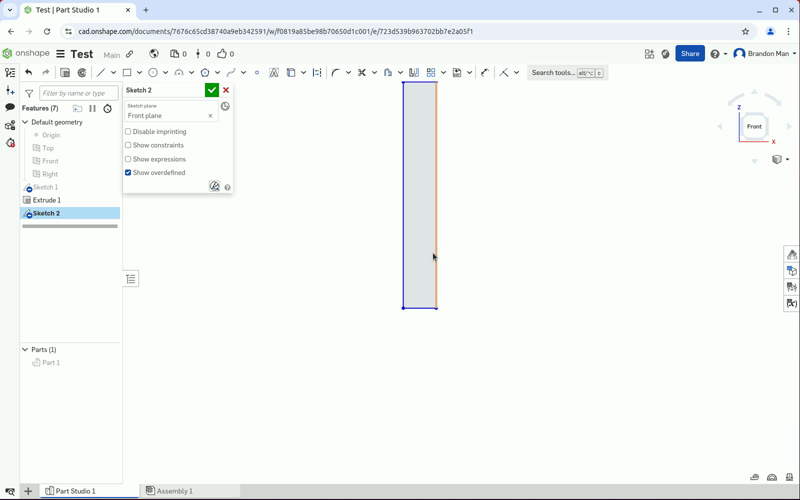
scroll(6)
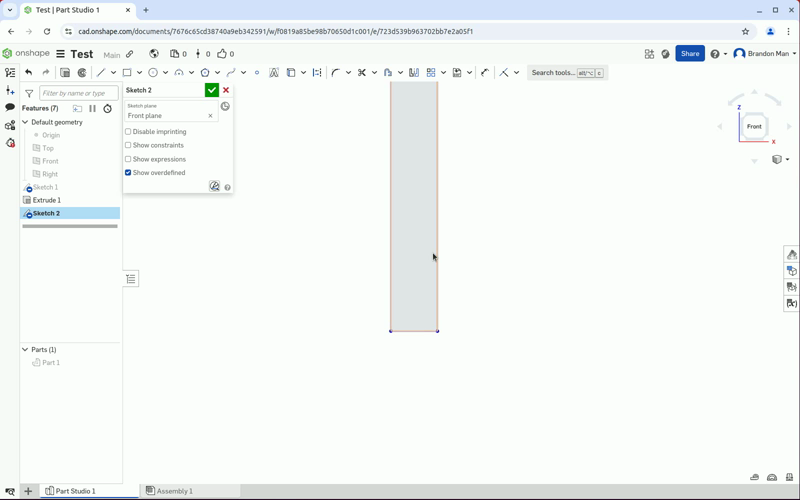
scroll(6)
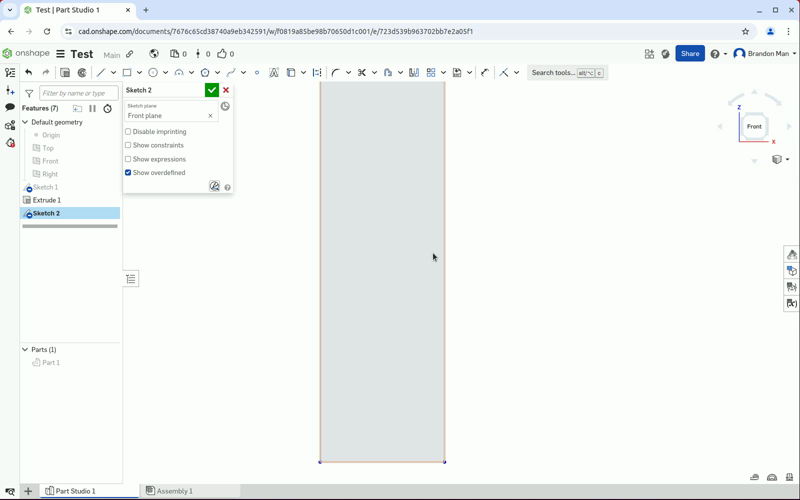
click(433, 252)
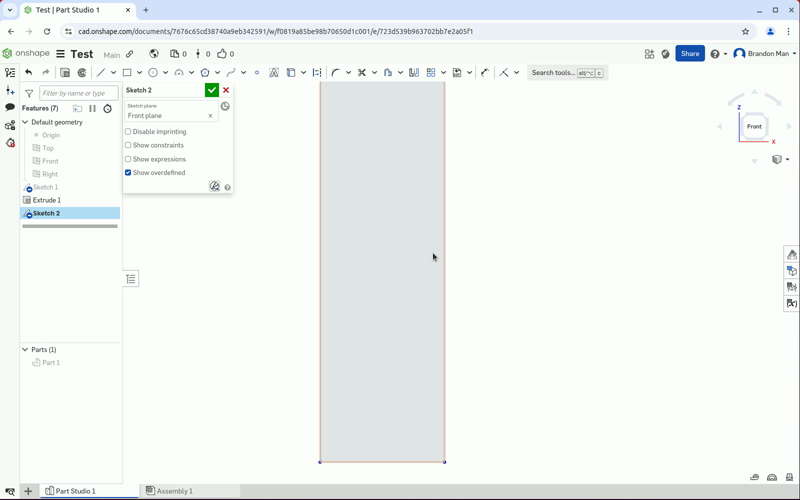
scroll(-6)
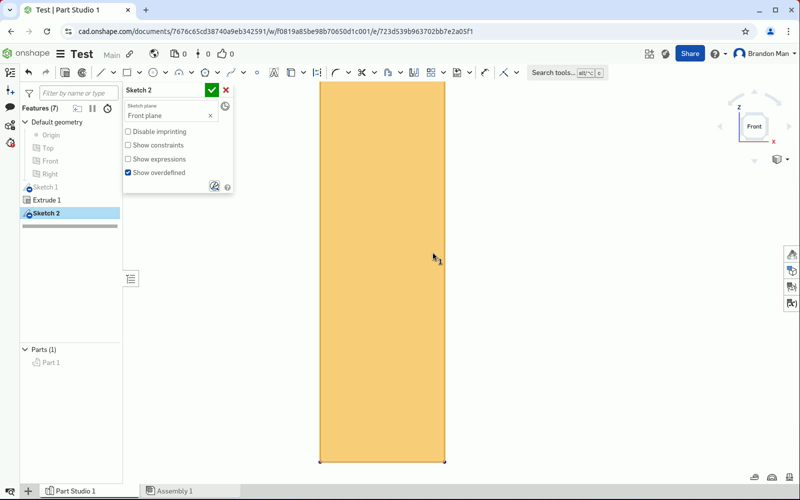
scroll(-6)
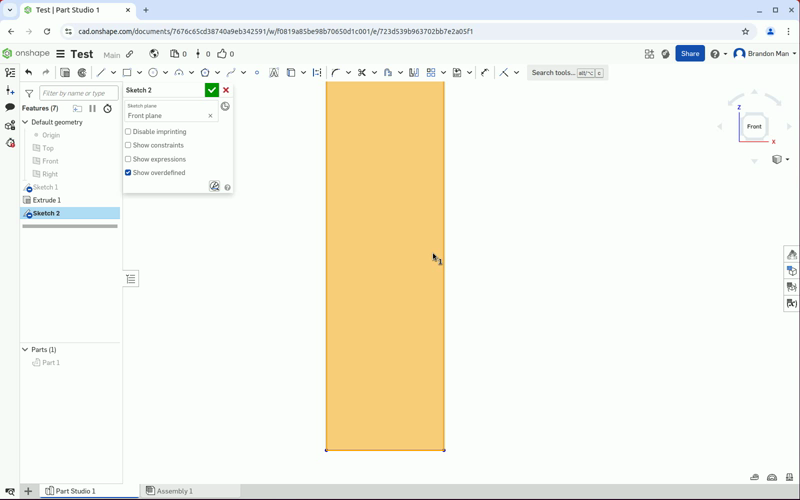
scroll(-6)
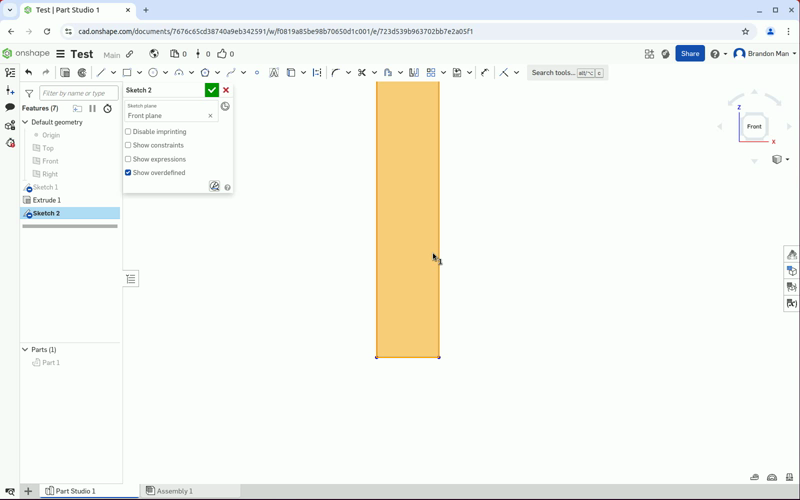
scroll(-6)
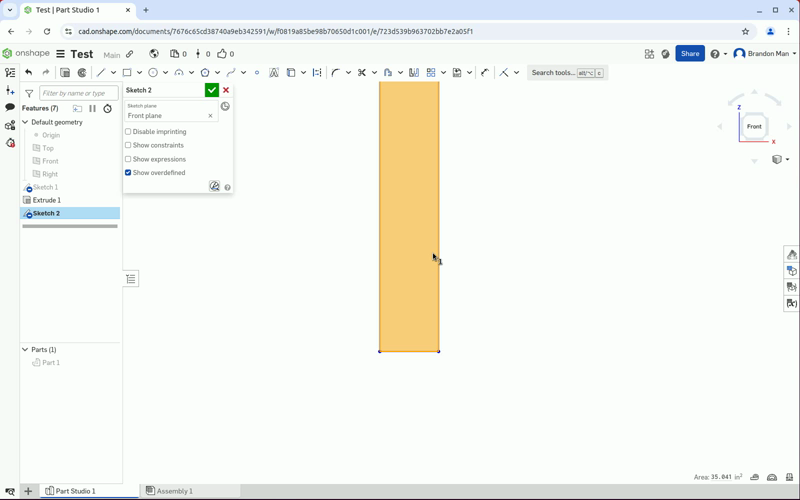
scroll(-6)
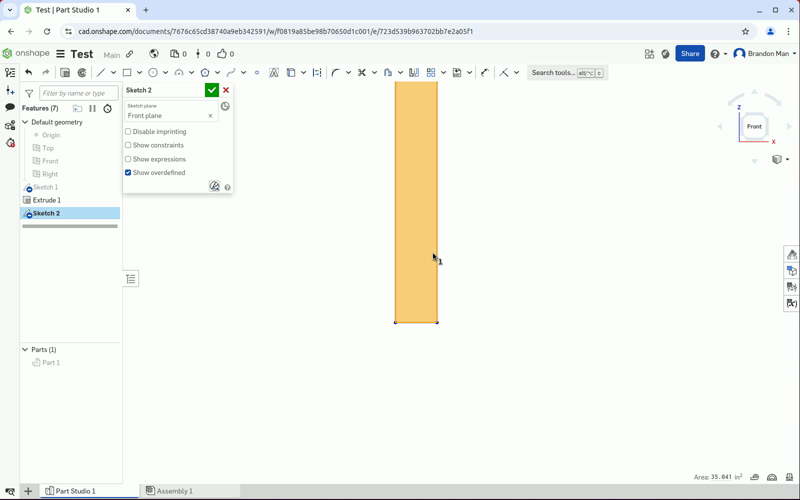
scroll(-6)
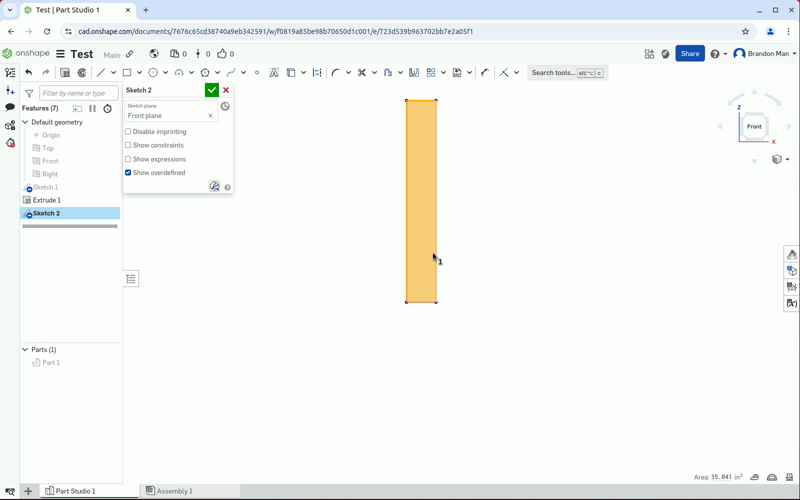
scroll(-6)
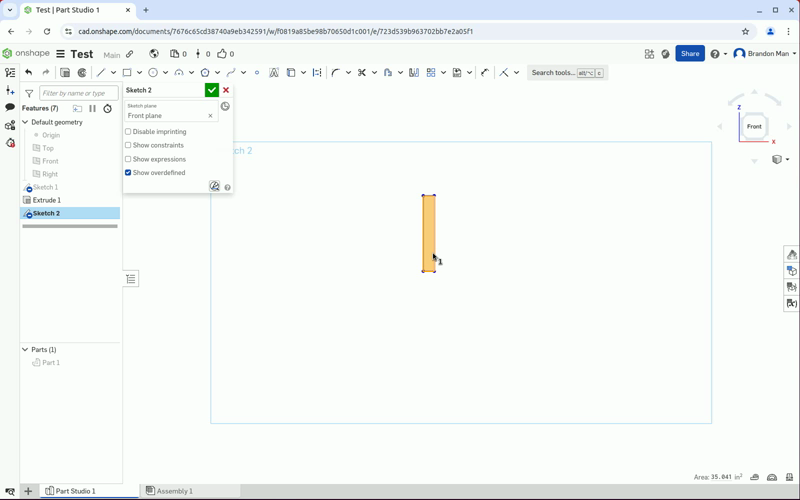
mouse_move(73, 352)
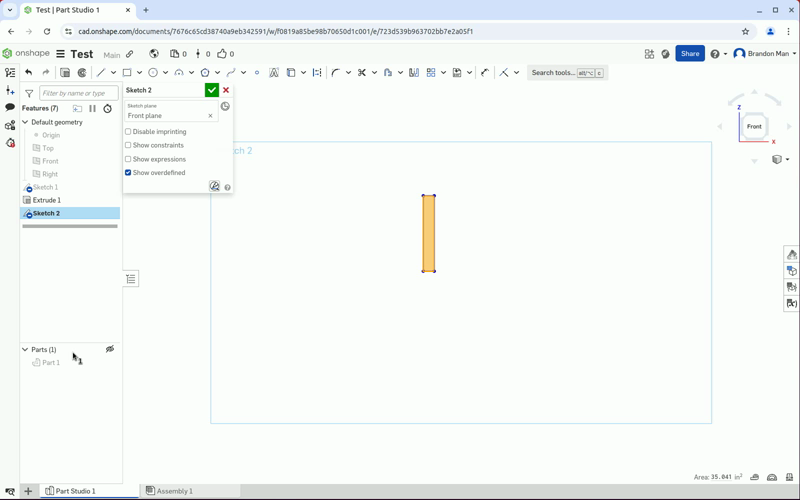
key(shift+y)
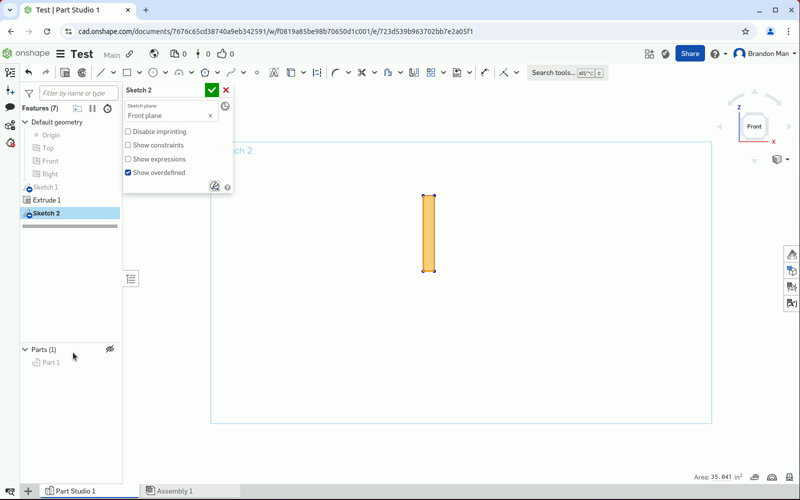
key(shift+e)
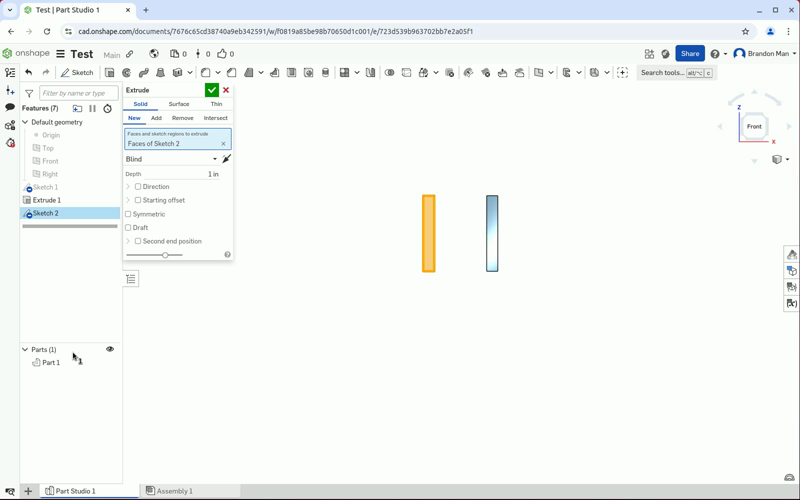
mouse_move(143, 106)
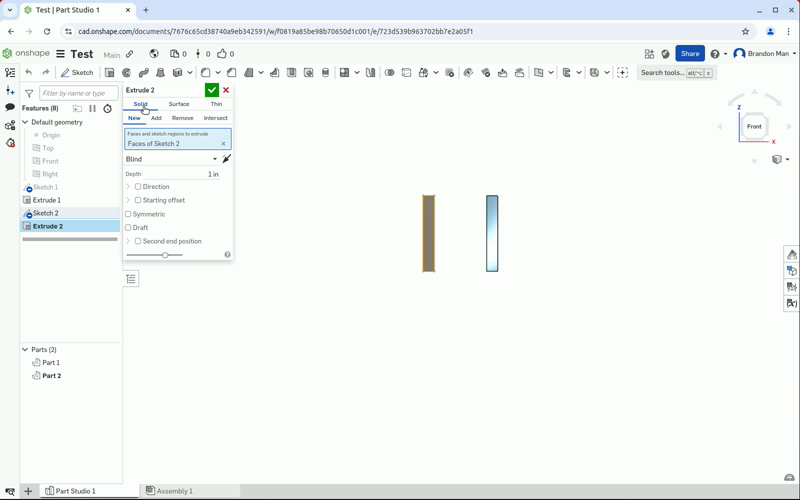
click(143, 106)
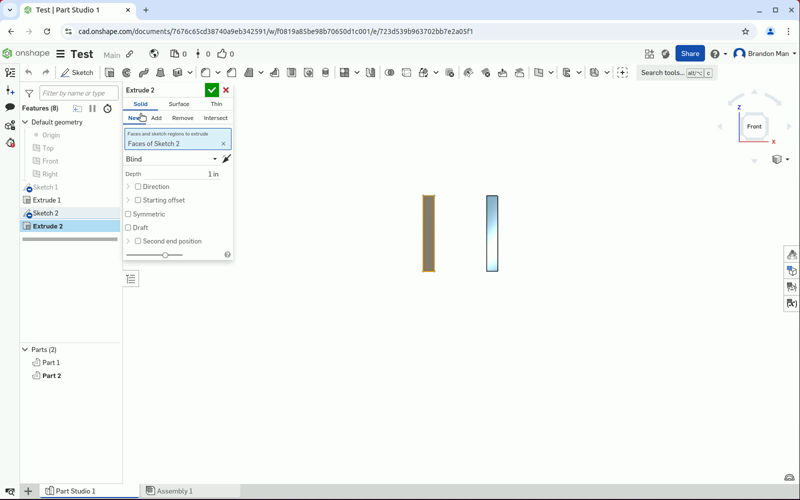
mouse_move(137, 120)
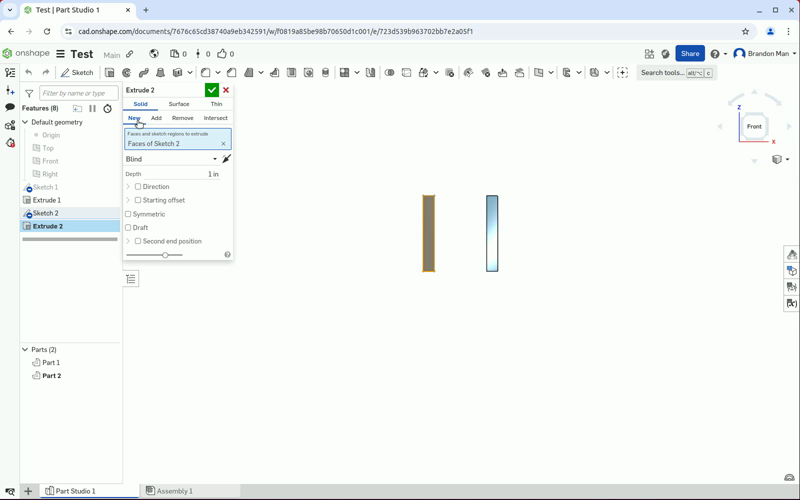
click(137, 120)
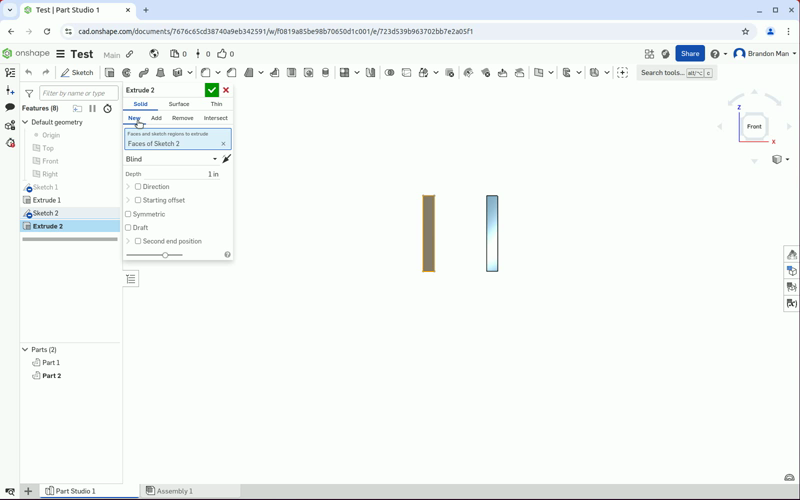
key(tab, 4)
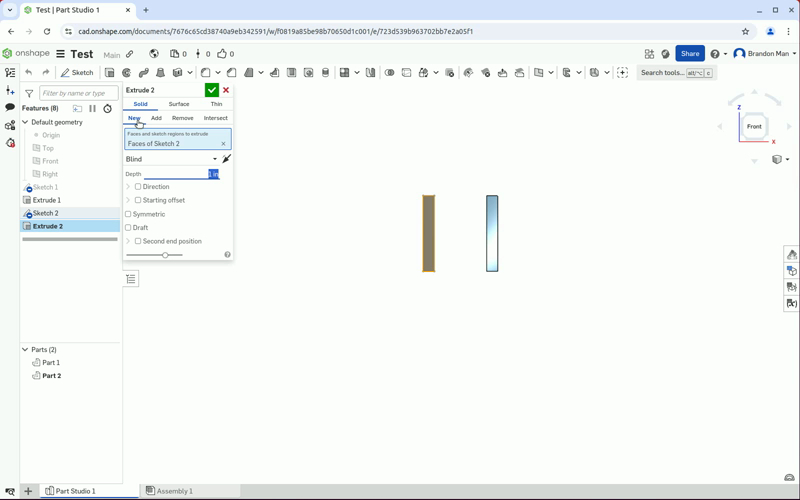
text(23.108)
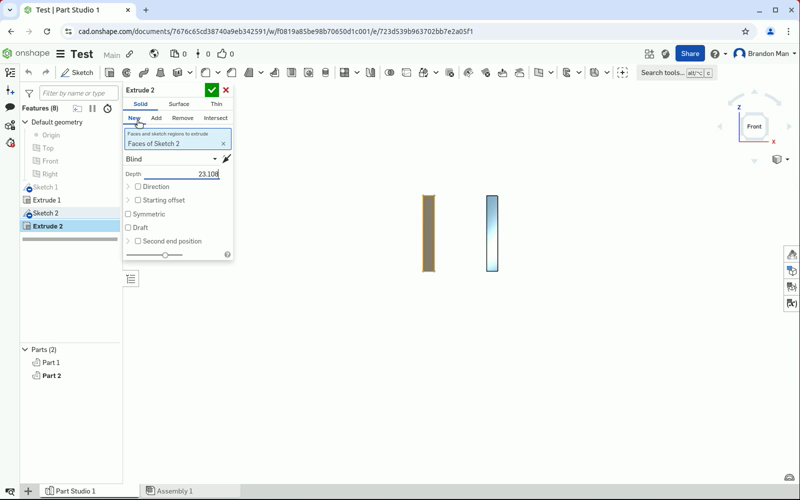
key(enter)
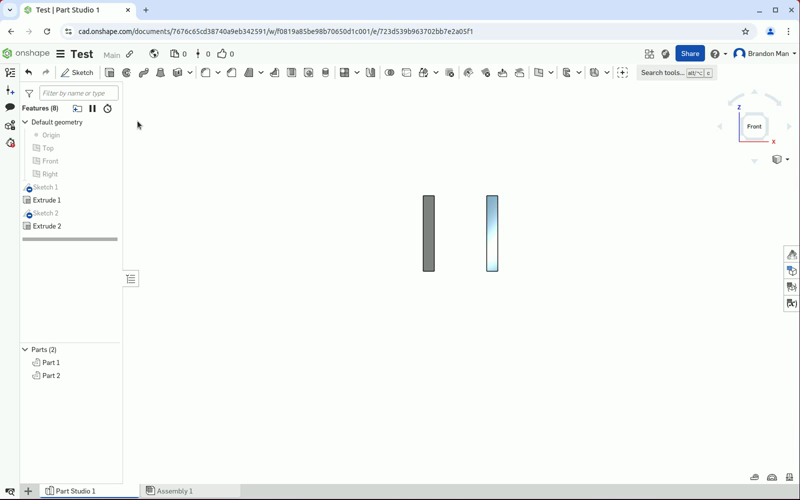
key(shift+h)
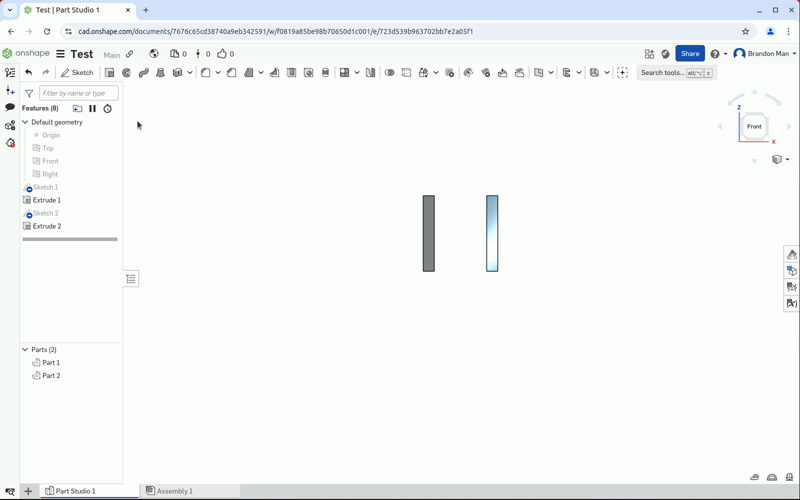
key(shift+h)
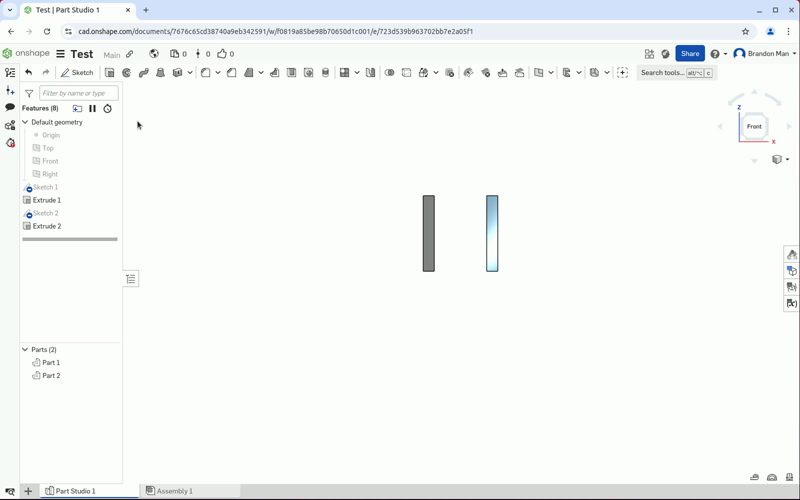
mouse_move(73, 189)
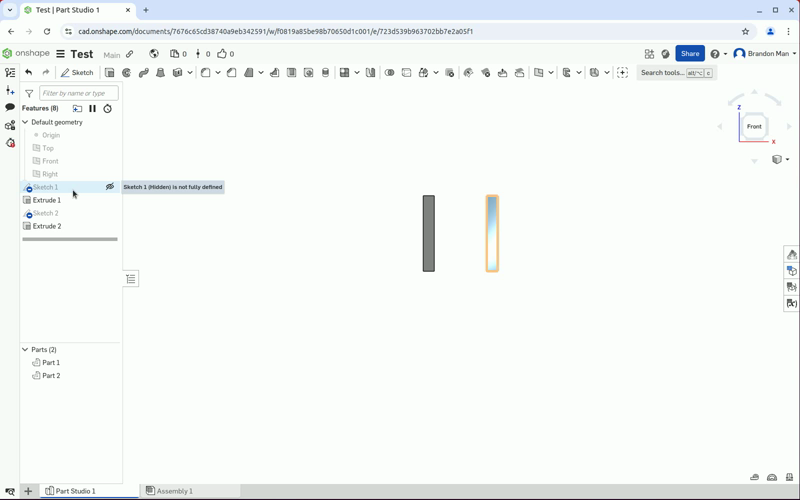
click(73, 189)
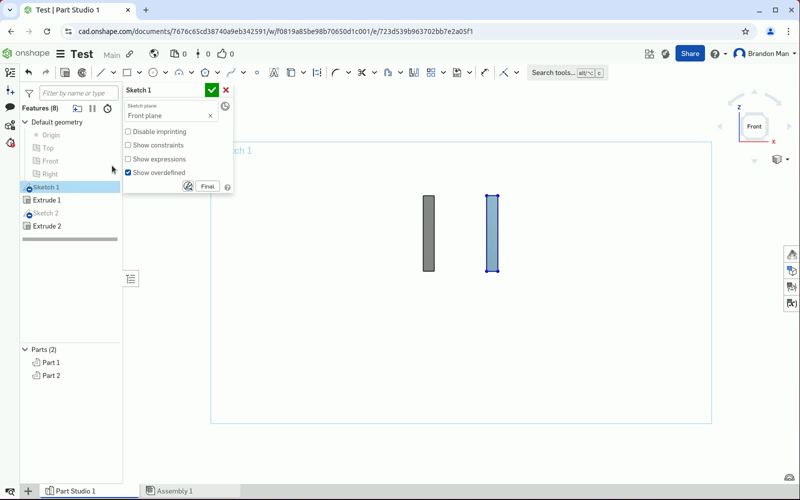
mouse_move(229, 92)
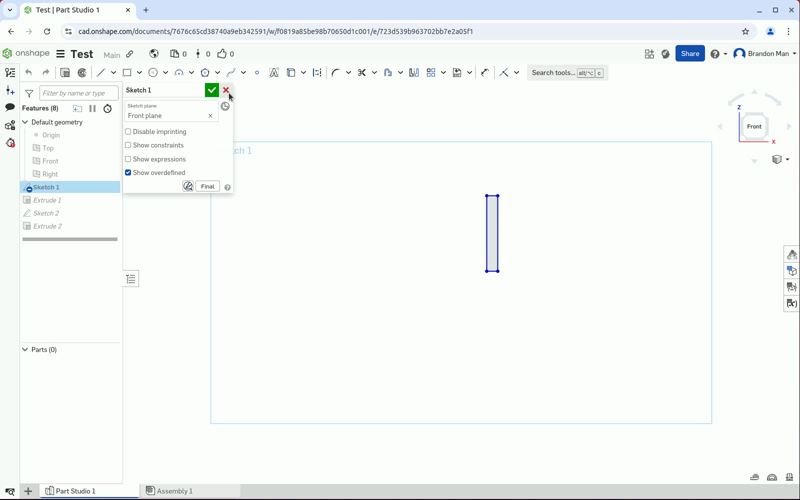
click(229, 92)
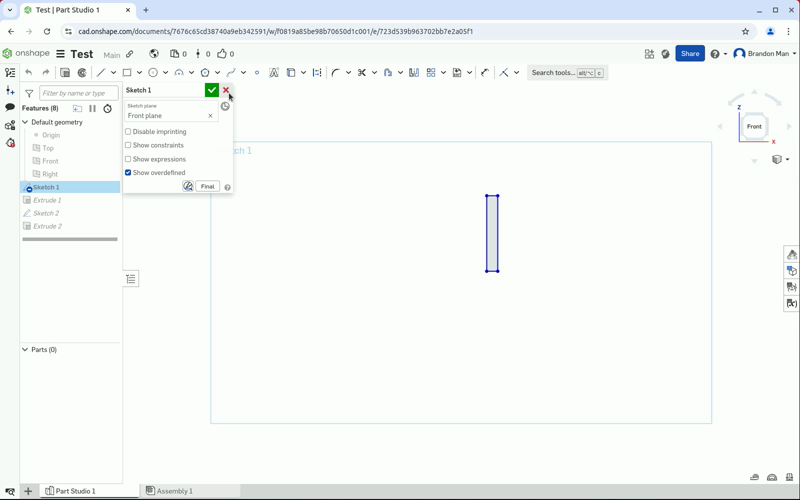
key(shift+s)
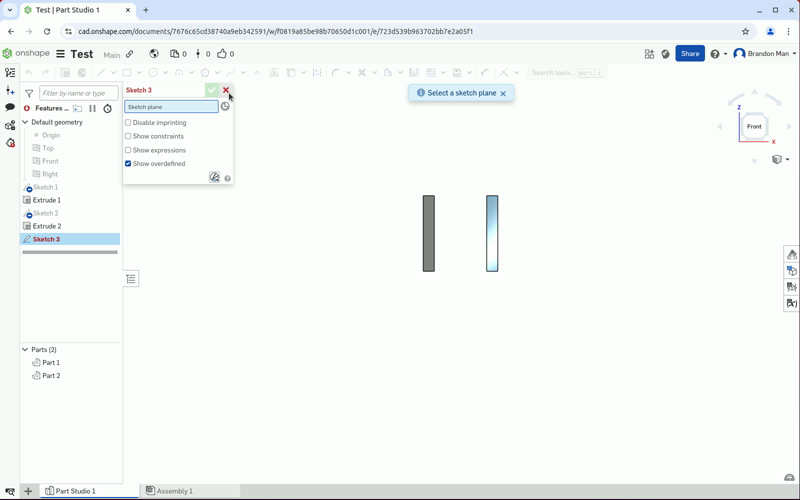
mouse_move(73, 163)
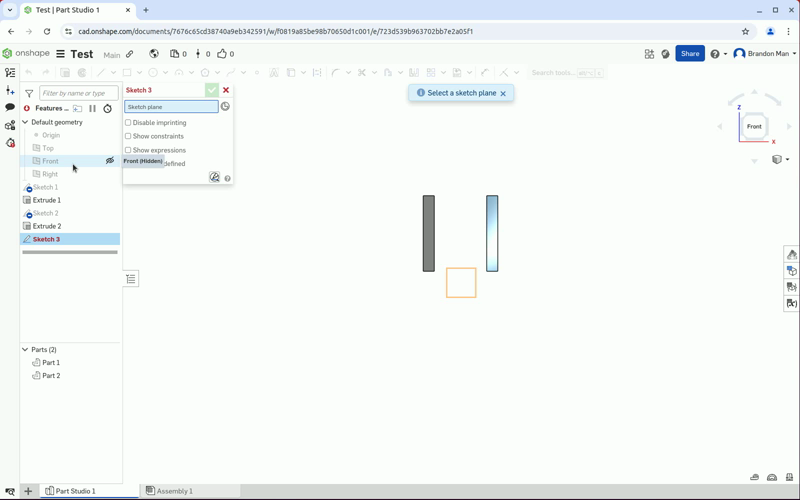
click(73, 163)
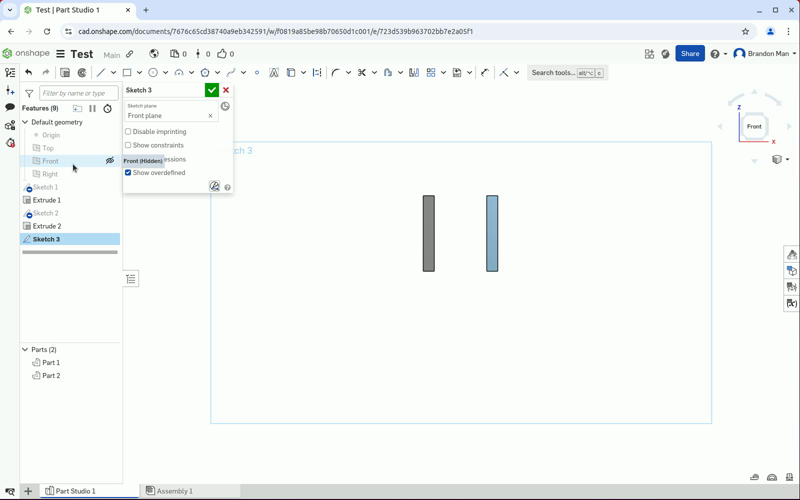
mouse_move(73, 352)
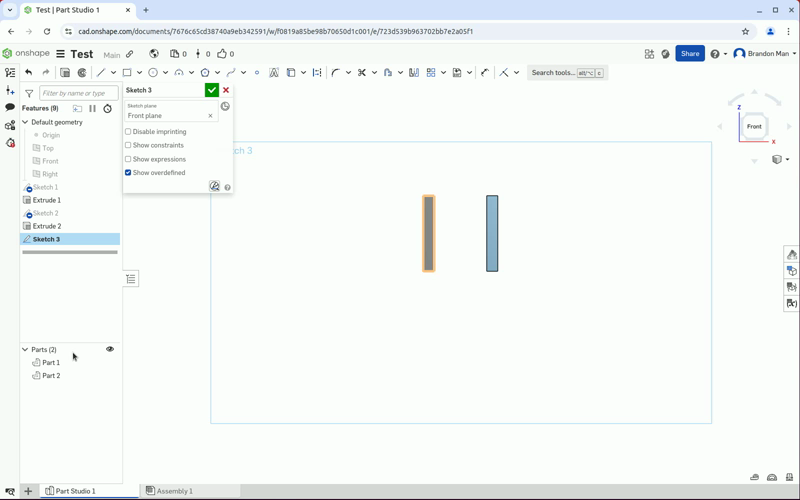
key(y)
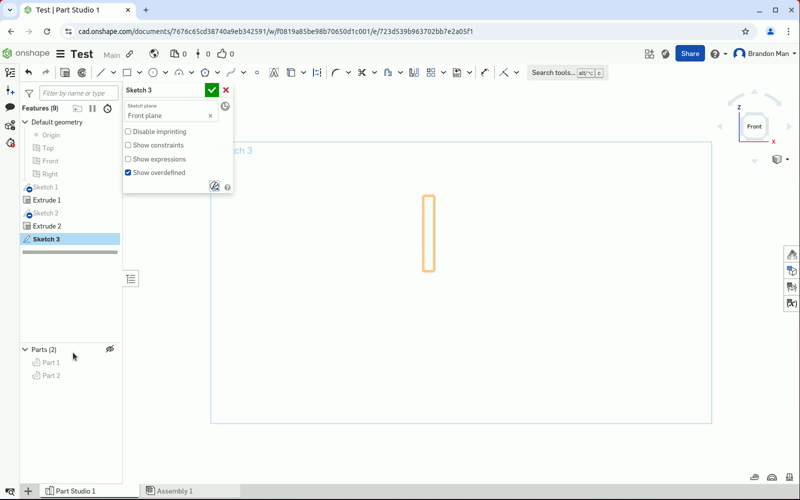
key(l)
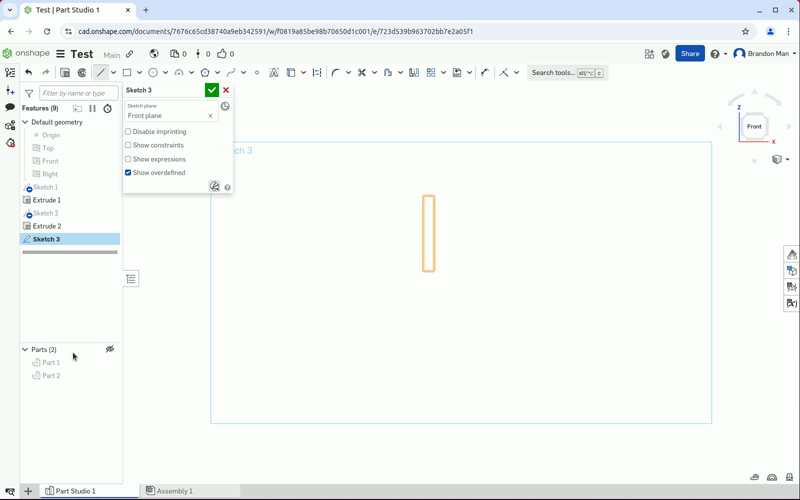
key_down(shift)
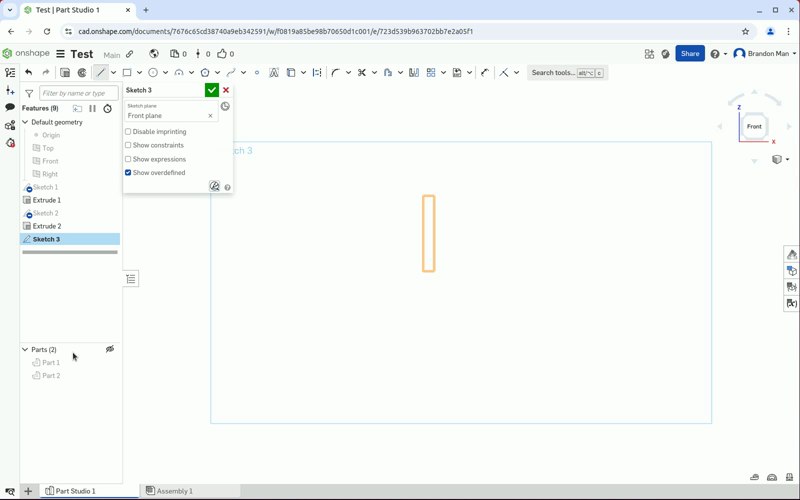
mouse_move(460, 282)
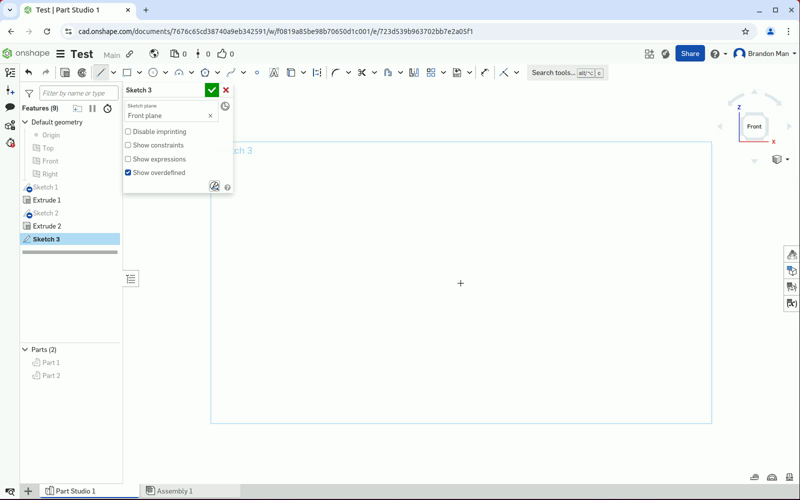
click(460, 282)
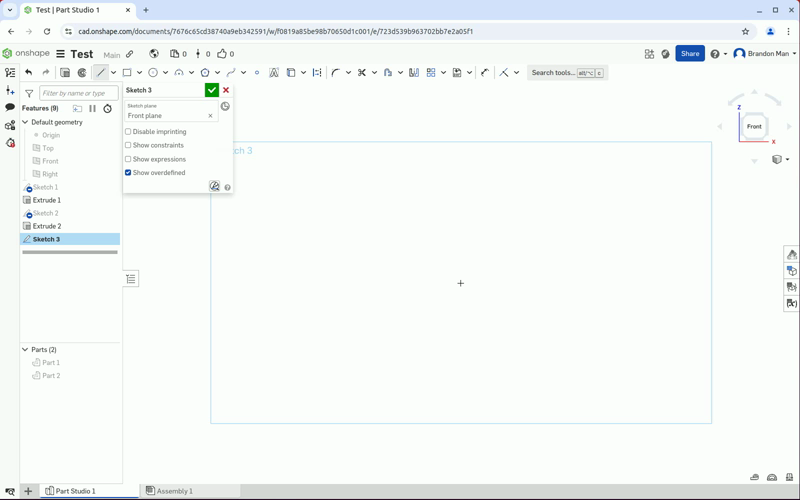
key_up(shift)
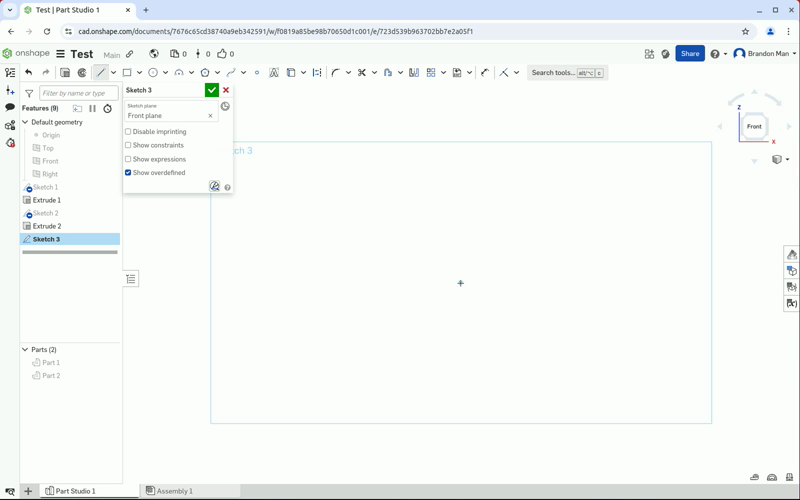
key_down(shift)
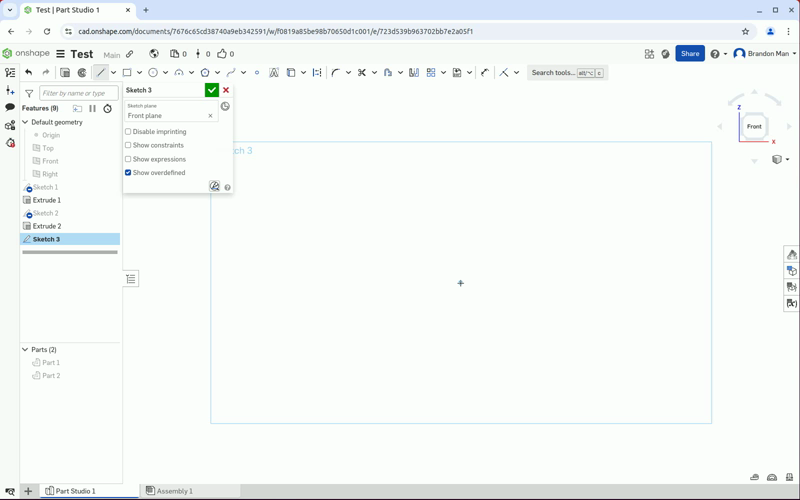
mouse_move(490, 282)
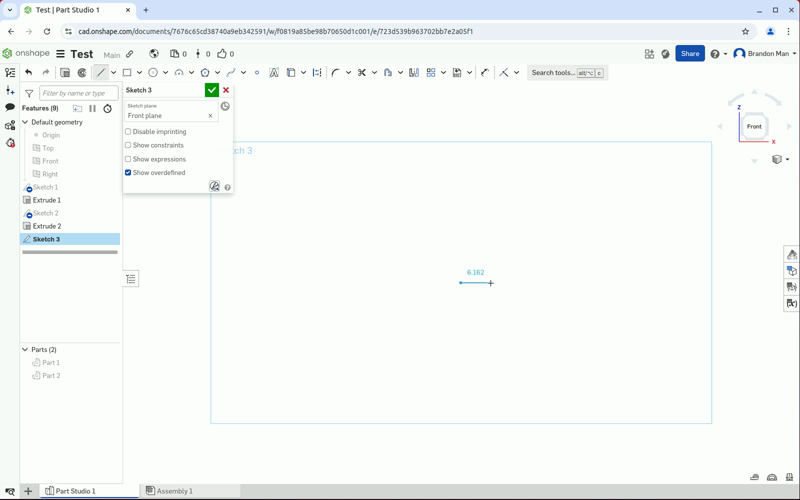
mouse_move(499, 282)
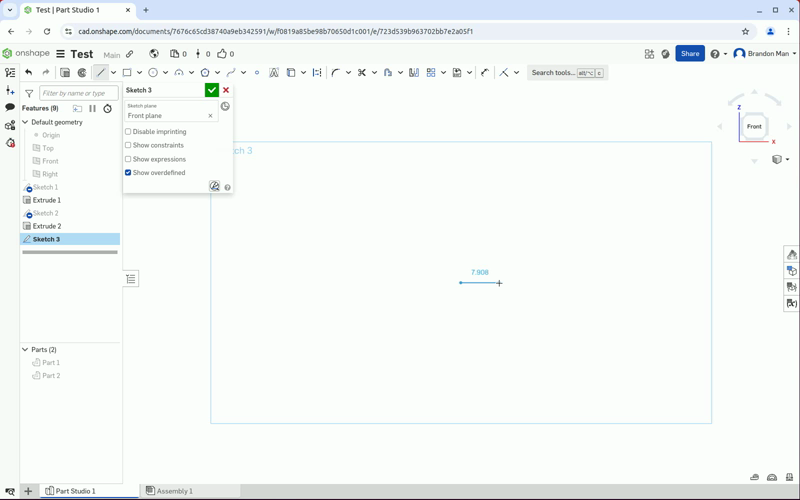
click(499, 282)
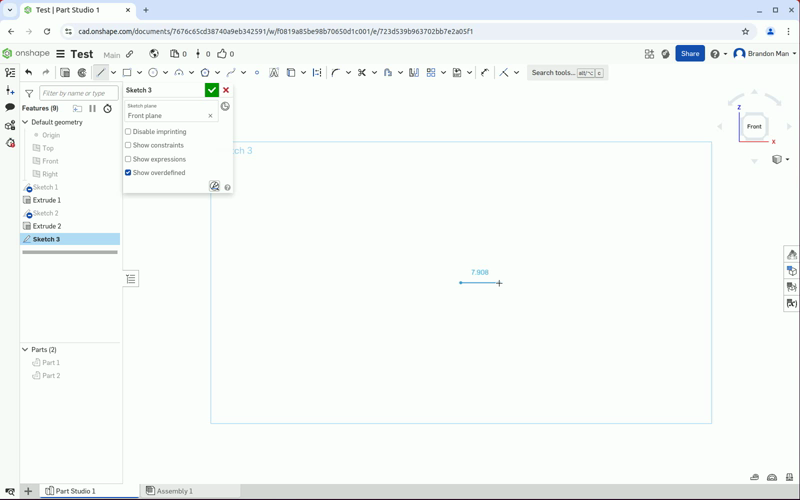
key_up(shift)
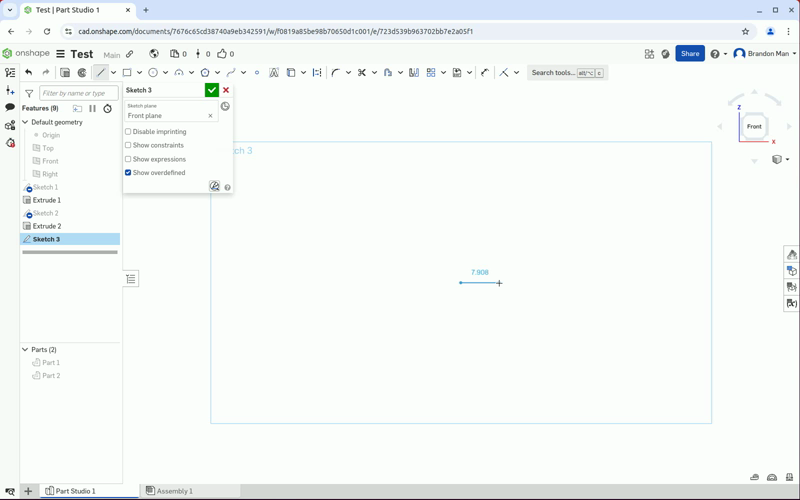
key_down(shift)
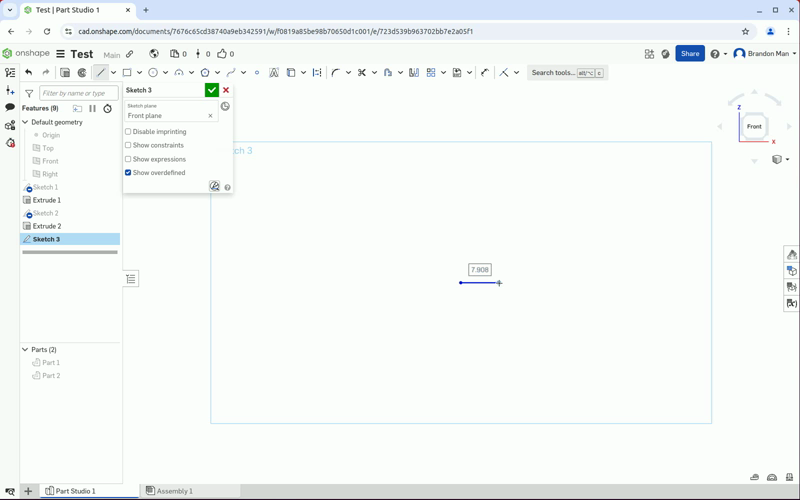
mouse_move(529, 282)
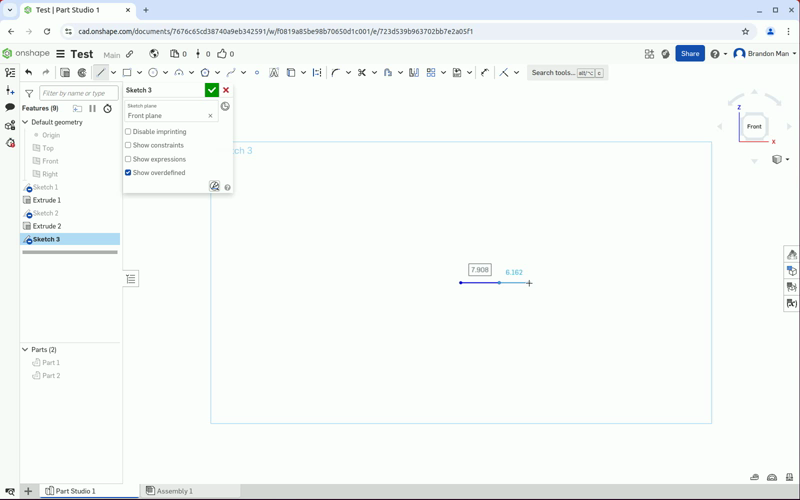
mouse_move(499, 271)
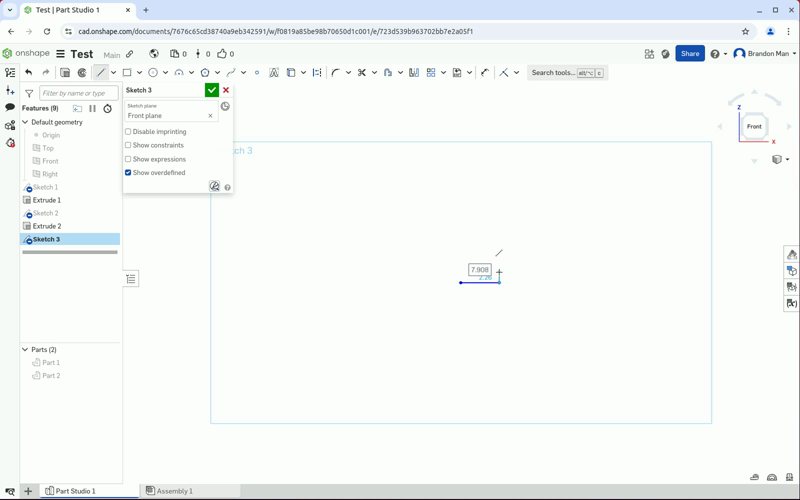
click(499, 271)
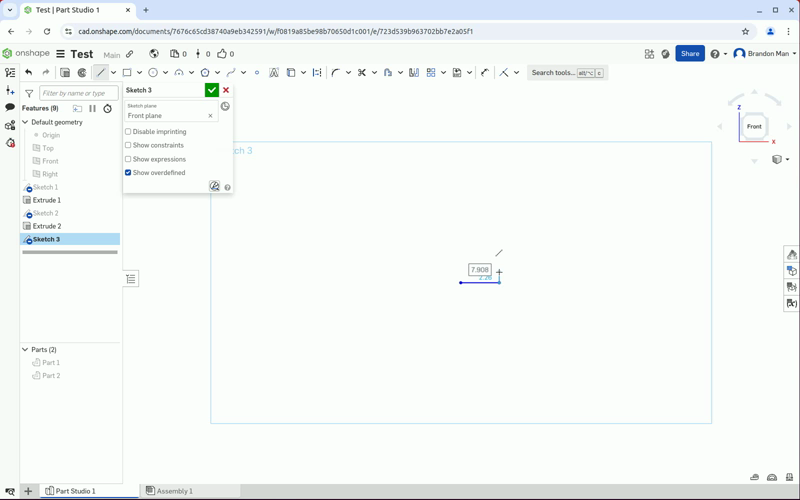
key_up(shift)
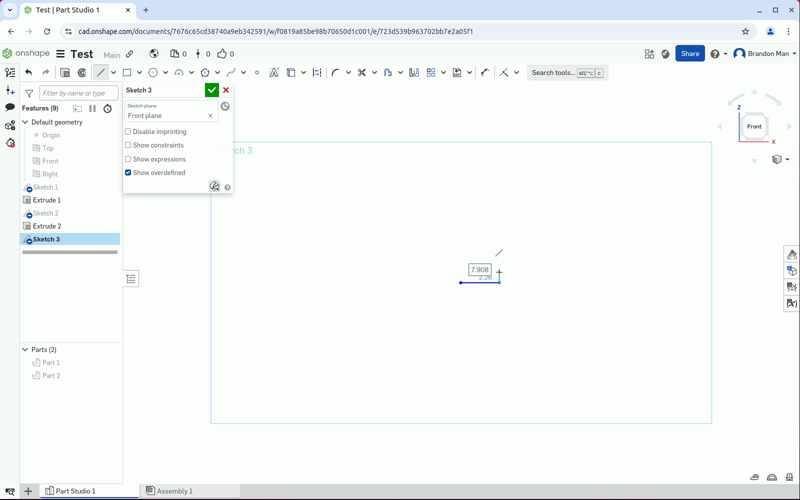
key_down(shift)
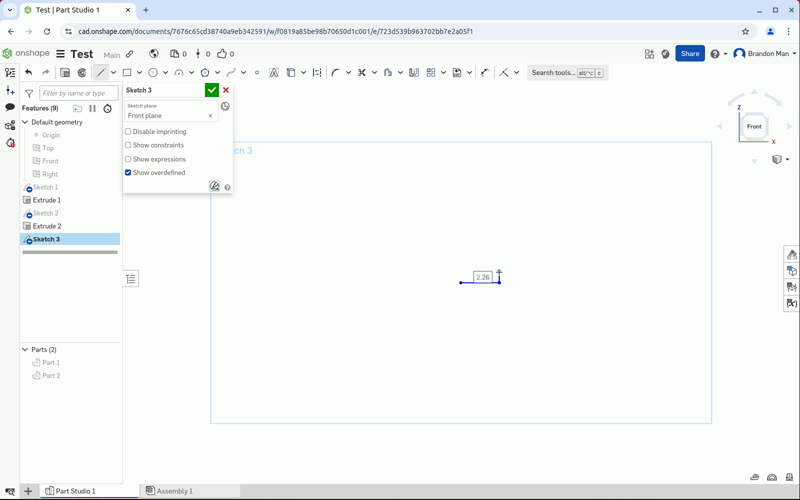
mouse_move(529, 271)
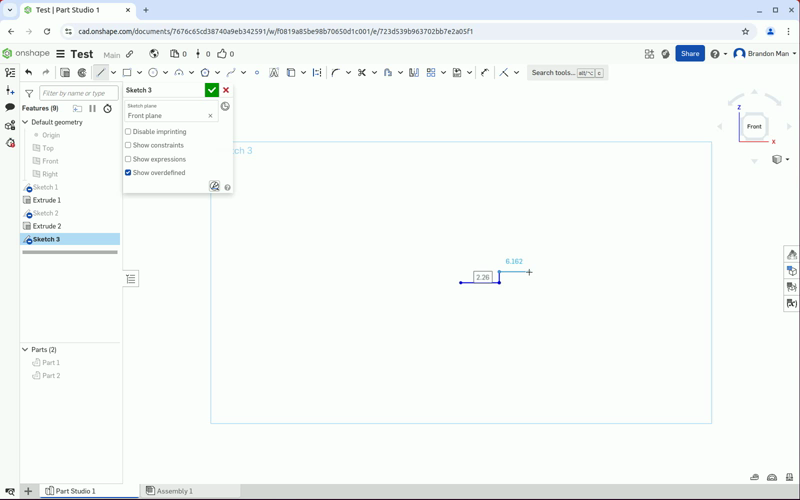
mouse_move(487, 271)
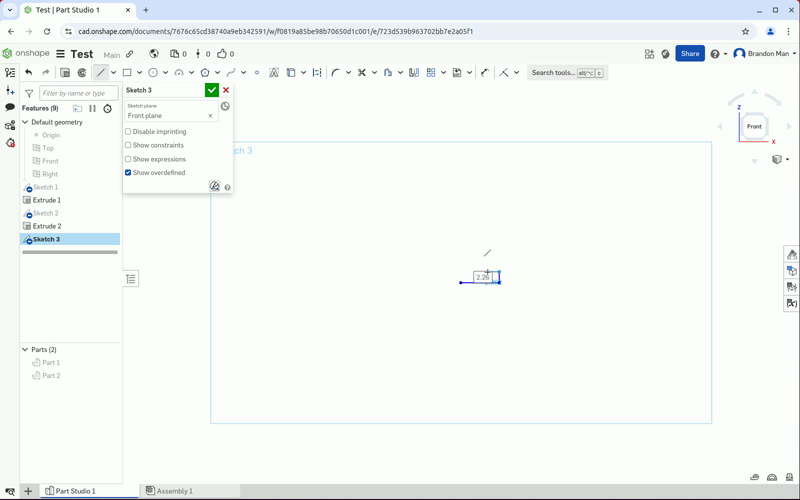
click(487, 271)
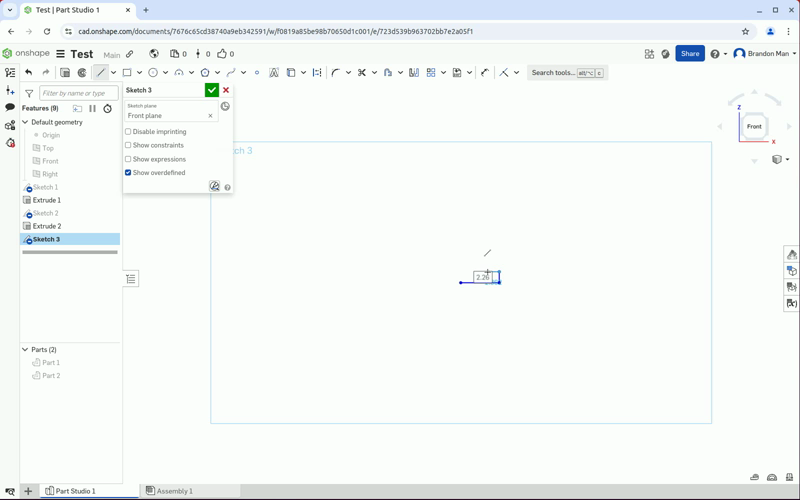
key_up(shift)
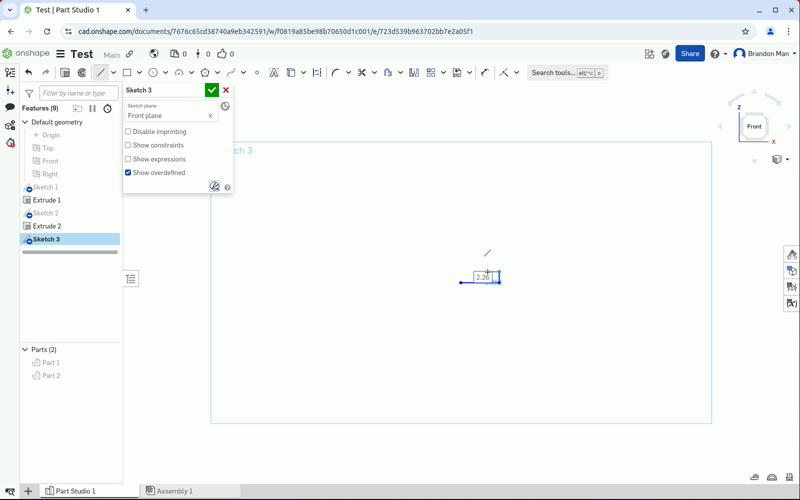
key_down(shift)
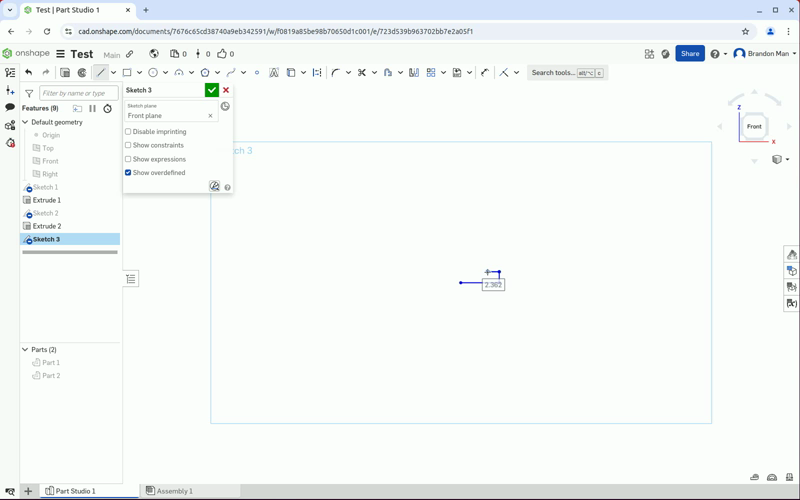
mouse_move(517, 271)
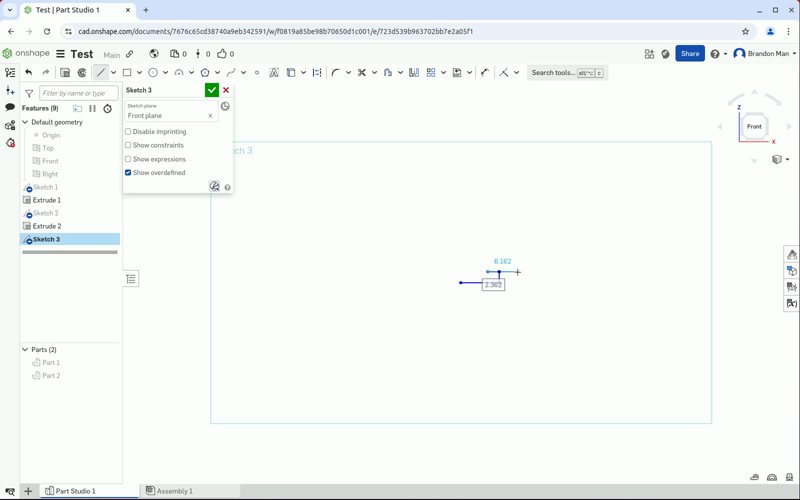
mouse_move(460, 271)
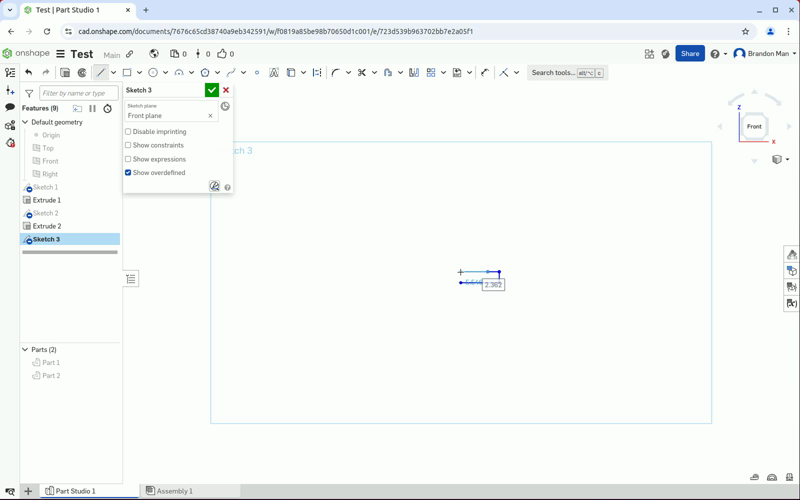
click(460, 271)
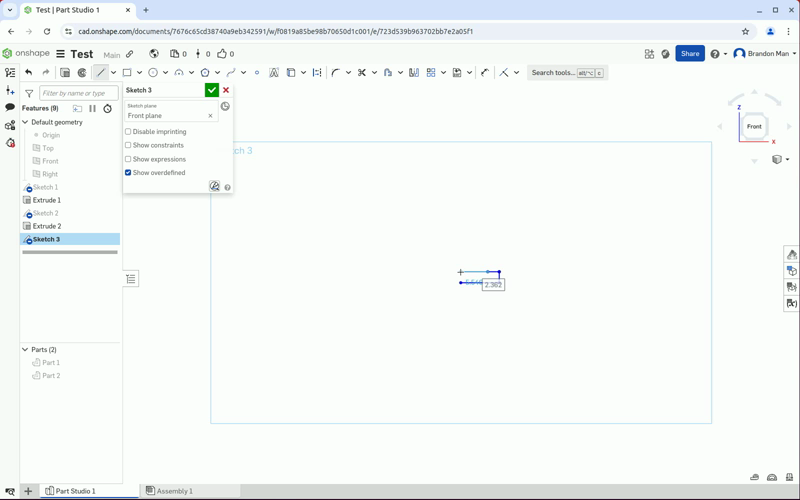
key_up(shift)
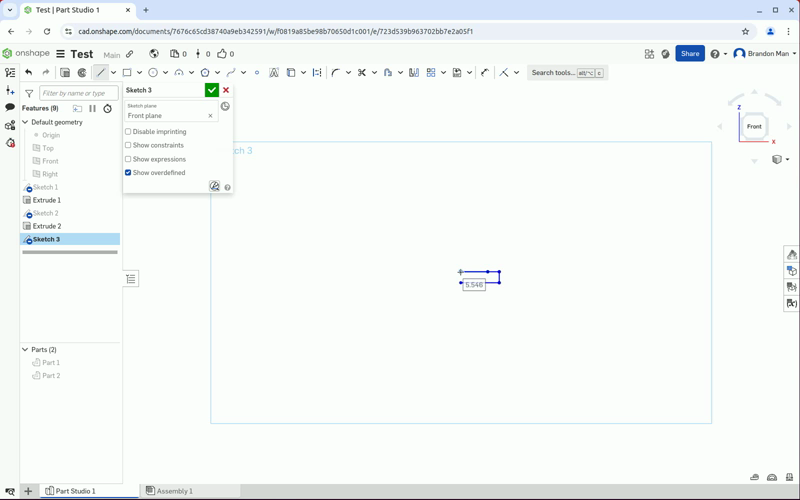
mouse_move(490, 271)
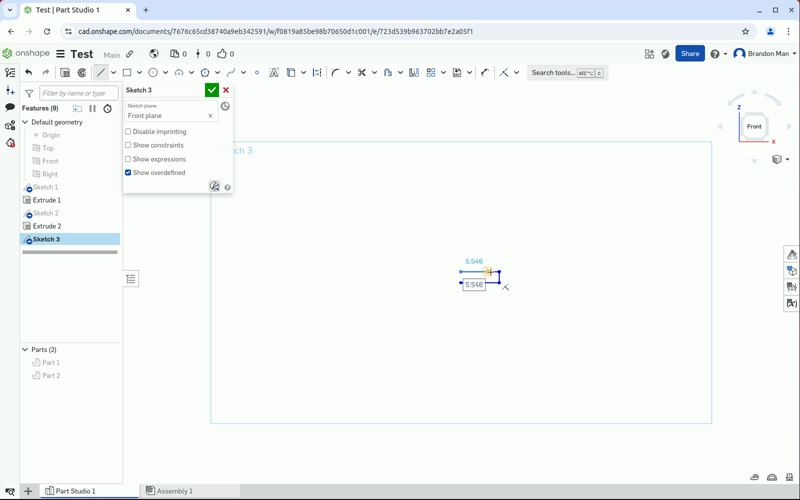
key_down(shift)
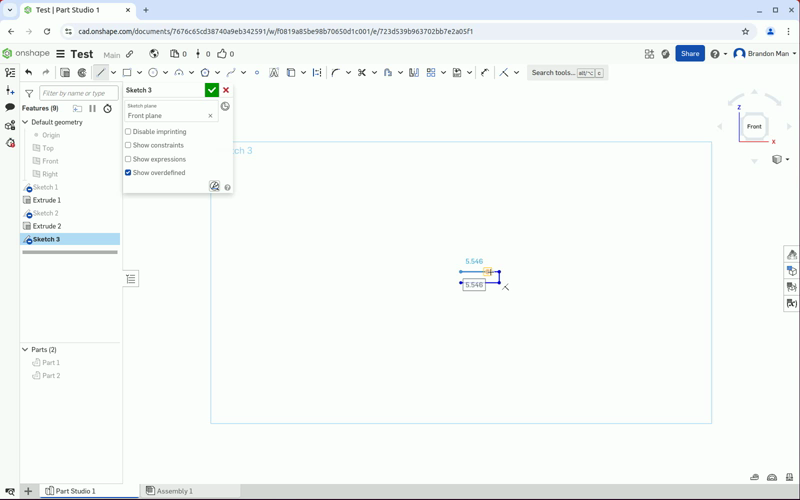
mouse_move(460, 282)
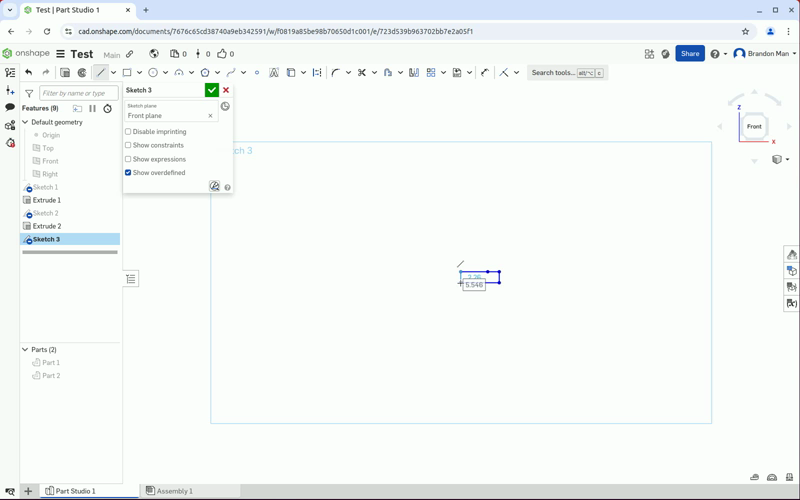
key_up(shift)
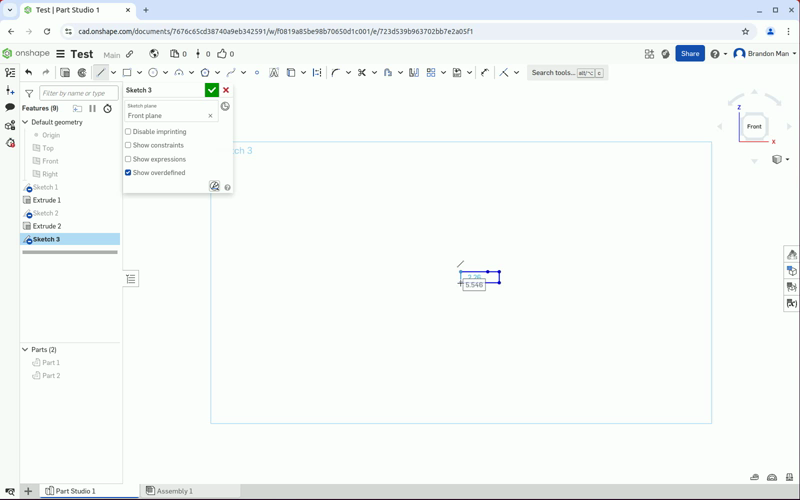
click(460, 282)
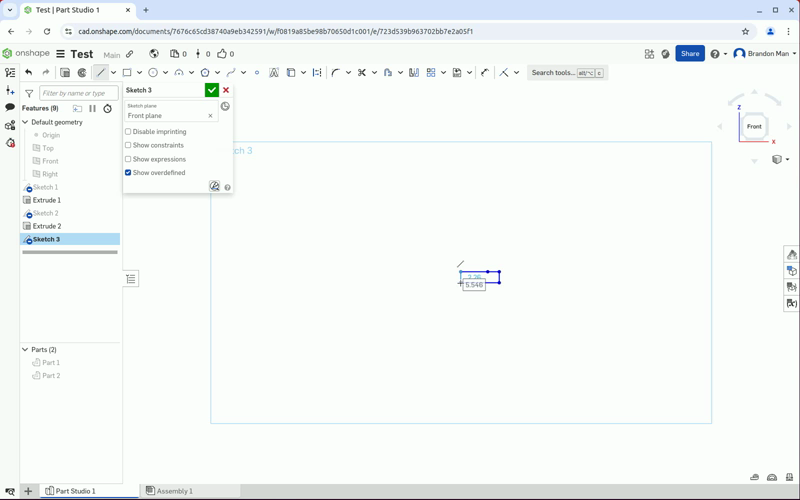
key(esc)
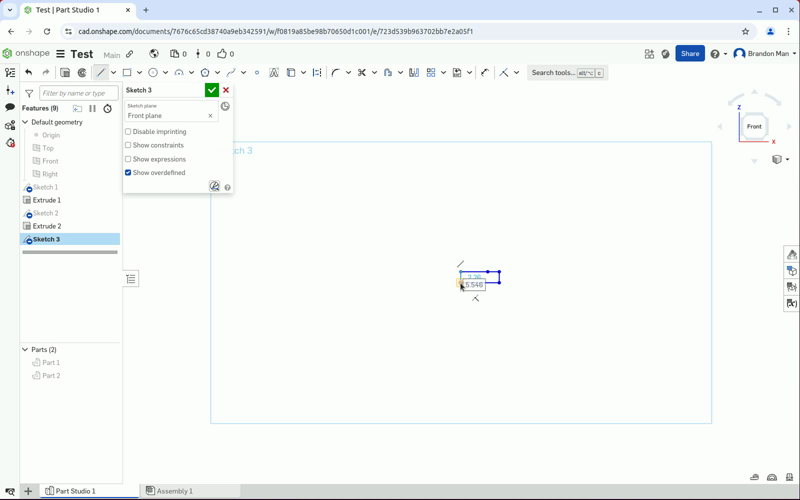
mouse_move(474, 278)
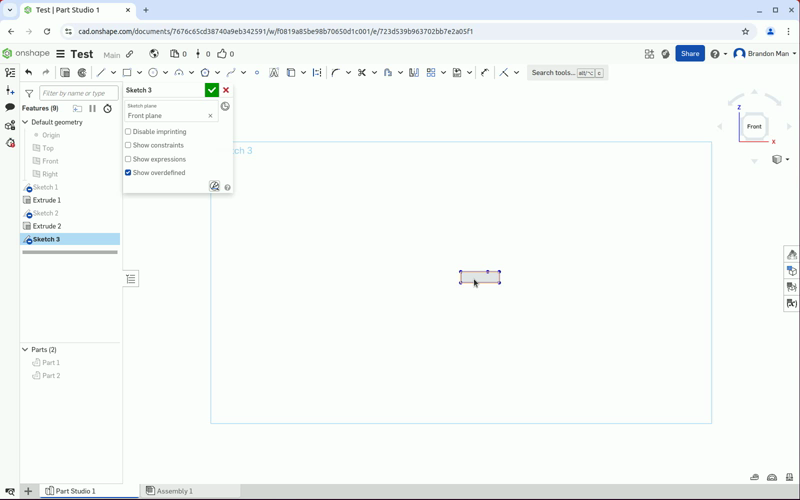
scroll(6)
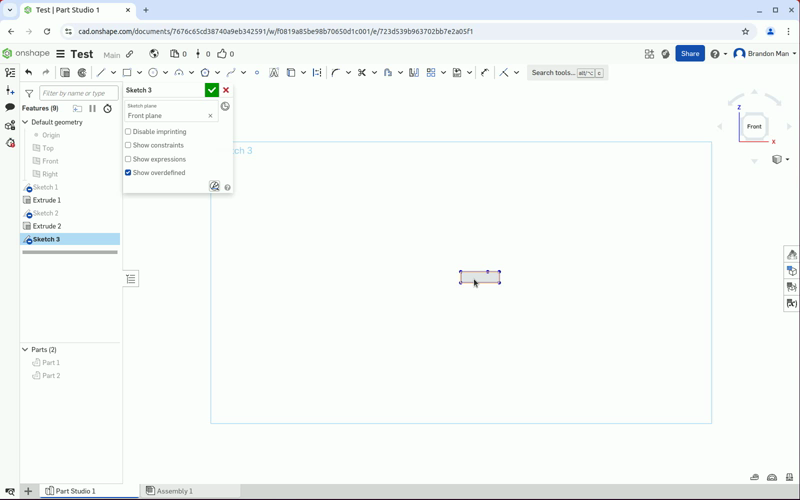
scroll(6)
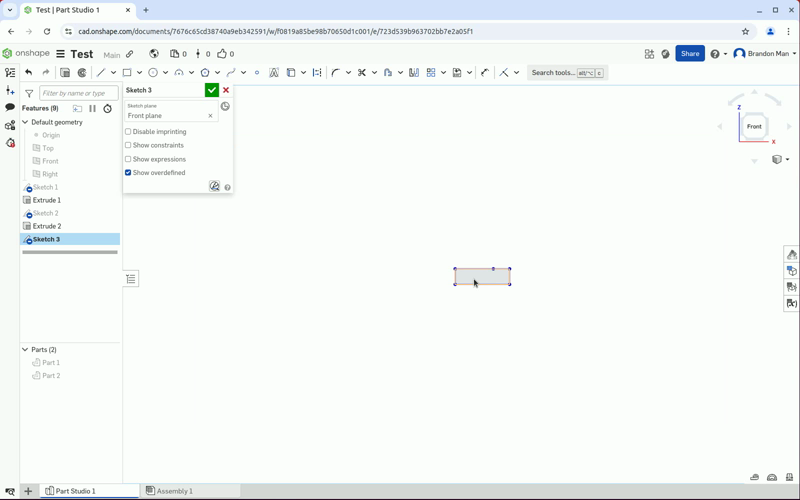
scroll(6)
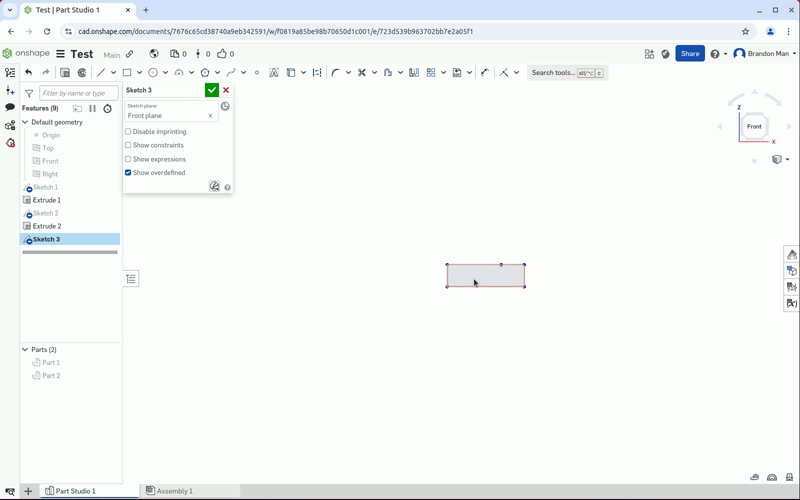
scroll(6)
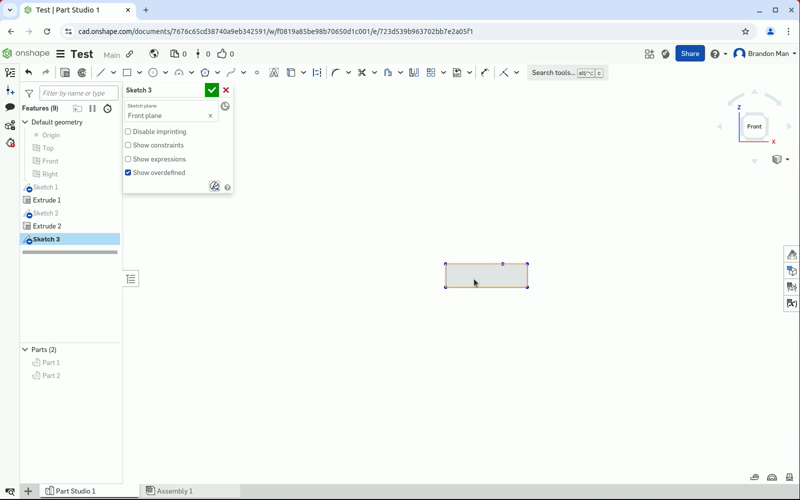
scroll(6)
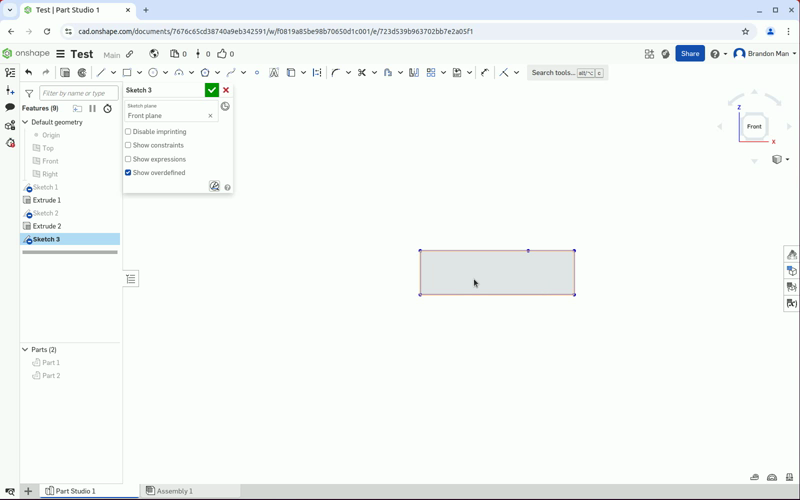
scroll(6)
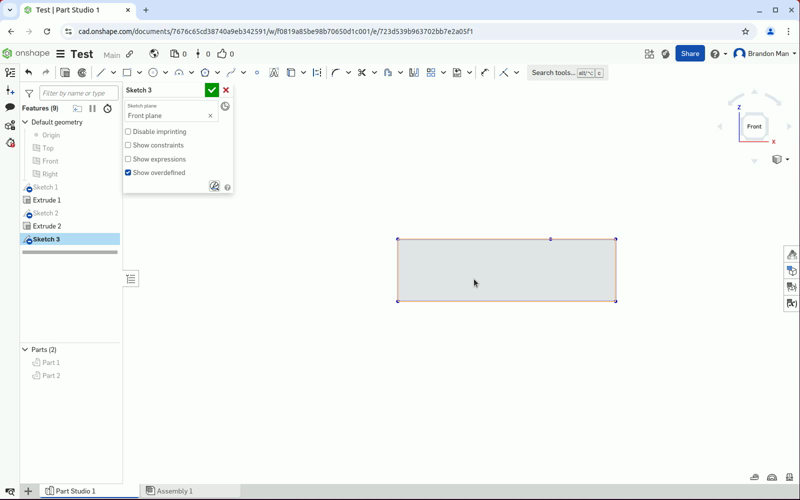
scroll(6)
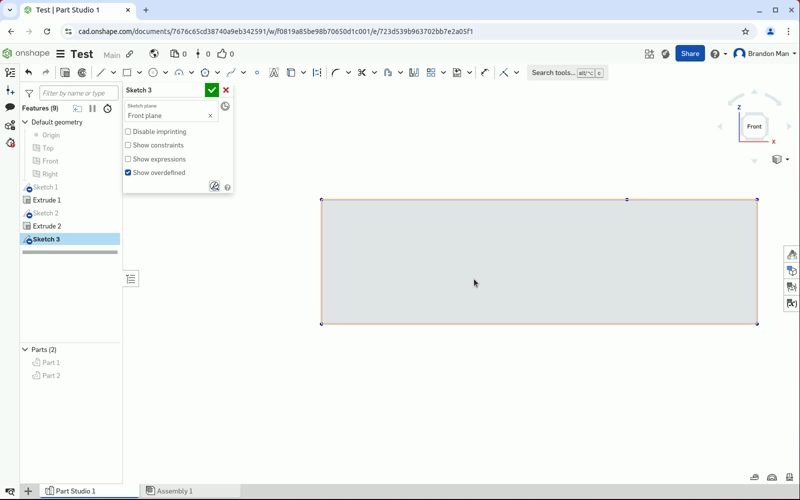
click(474, 278)
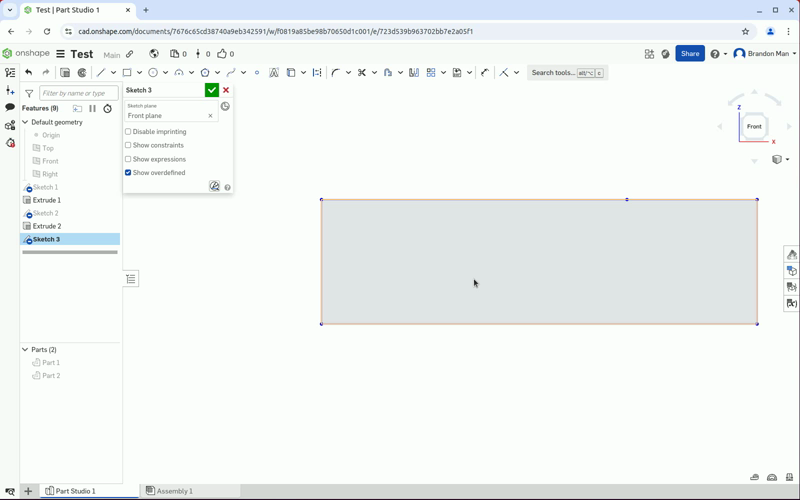
scroll(-6)
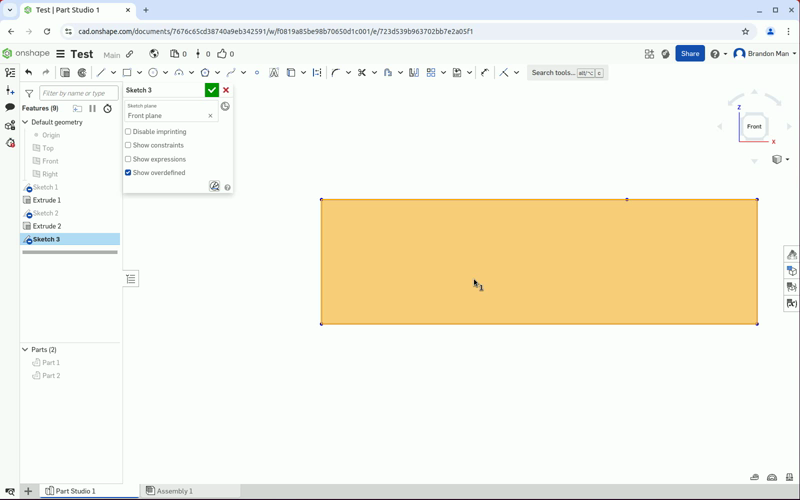
scroll(-6)
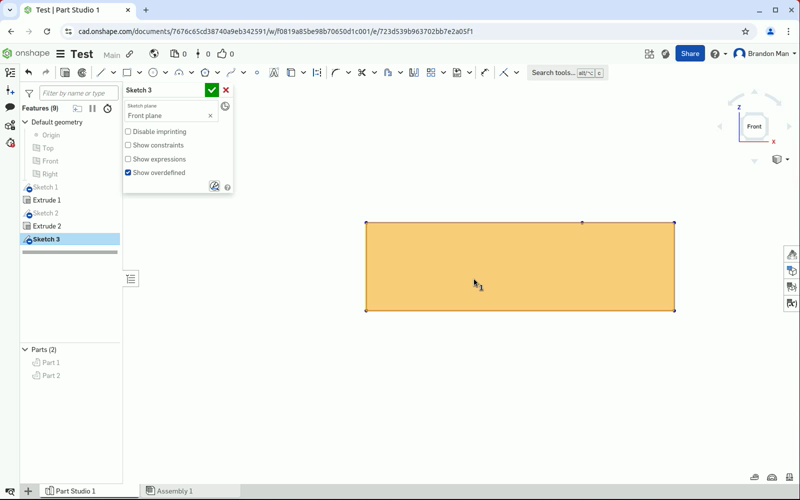
scroll(-6)
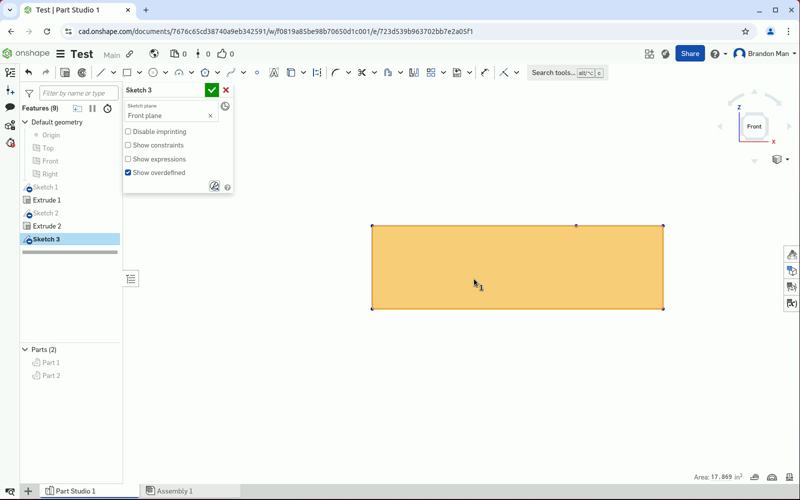
scroll(-6)
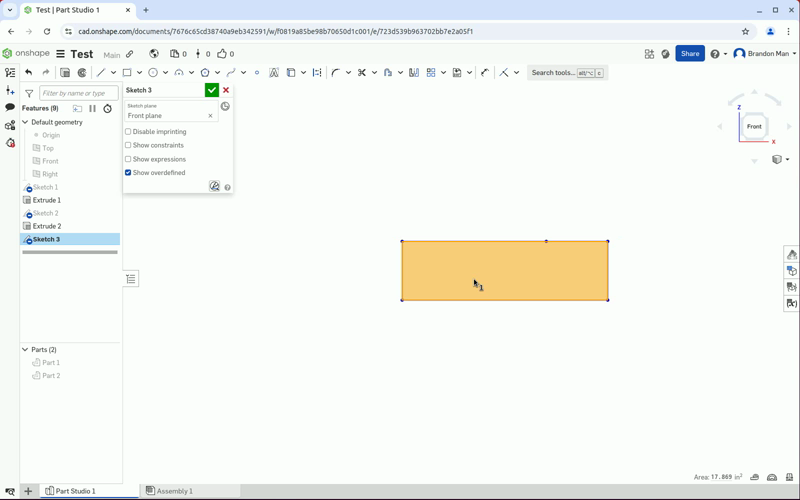
scroll(-6)
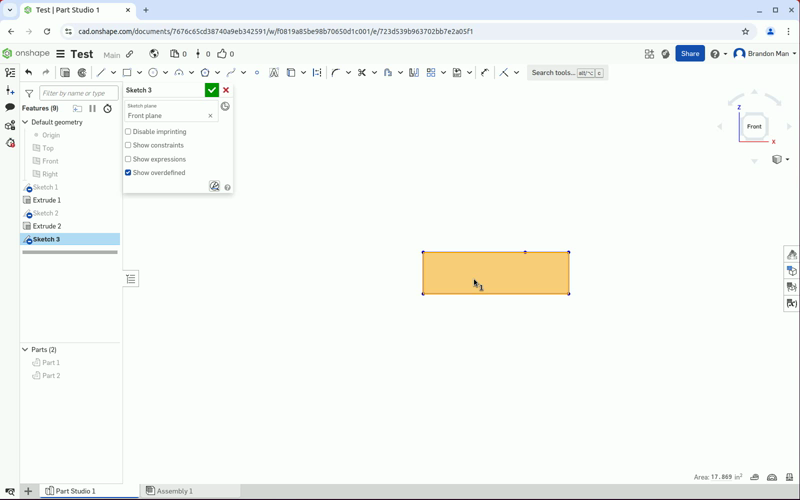
scroll(-6)
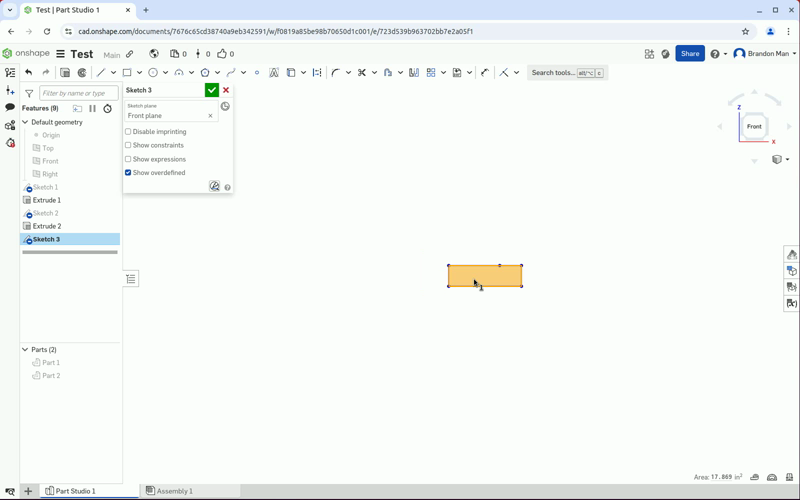
scroll(-6)
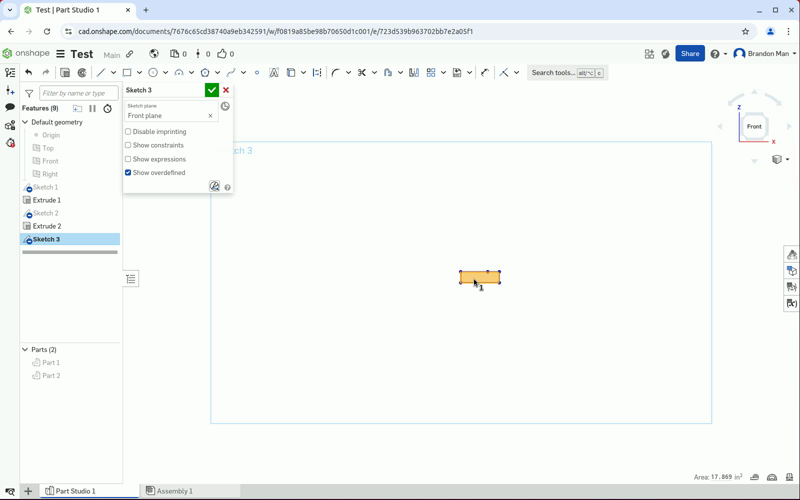
mouse_move(73, 352)
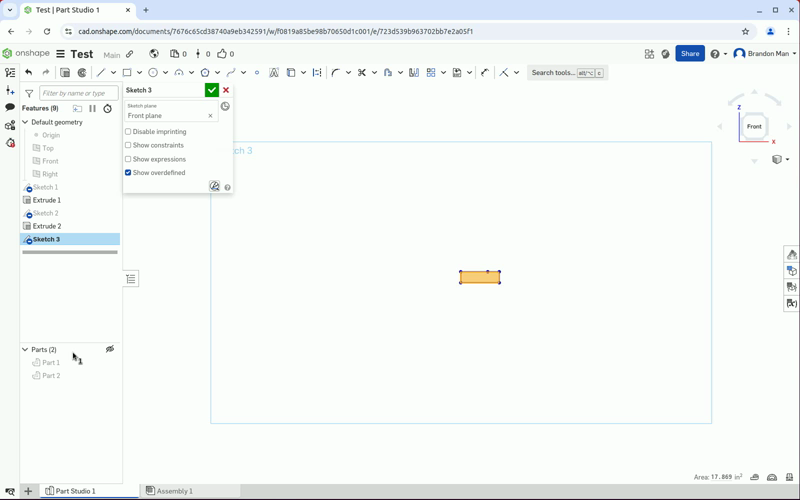
key(shift+y)
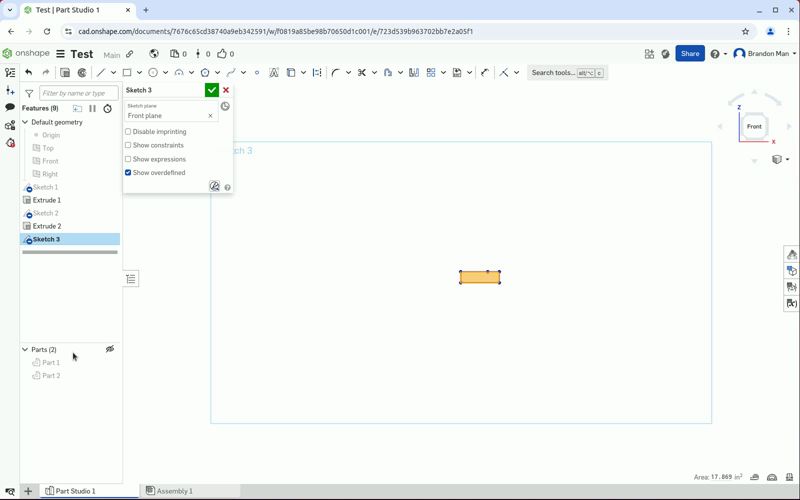
key(shift+e)
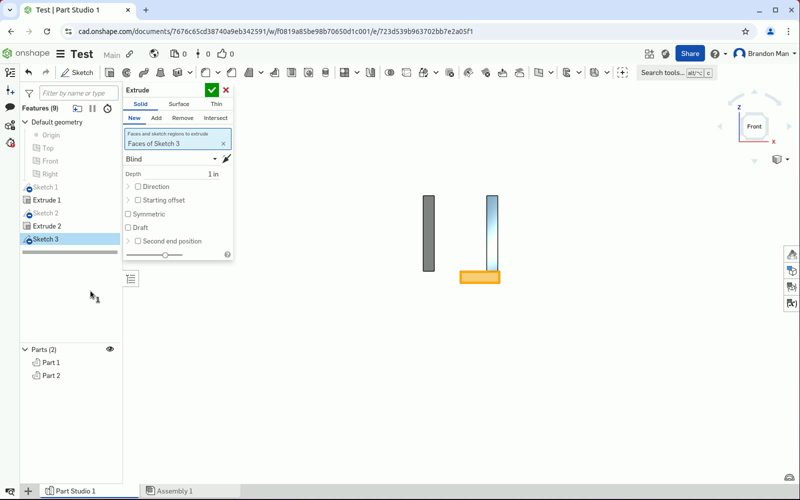
mouse_move(143, 106)
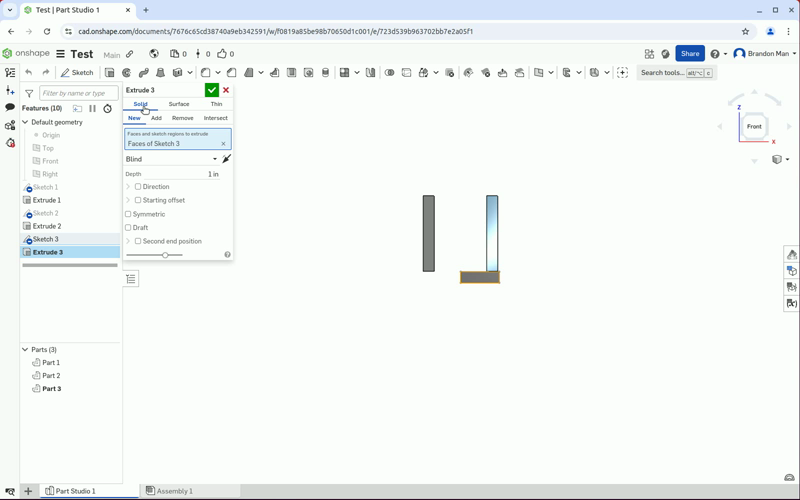
click(143, 106)
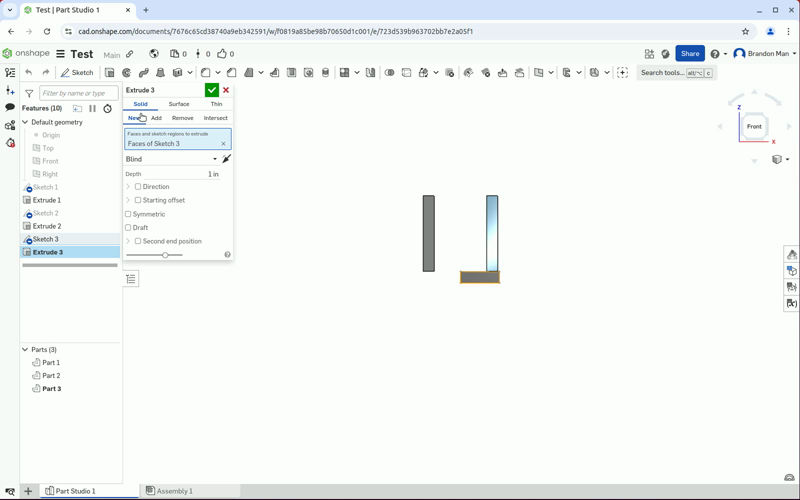
mouse_move(137, 120)
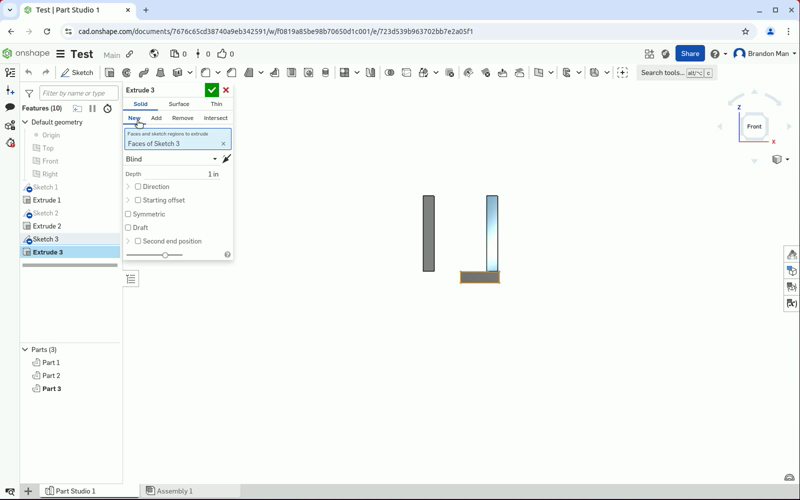
click(137, 120)
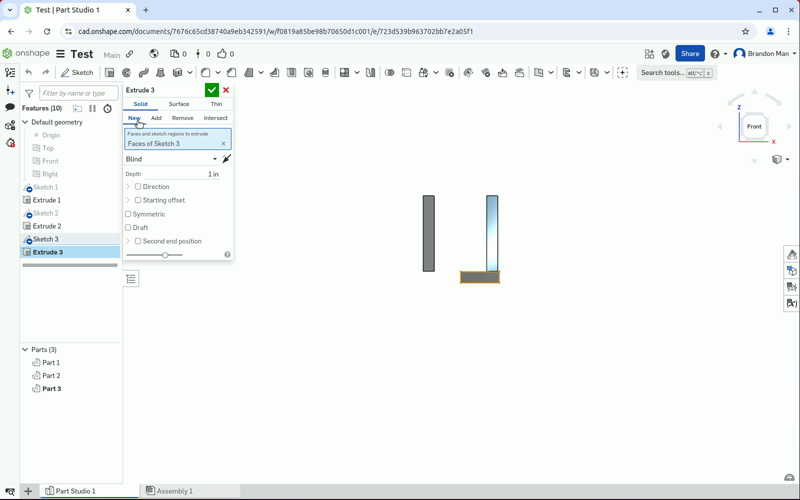
key(tab, 4)
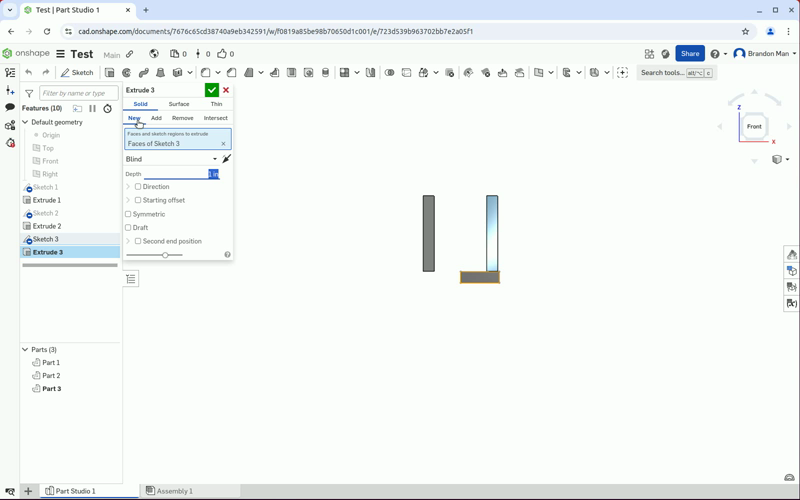
text(23.108)
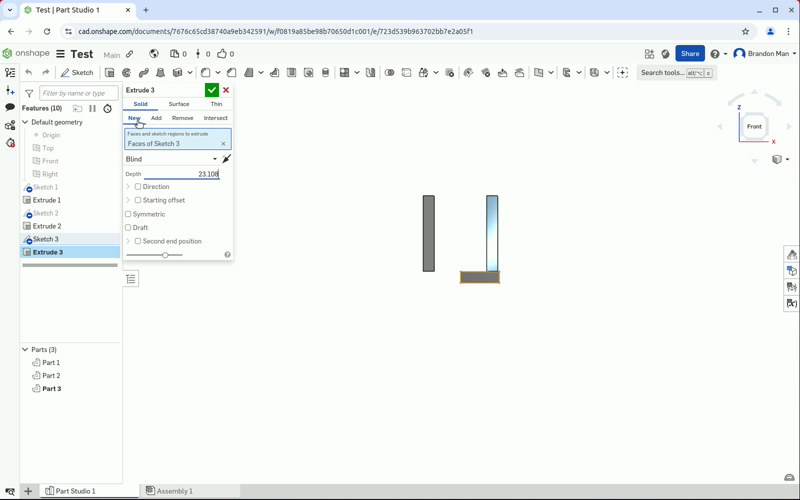
key(enter)
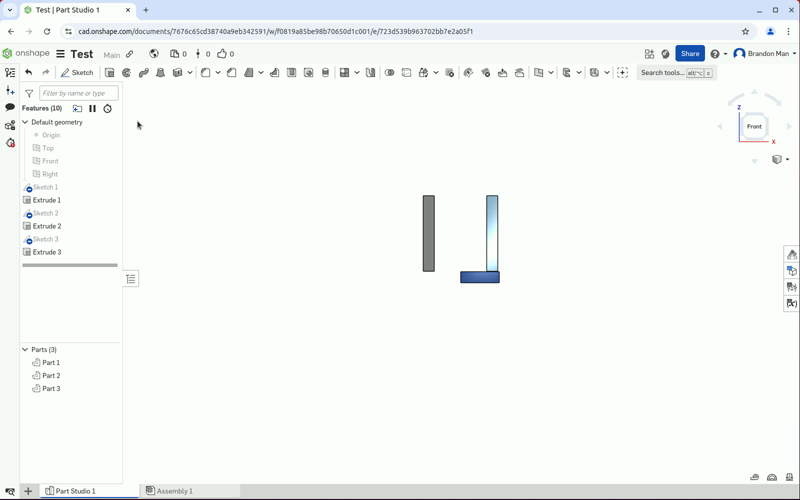
key(shift+h)
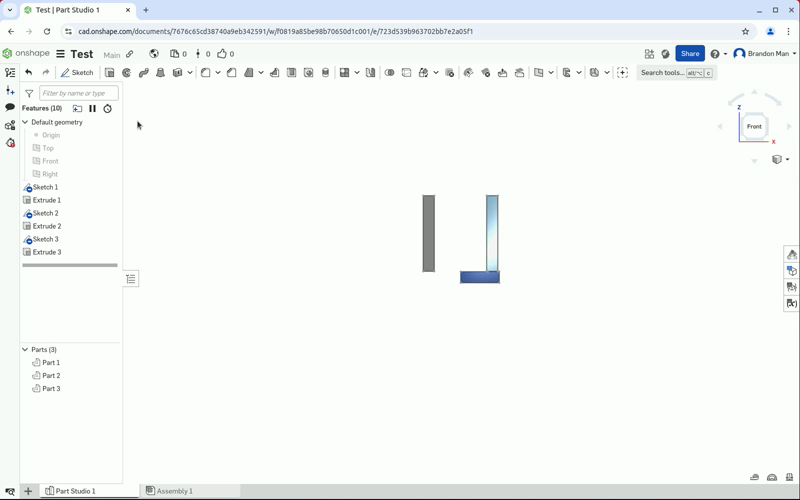
key(shift+h)
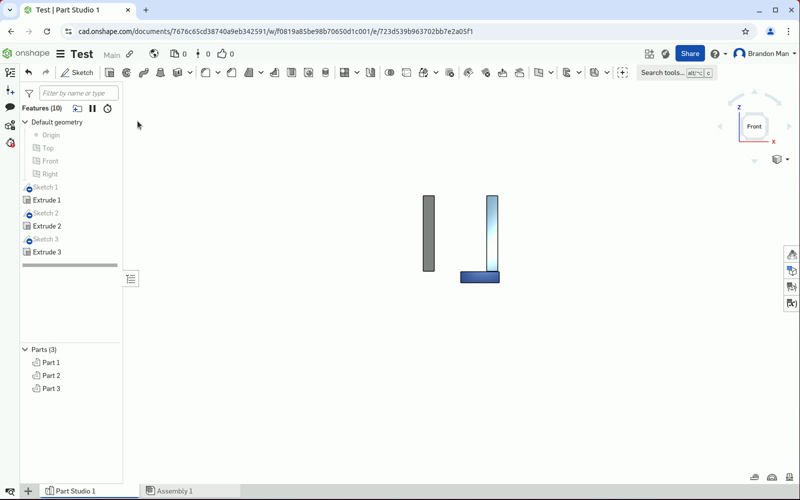
mouse_move(73, 189)
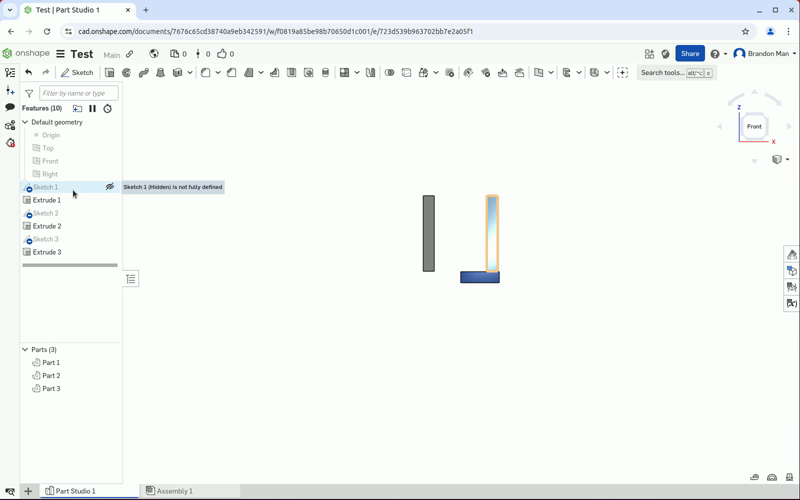
click(73, 189)
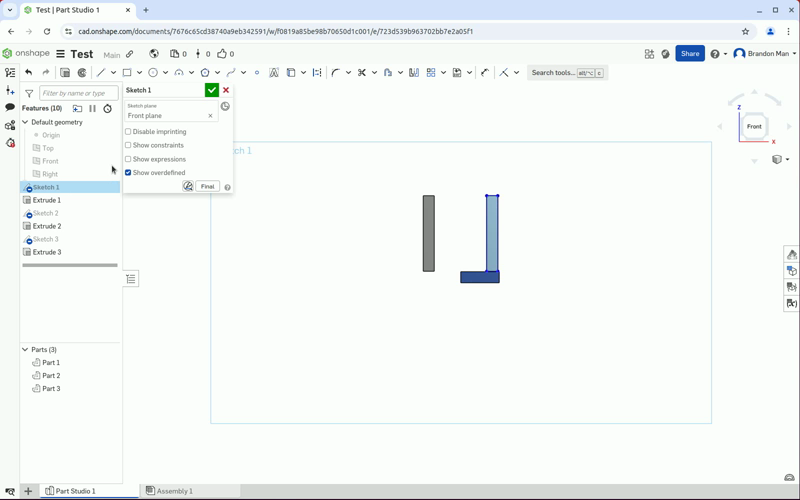
mouse_move(229, 92)
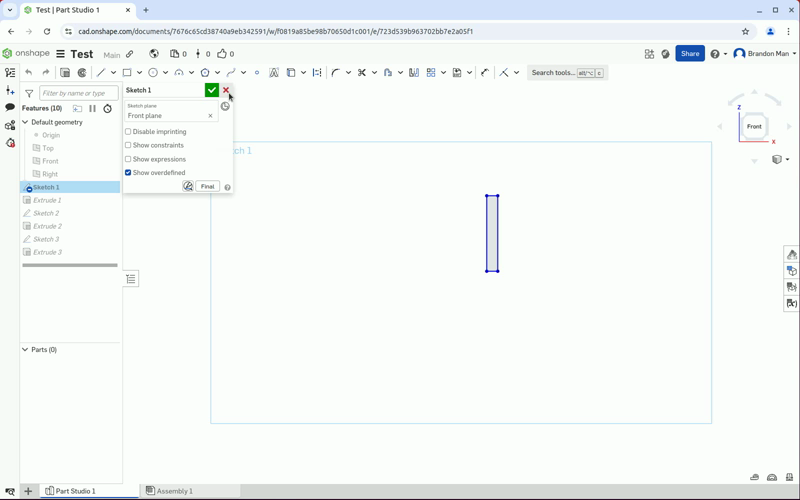
click(229, 92)
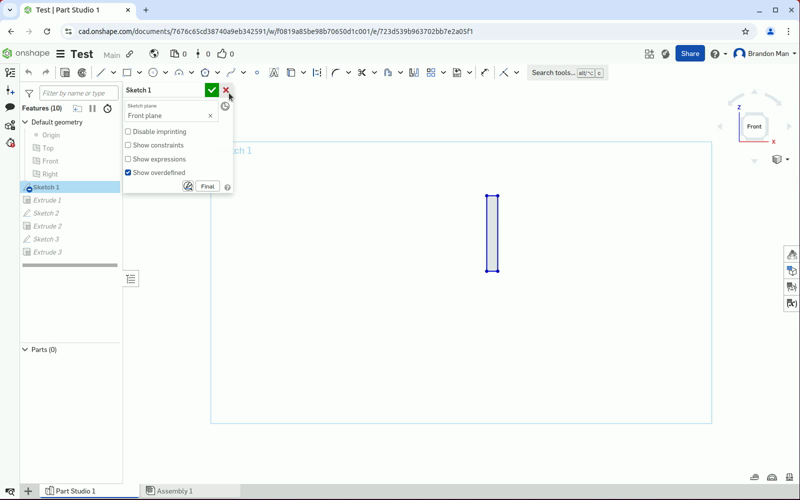
key(shift+s)
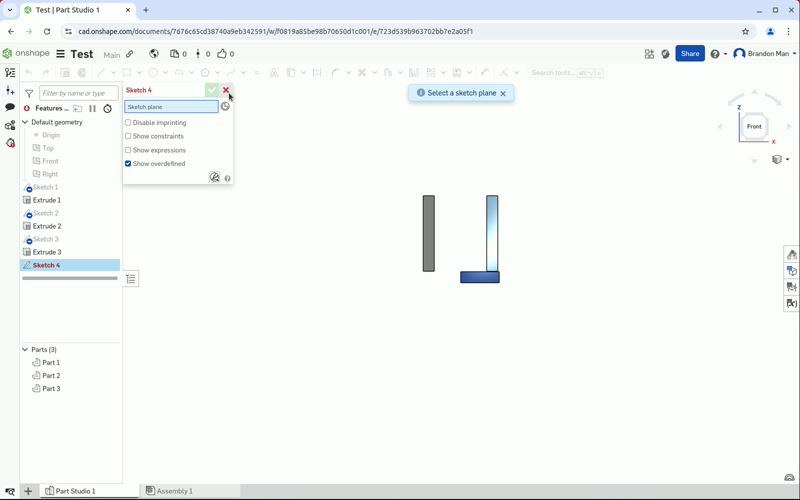
mouse_move(73, 163)
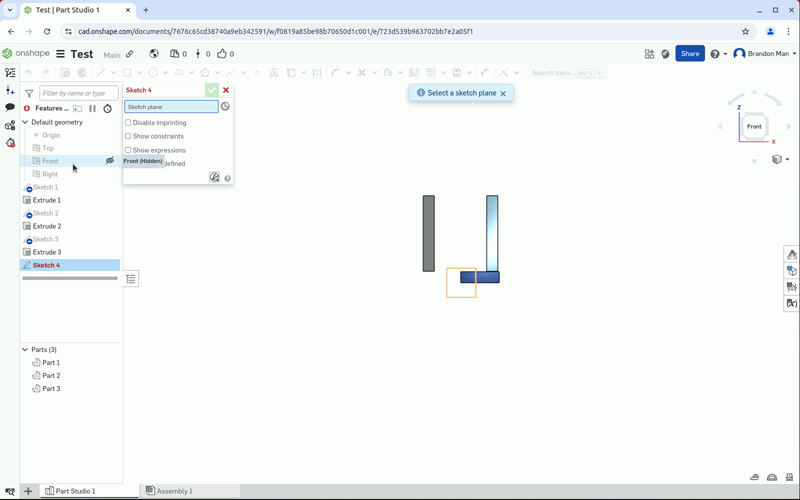
click(73, 163)
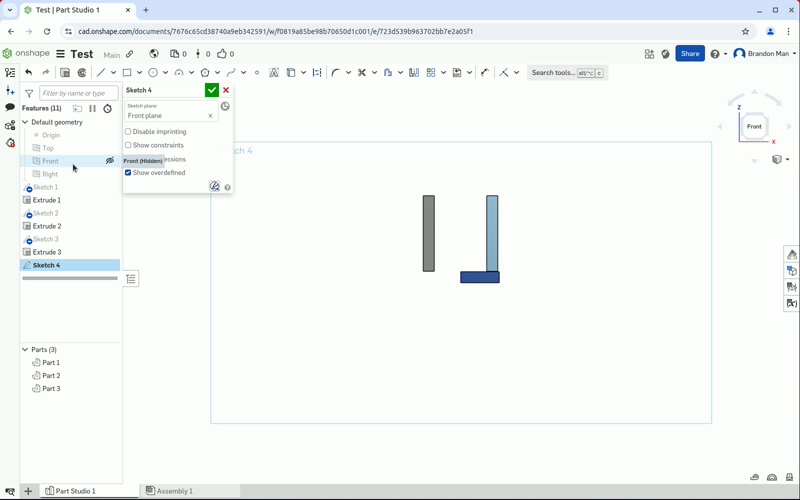
mouse_move(73, 352)
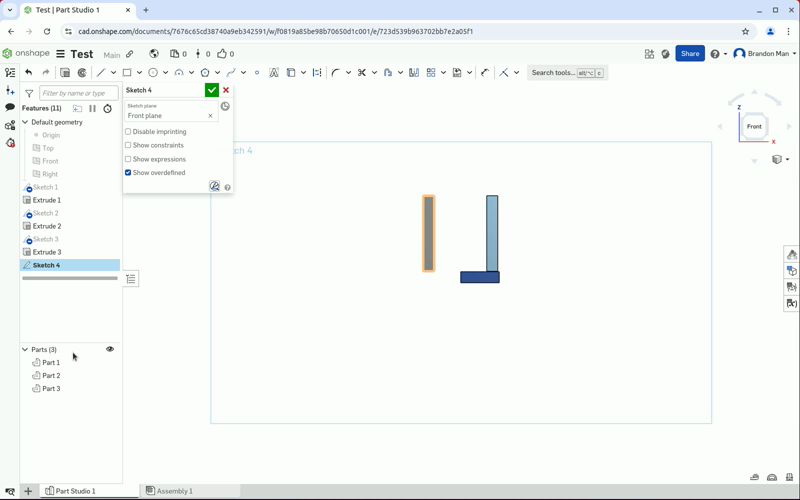
key(y)
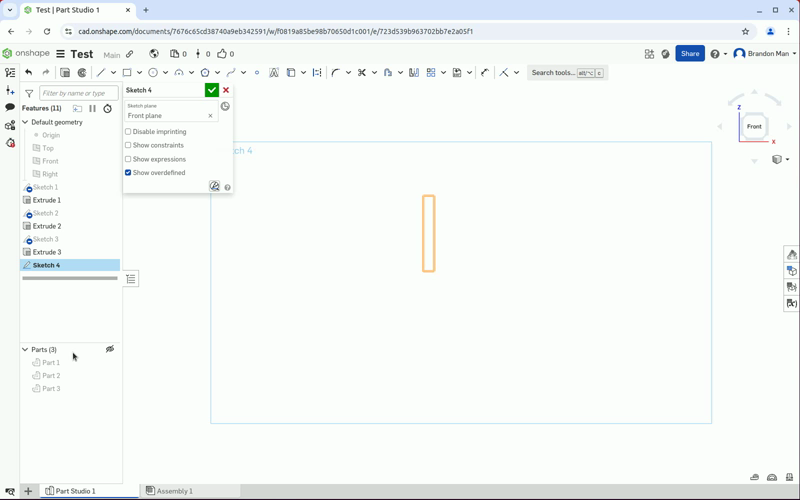
key(l)
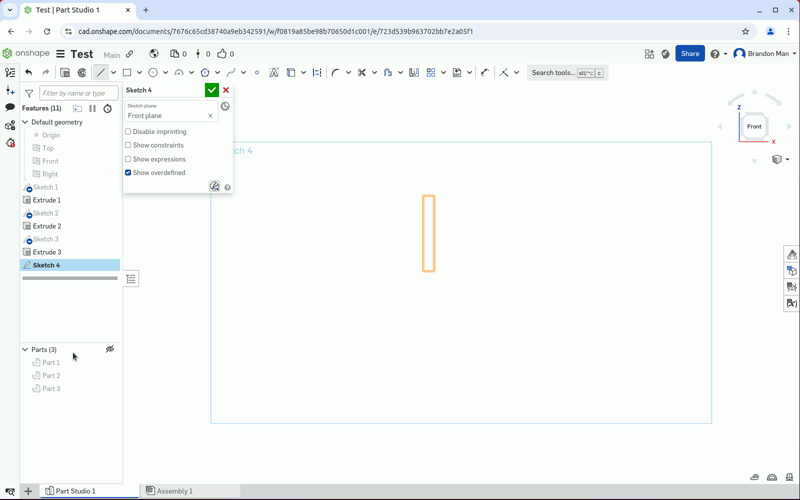
key_down(shift)
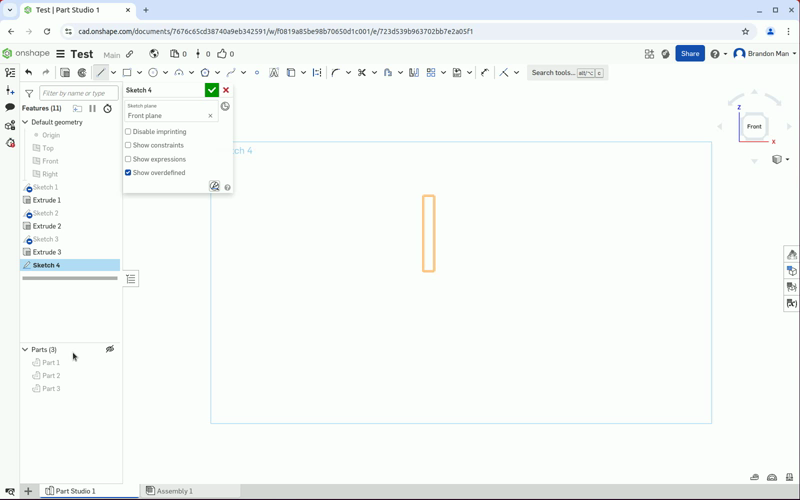
mouse_move(423, 282)
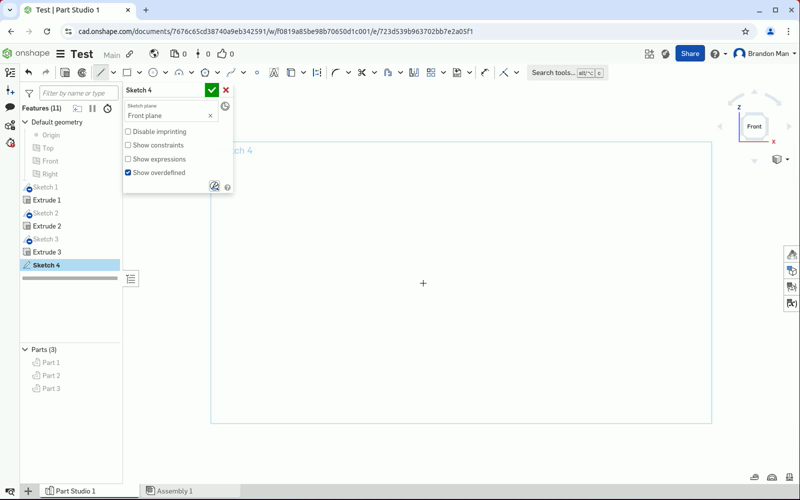
click(423, 282)
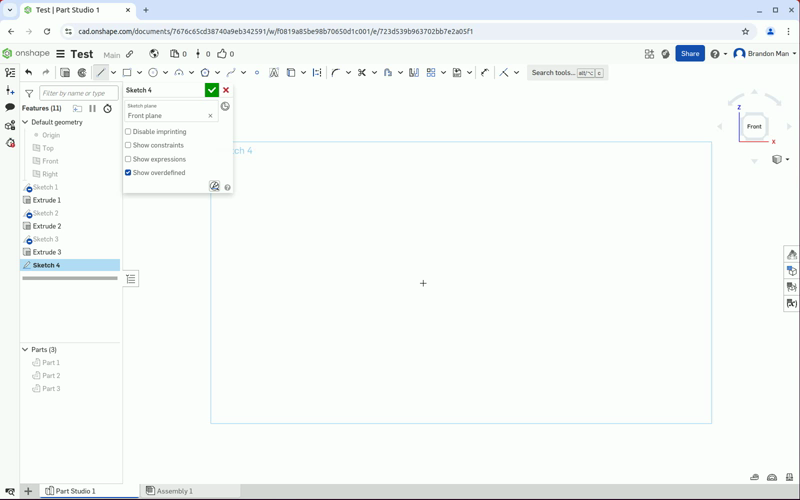
key_up(shift)
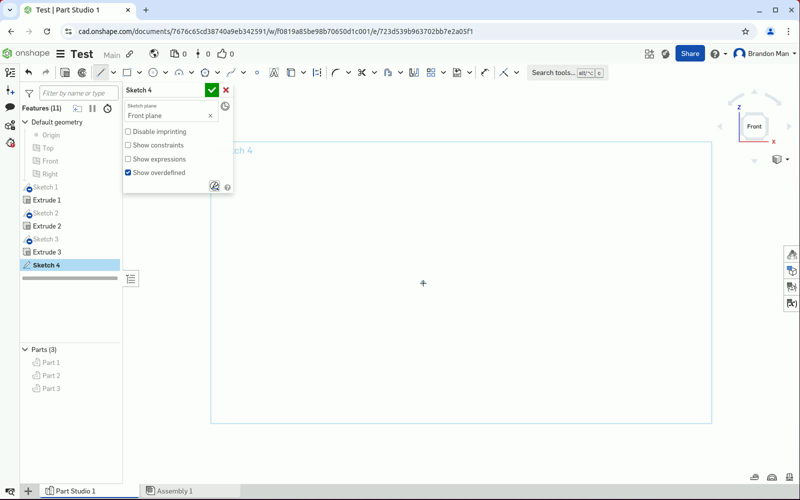
key_down(shift)
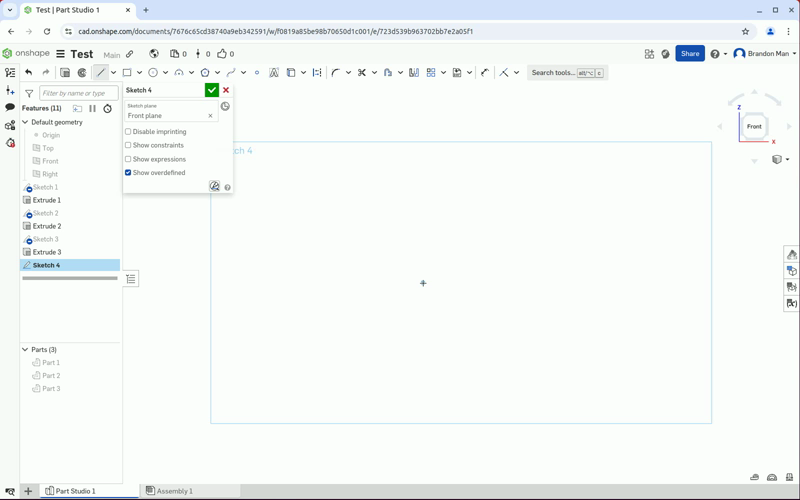
mouse_move(453, 282)
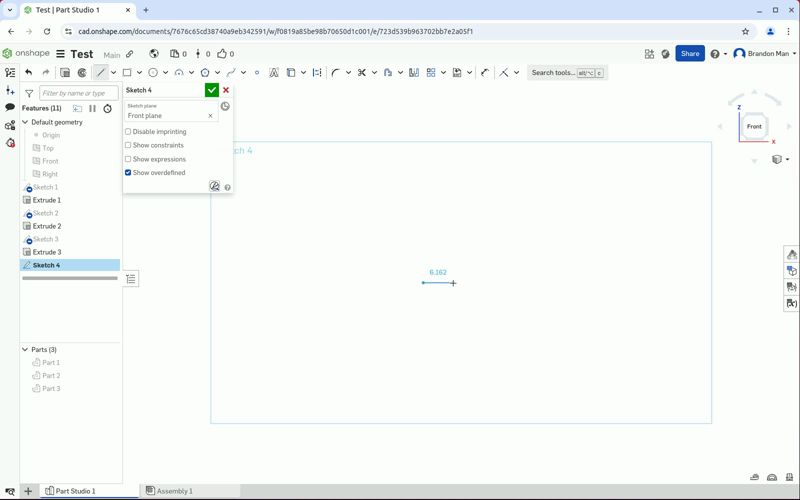
mouse_move(461, 282)
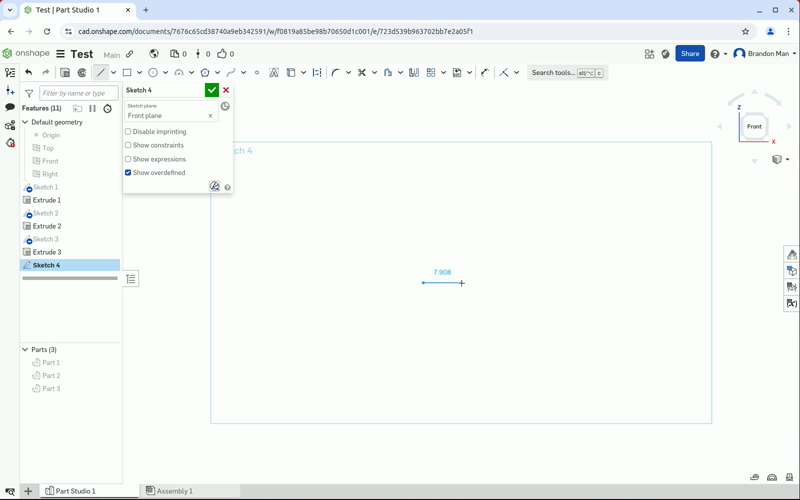
click(461, 282)
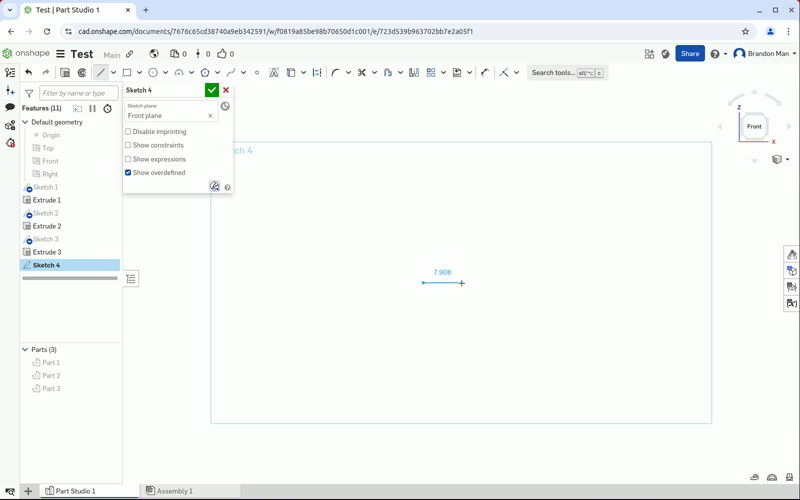
key_up(shift)
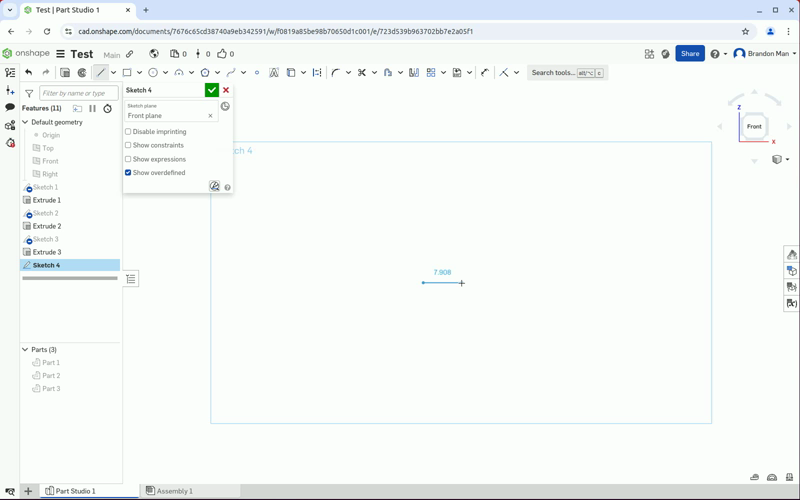
key_down(shift)
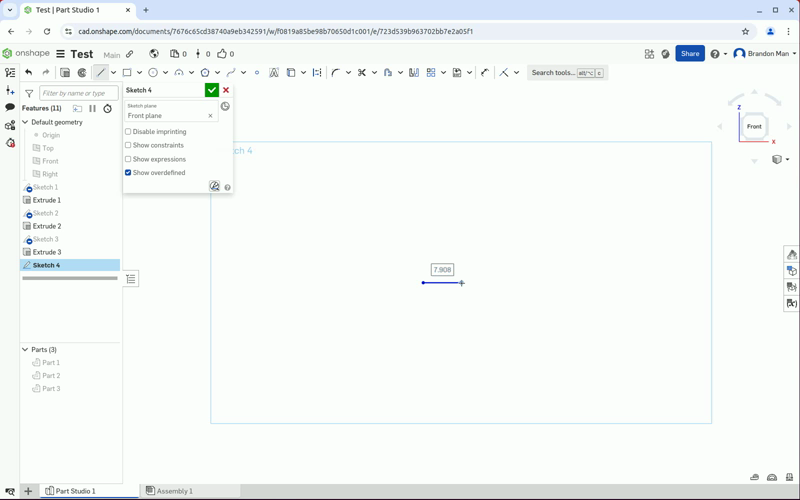
mouse_move(491, 282)
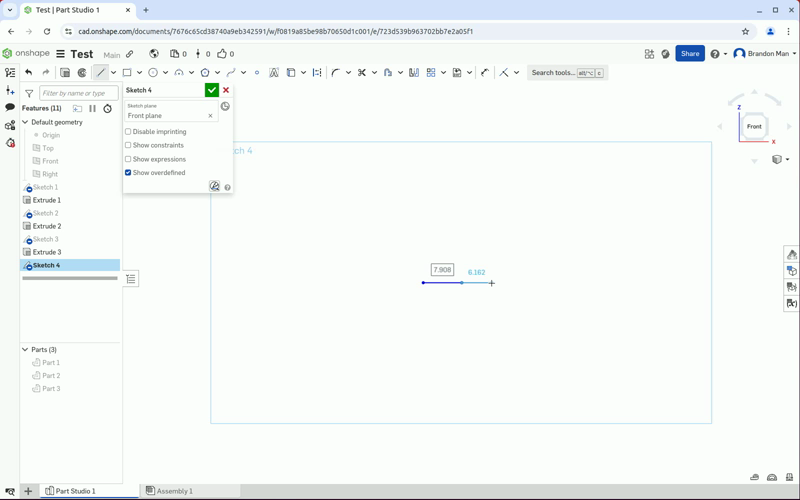
mouse_move(461, 271)
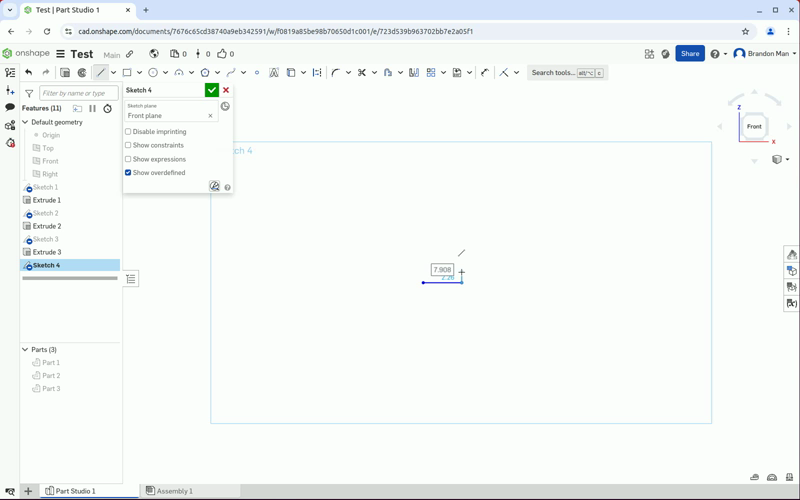
click(461, 271)
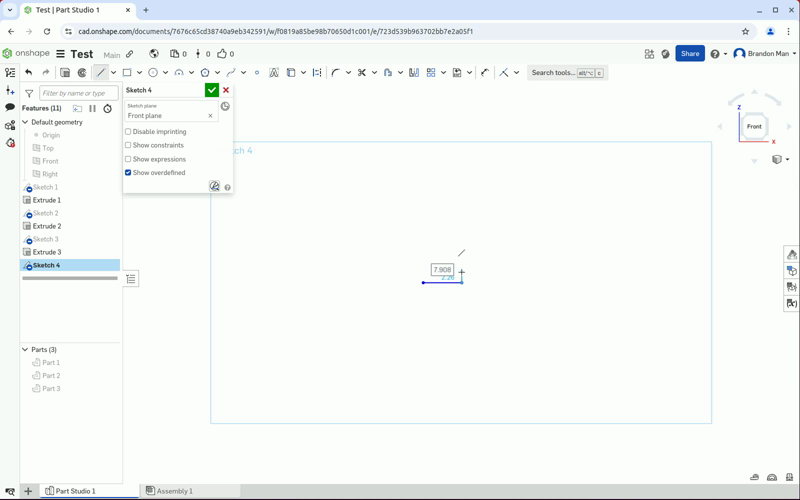
key_up(shift)
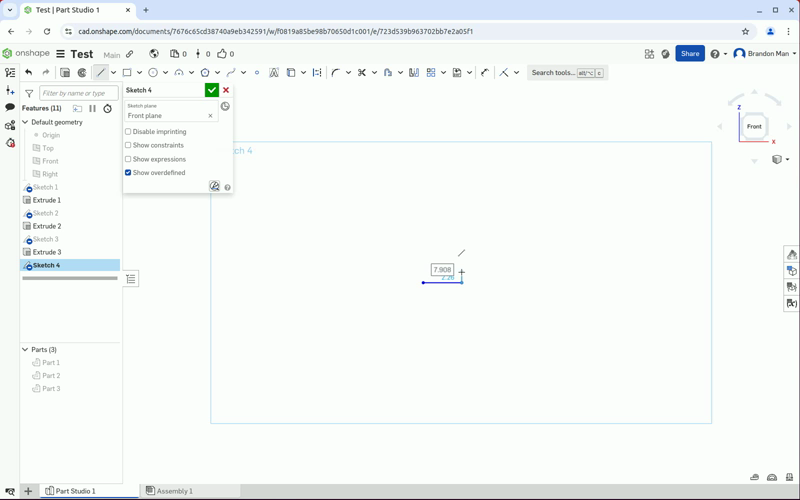
key_down(shift)
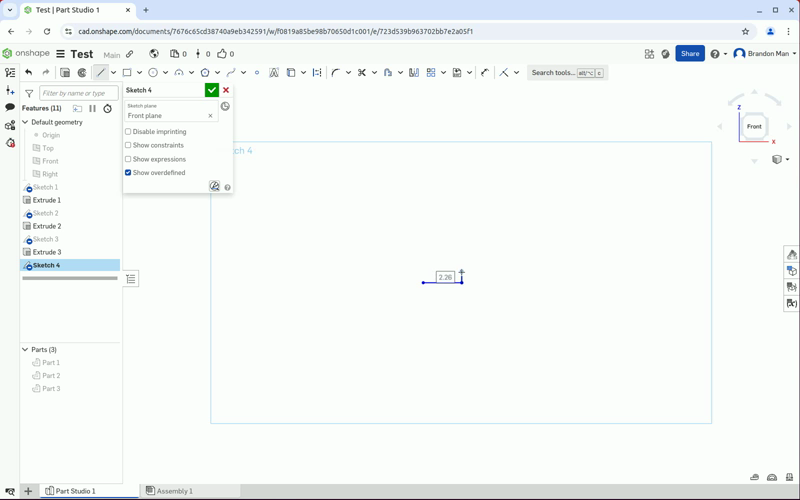
mouse_move(491, 271)
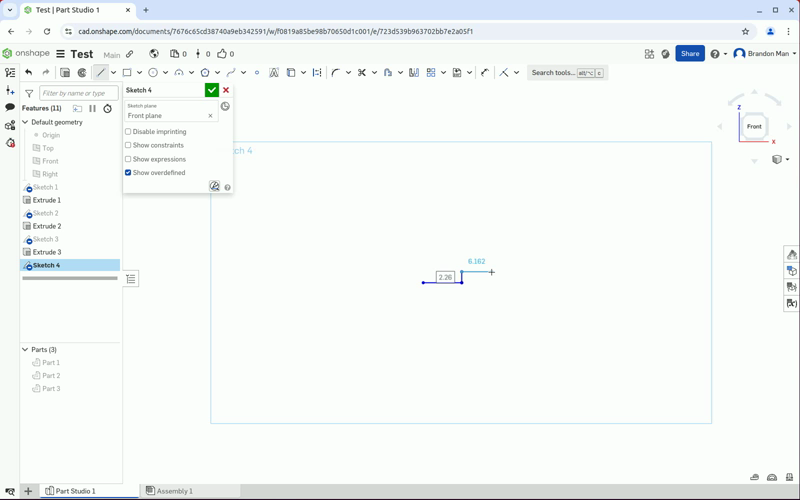
mouse_move(434, 271)
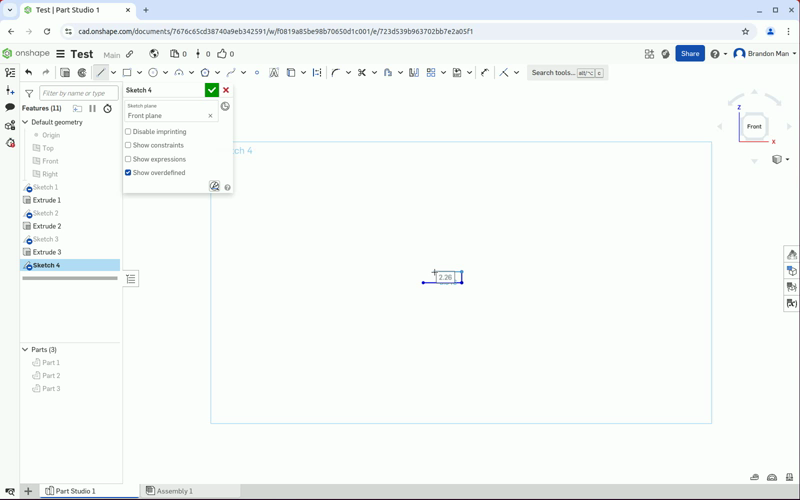
click(434, 271)
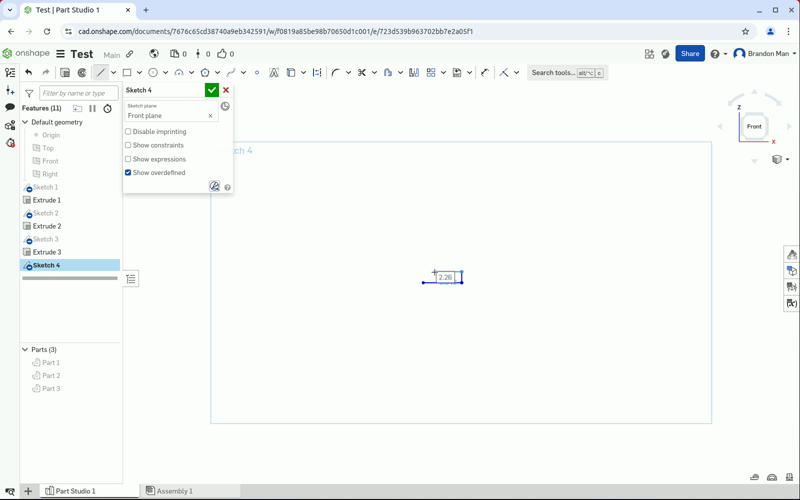
key_up(shift)
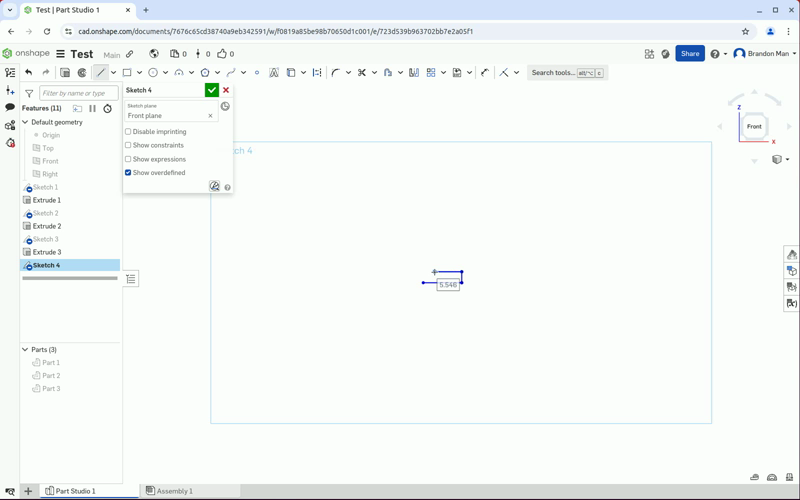
key_down(shift)
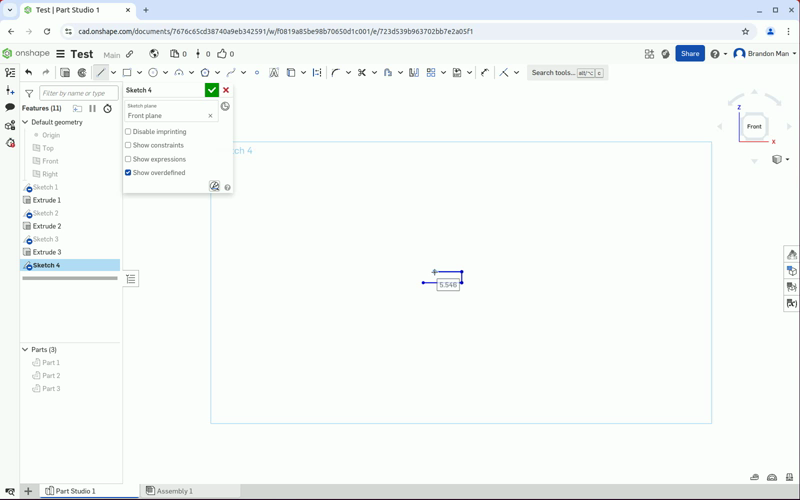
mouse_move(464, 271)
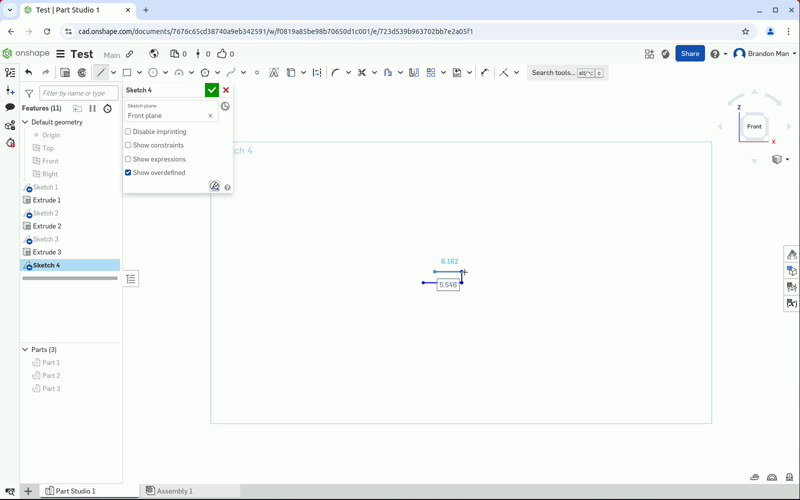
mouse_move(423, 271)
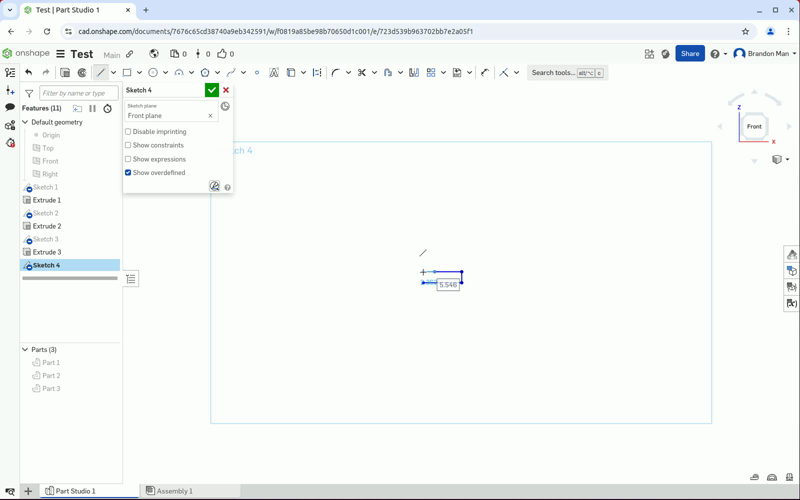
click(423, 271)
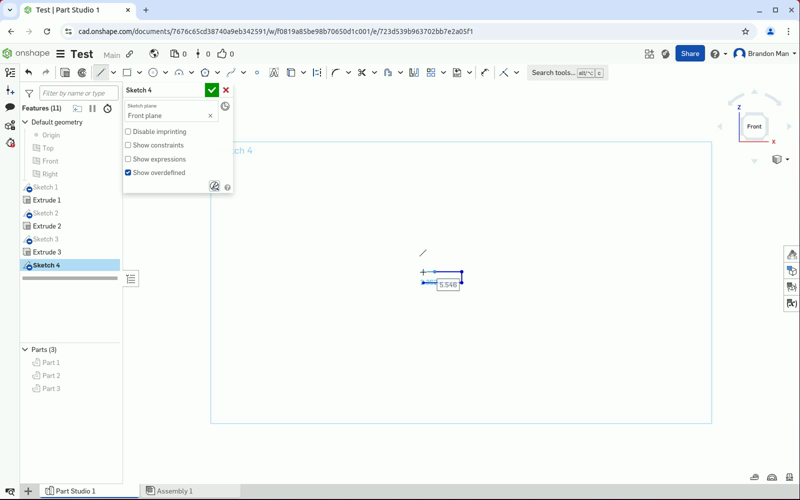
key_up(shift)
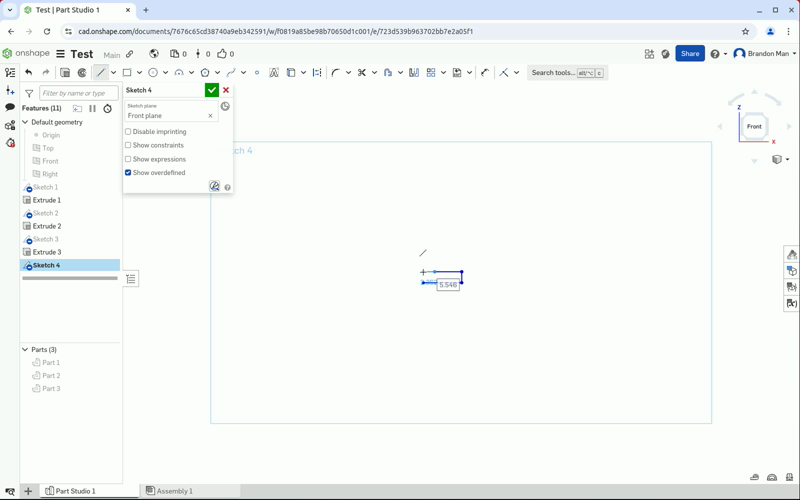
mouse_move(453, 271)
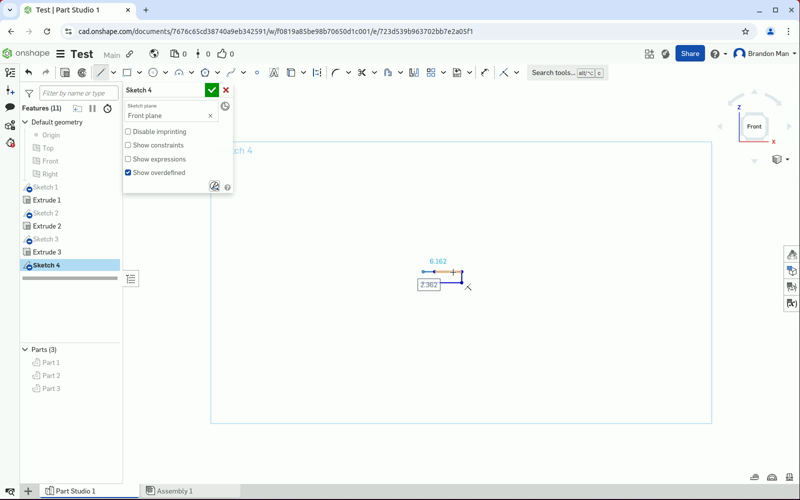
key_down(shift)
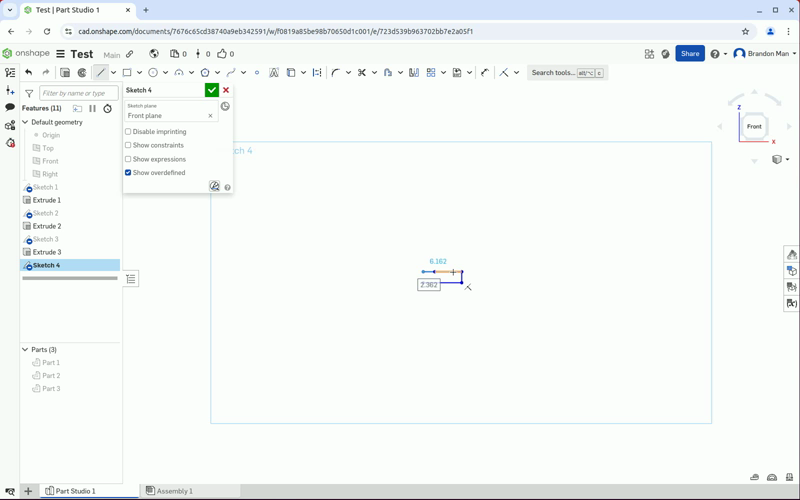
mouse_move(423, 282)
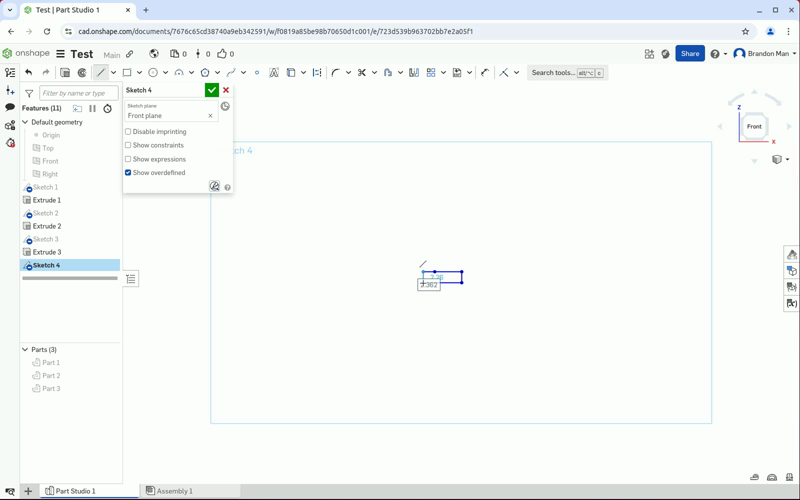
key_up(shift)
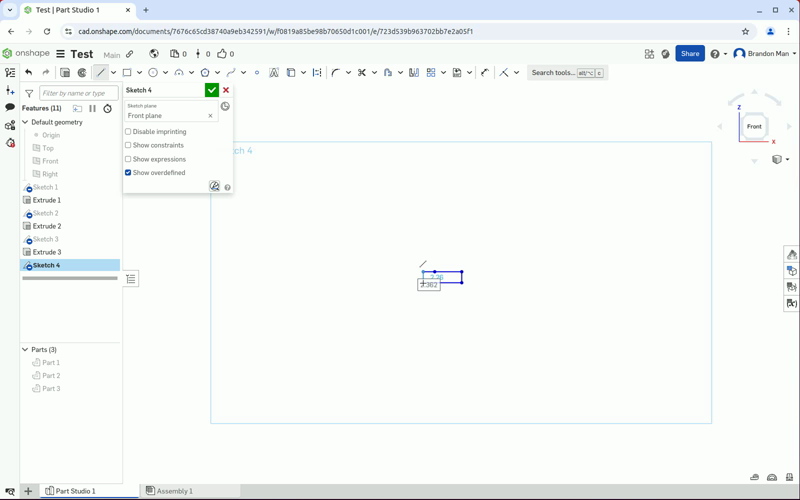
click(423, 282)
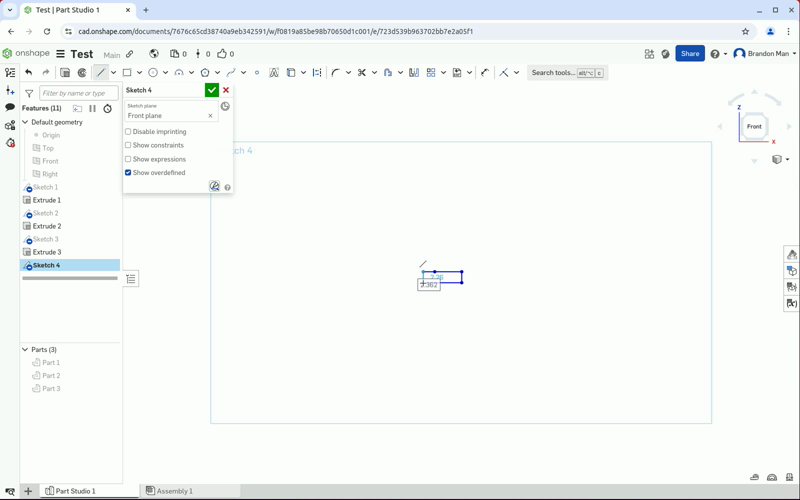
key(esc)
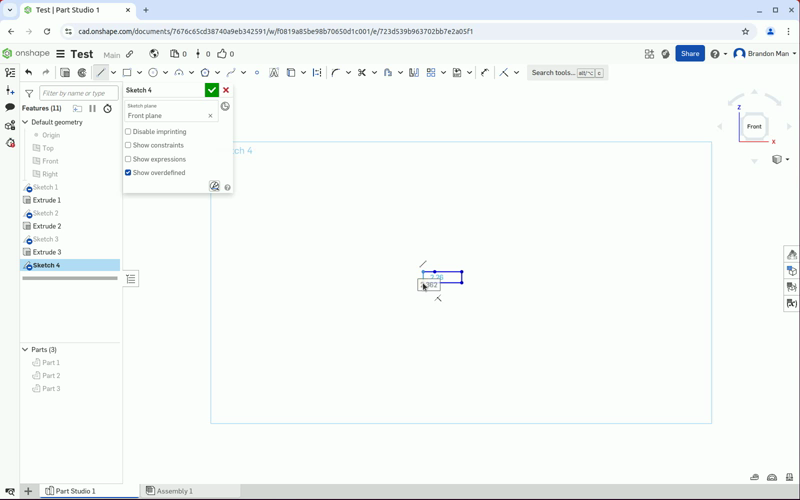
mouse_move(453, 281)
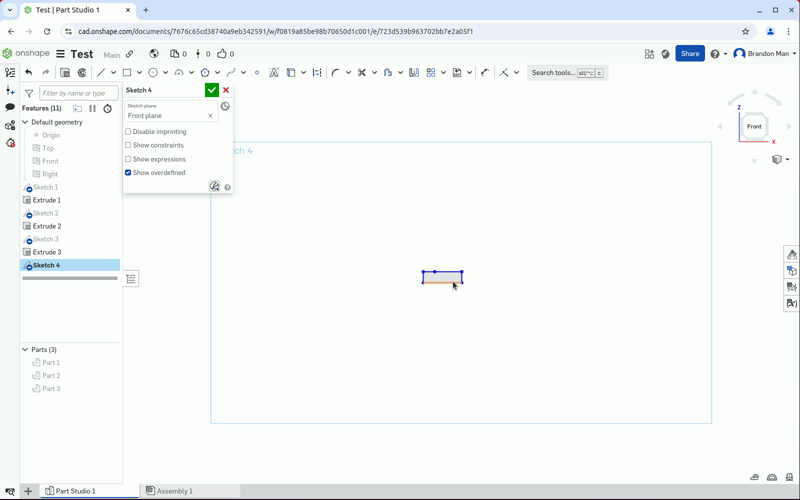
scroll(6)
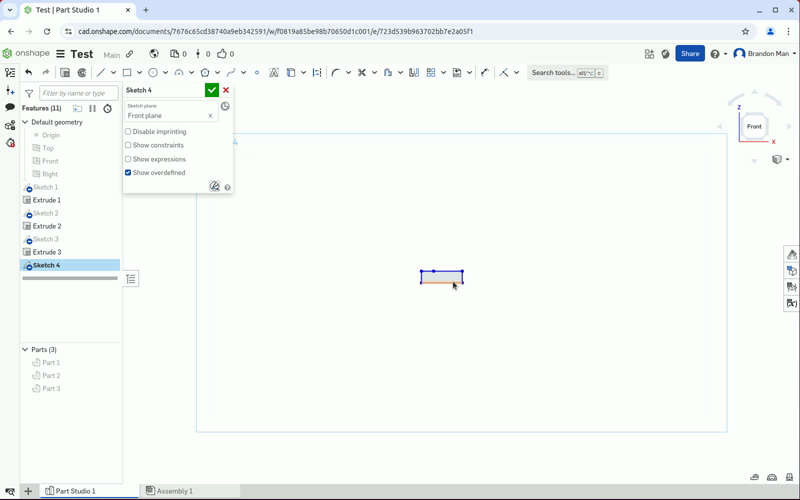
scroll(6)
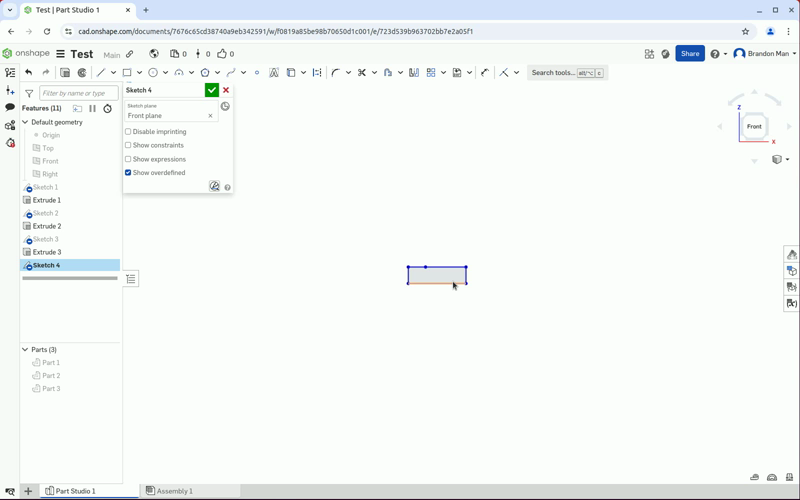
scroll(6)
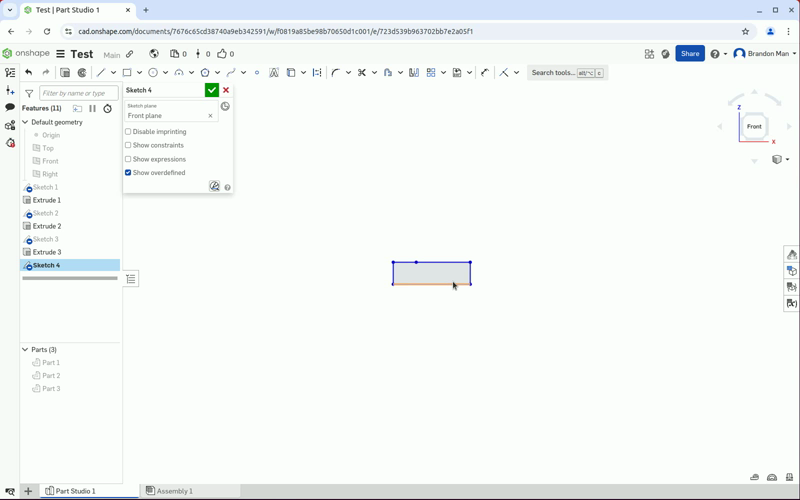
scroll(6)
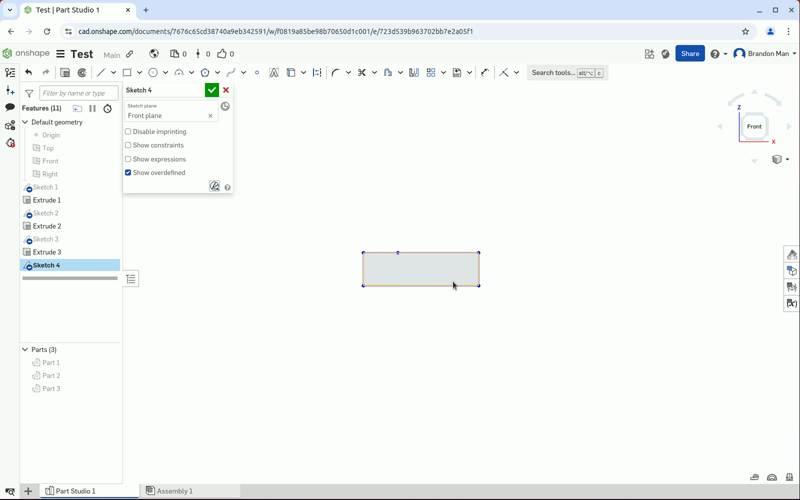
scroll(6)
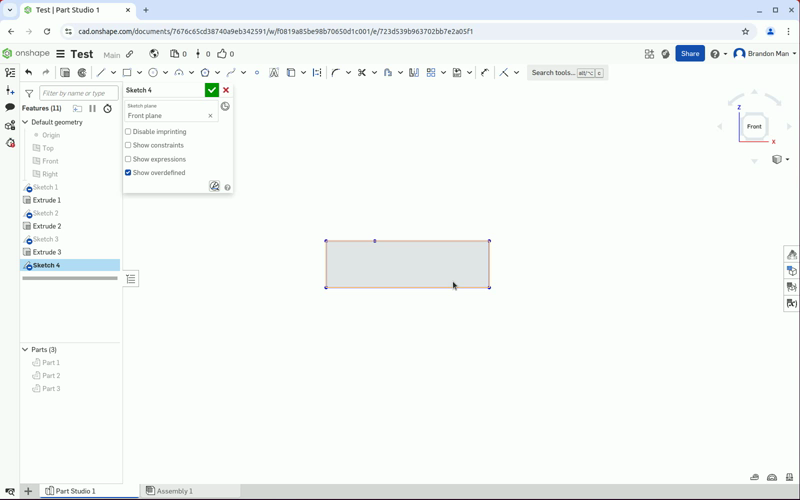
scroll(6)
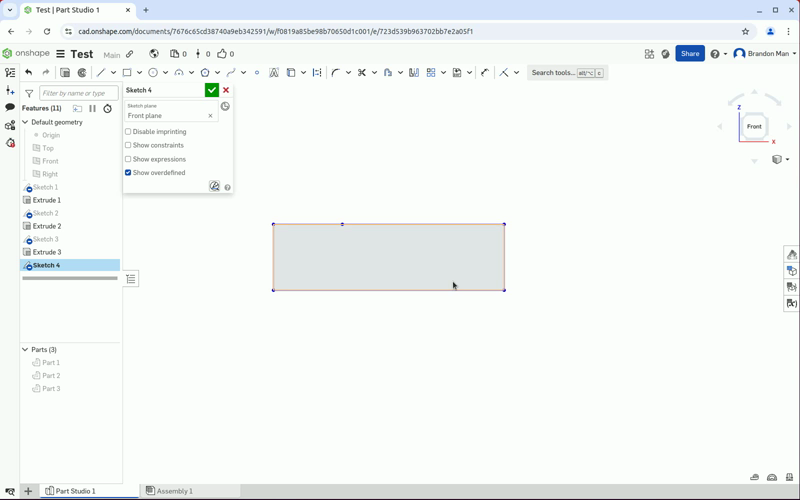
scroll(6)
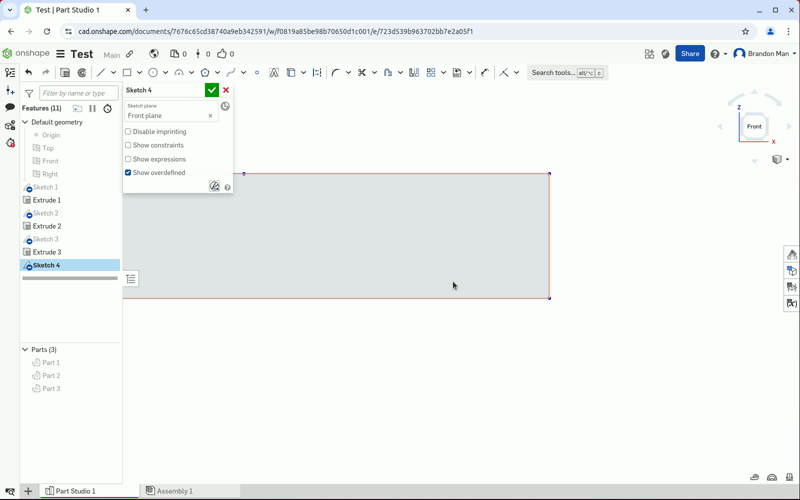
click(453, 281)
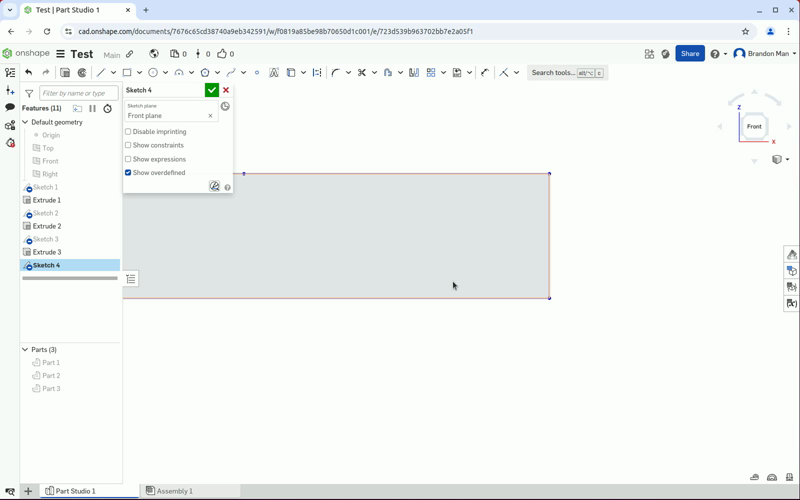
scroll(-6)
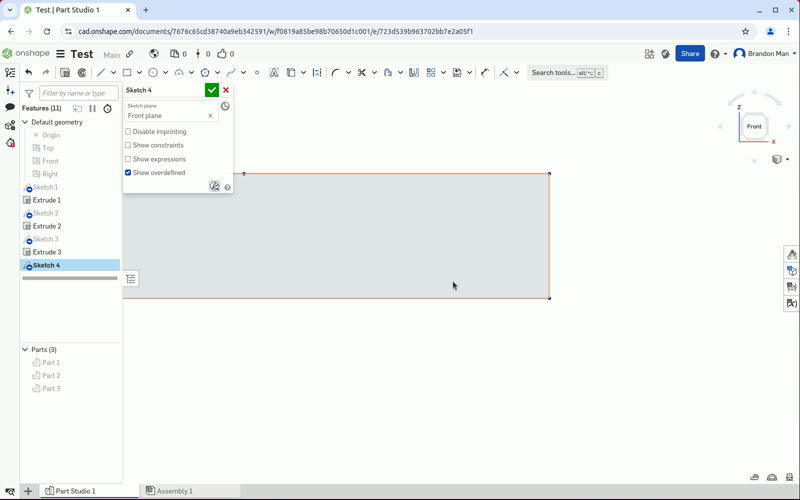
scroll(-6)
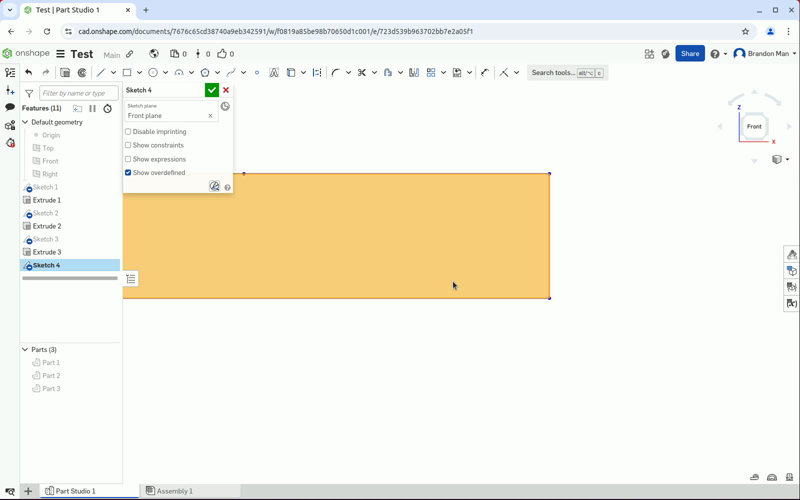
scroll(-6)
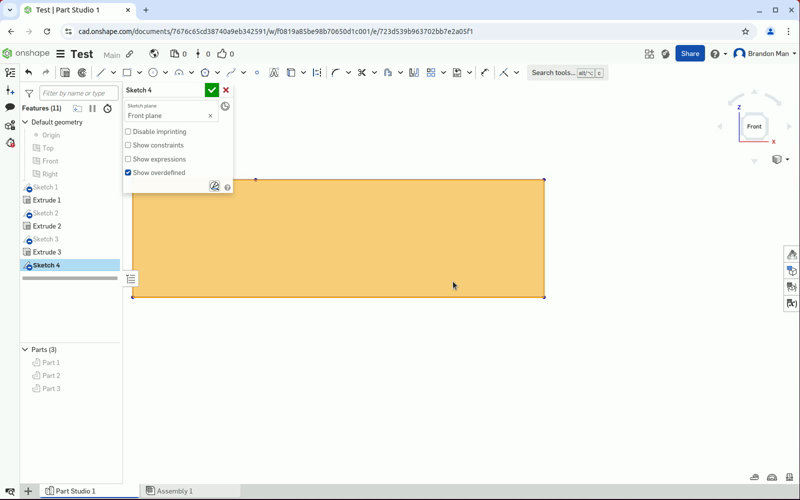
scroll(-6)
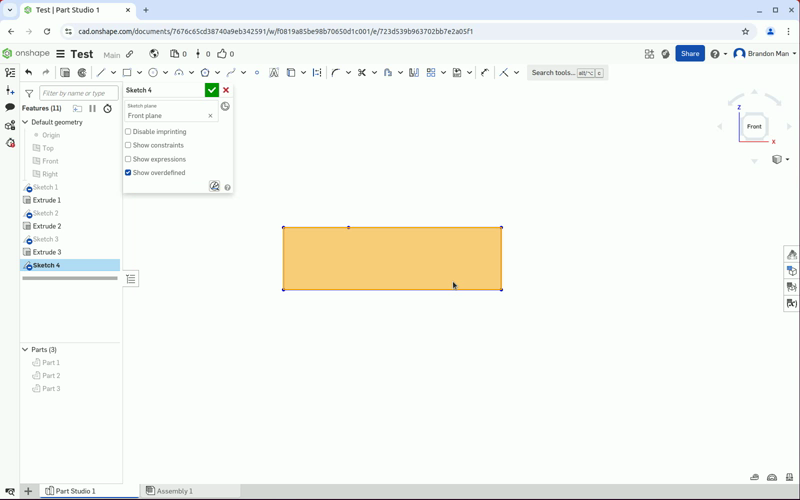
scroll(-6)
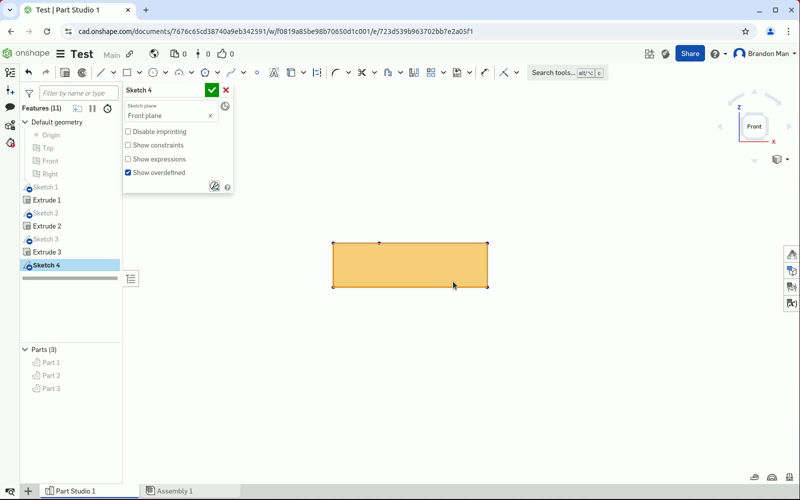
scroll(-6)
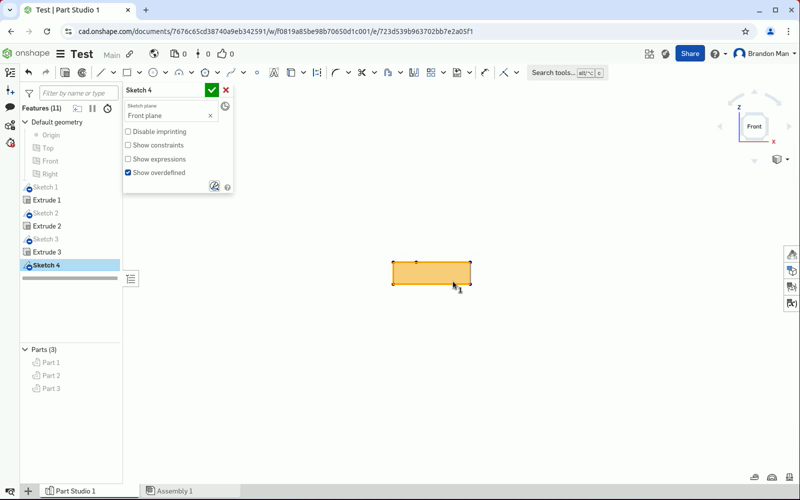
scroll(-6)
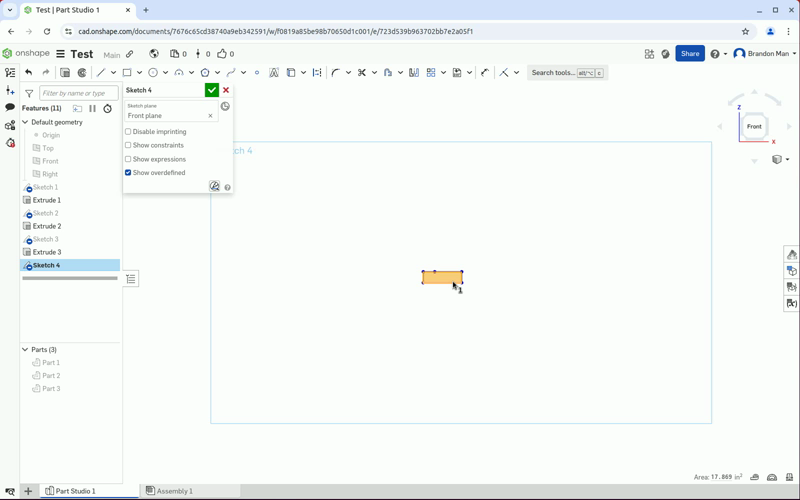
mouse_move(73, 352)
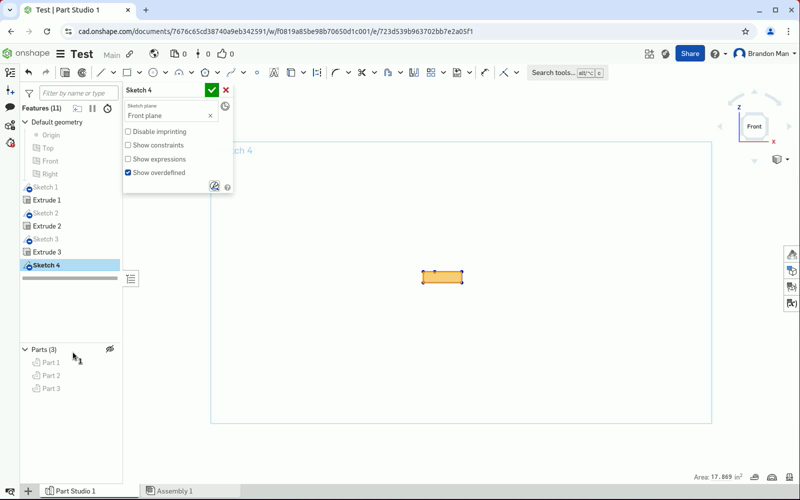
key(shift+y)
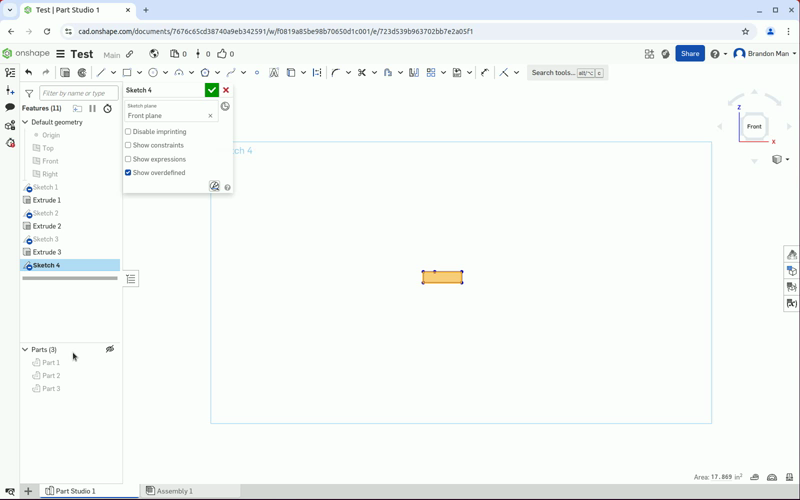
key(shift+e)
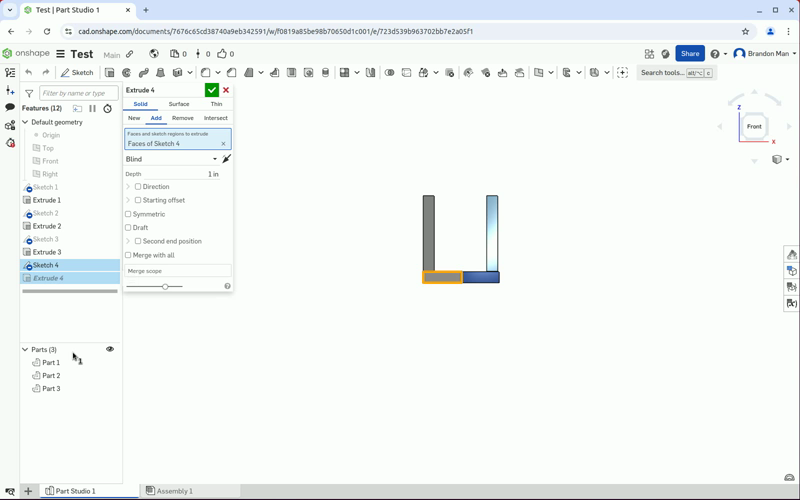
mouse_move(143, 106)
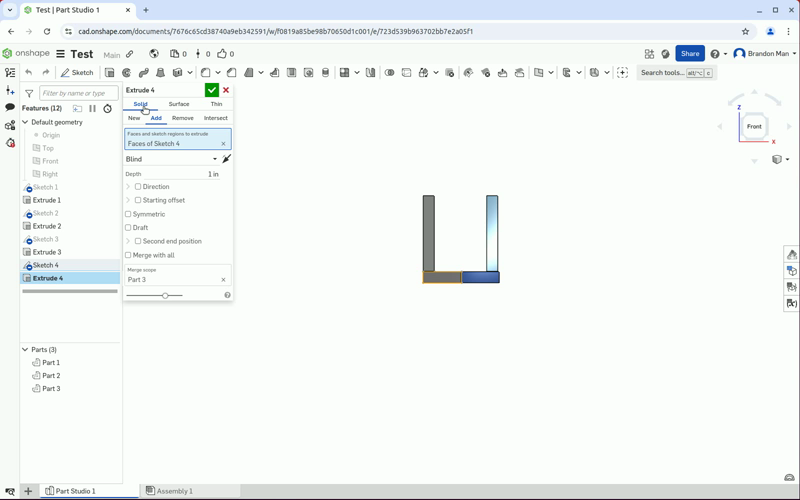
click(143, 106)
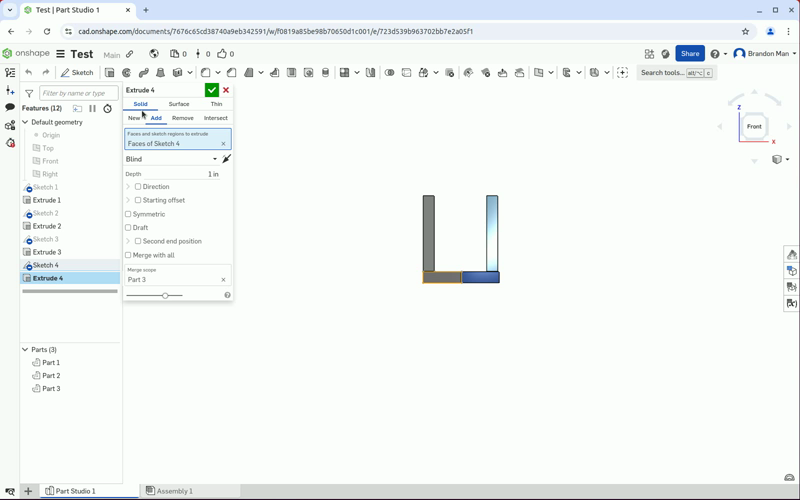
mouse_move(137, 120)
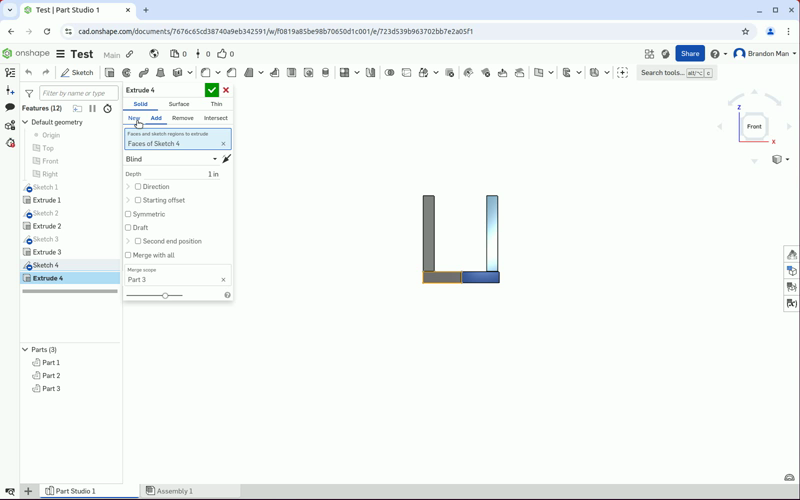
click(137, 120)
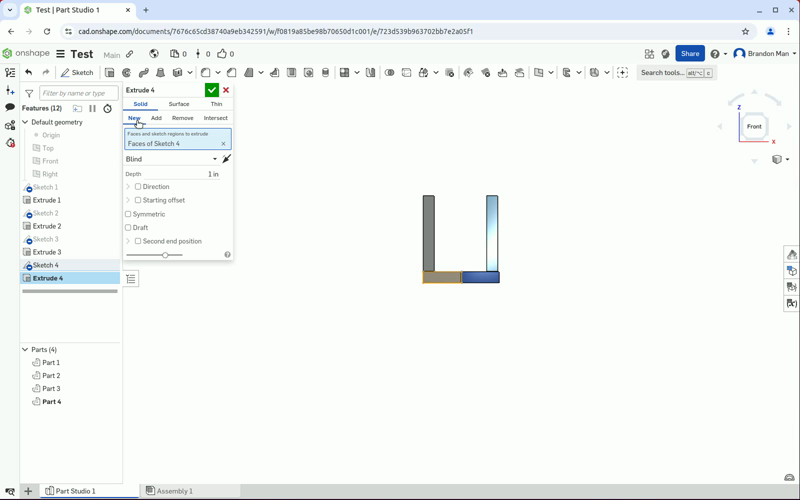
key(tab, 4)
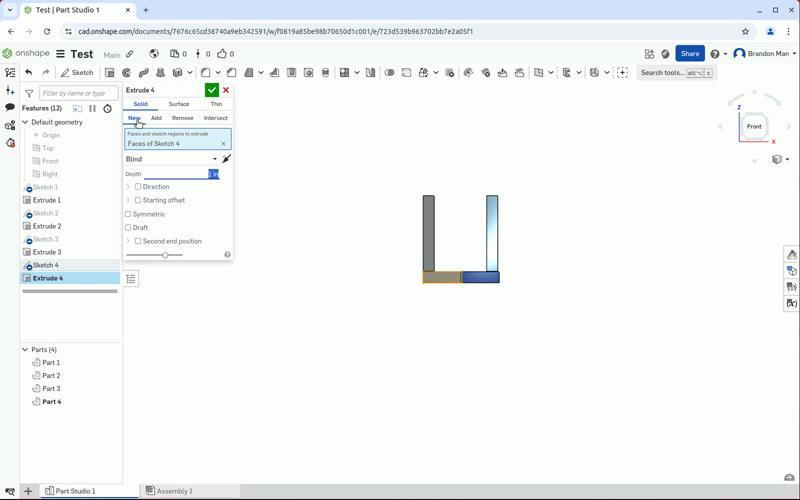
text(23.108)
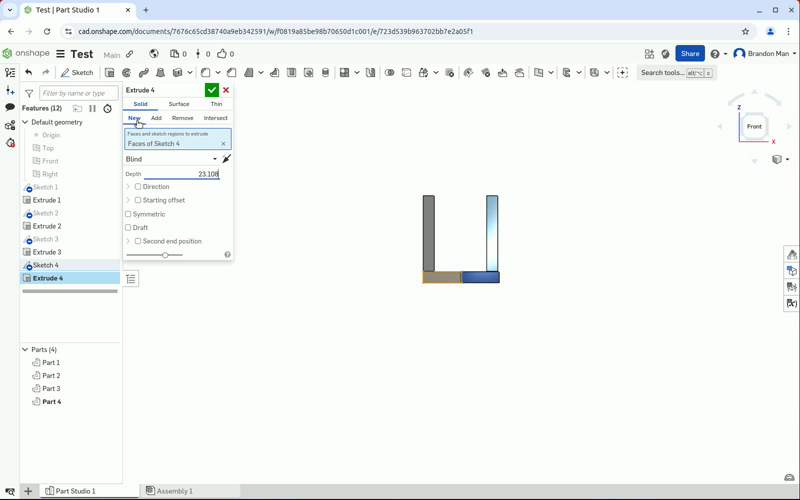
key(enter)
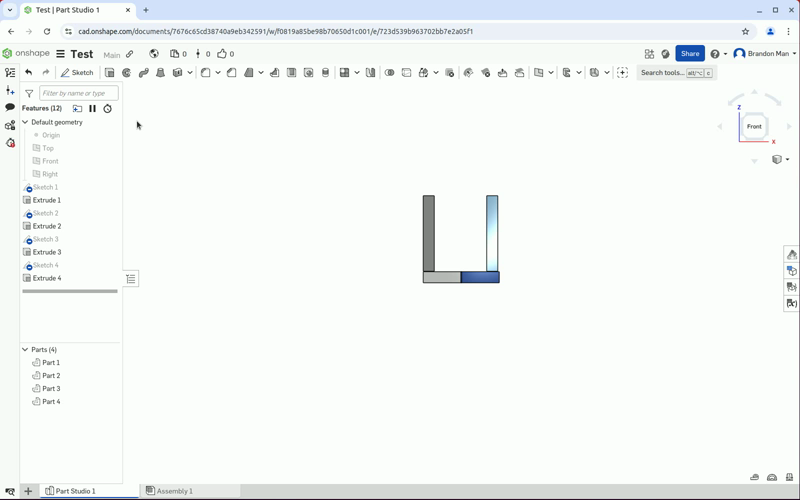
key(shift+h)
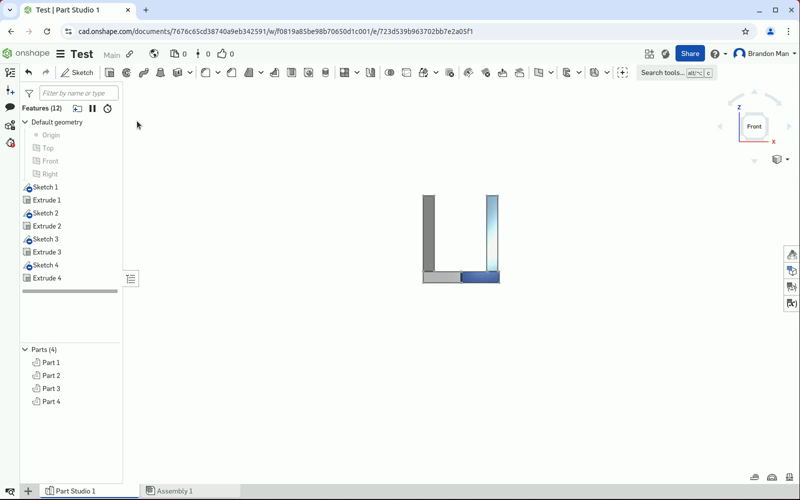
key(shift+h)
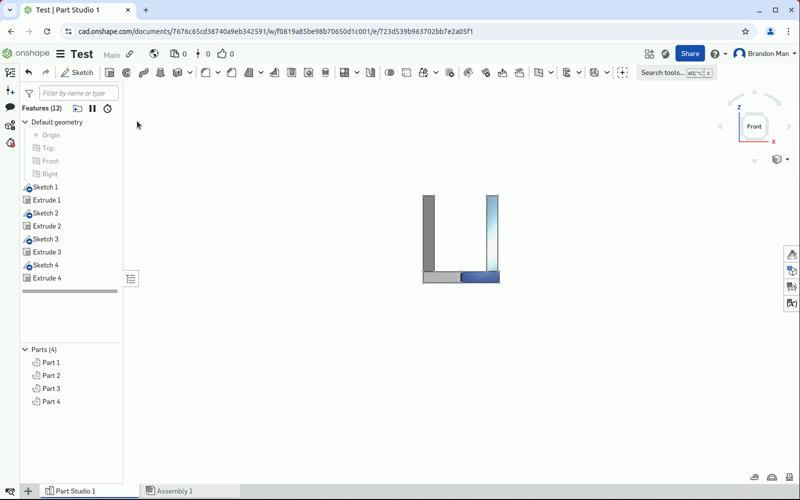
key(shift+7)
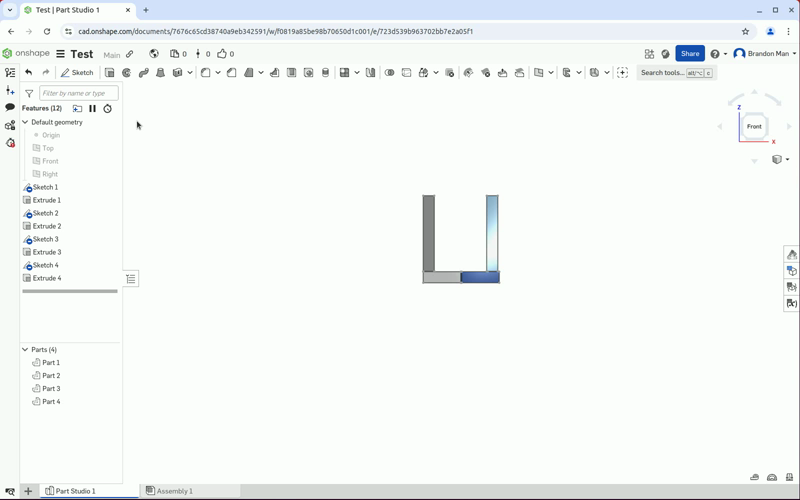
key(left, 2)
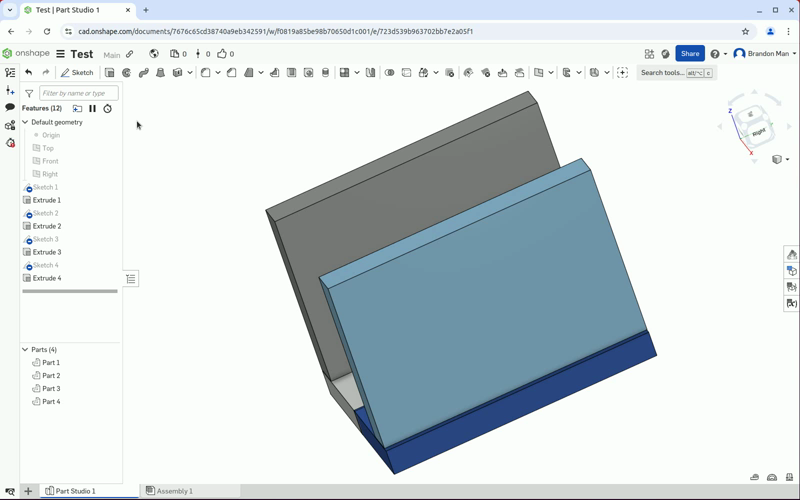
key(down, 2)
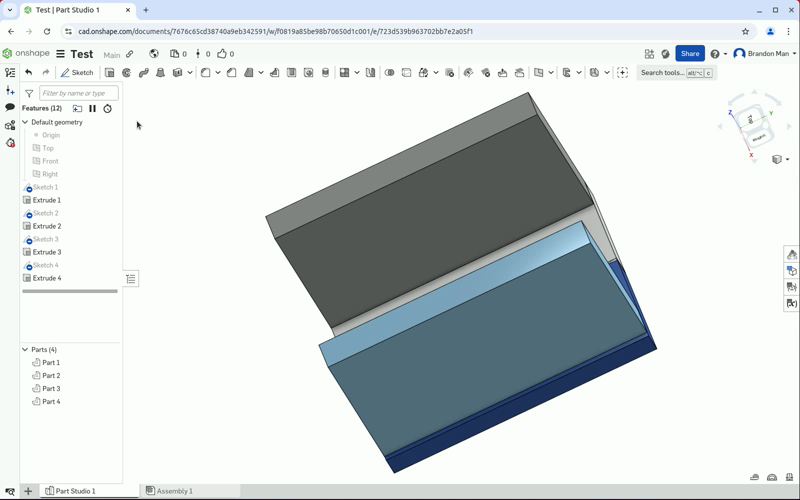
key(up, 2)
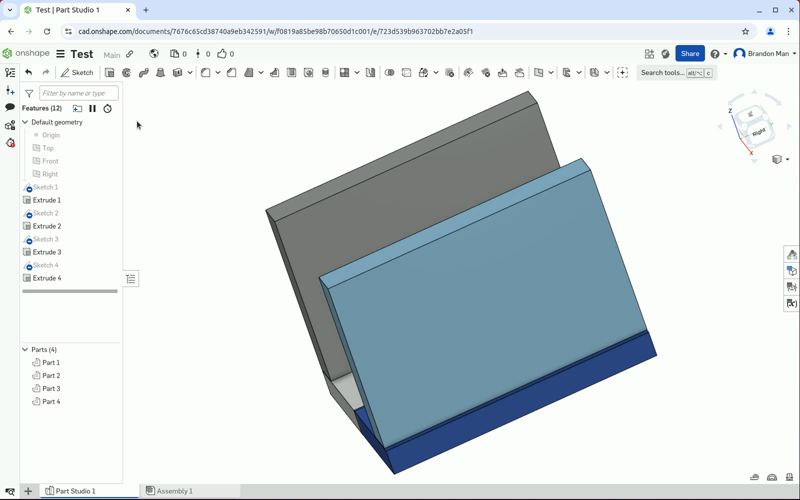
key(right, 2)
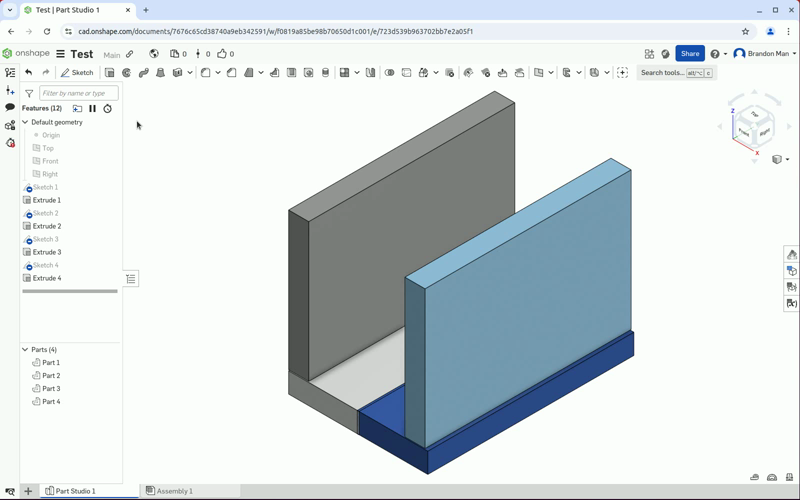
mouse_move(73, 189)
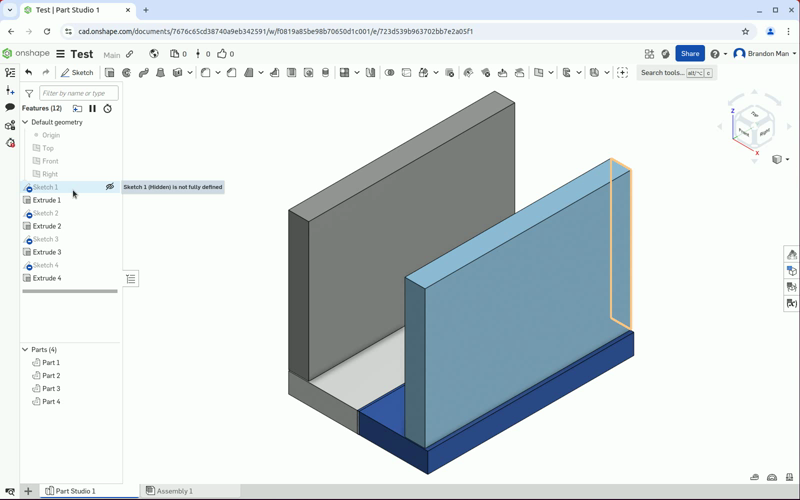
click(73, 189)